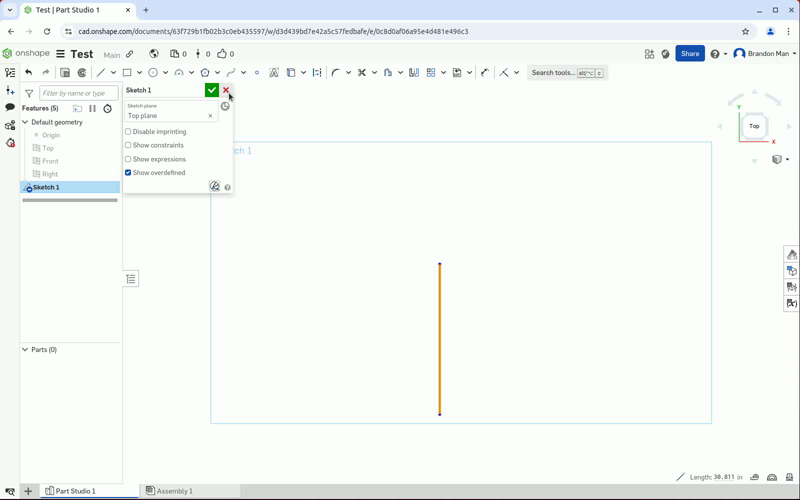
key(shift+h)
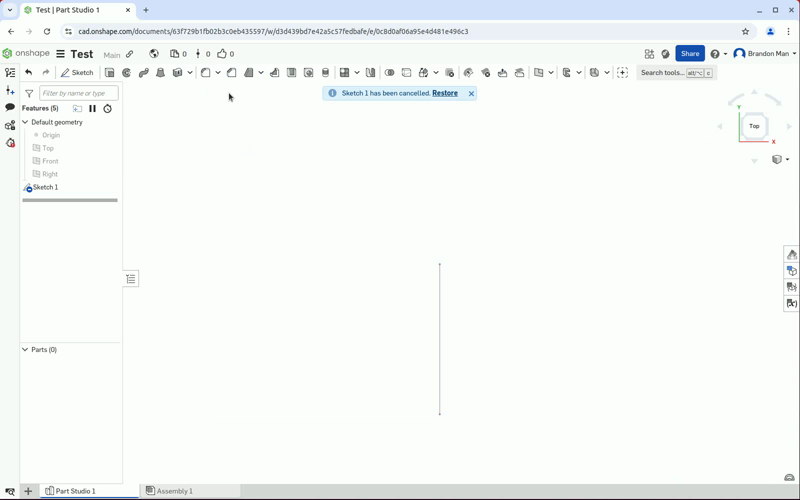
key(shift+s)
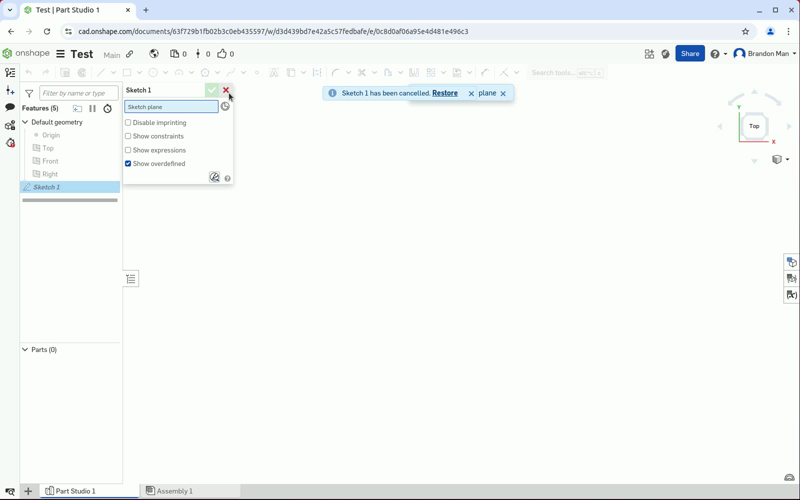
mouse_move(73, 150)
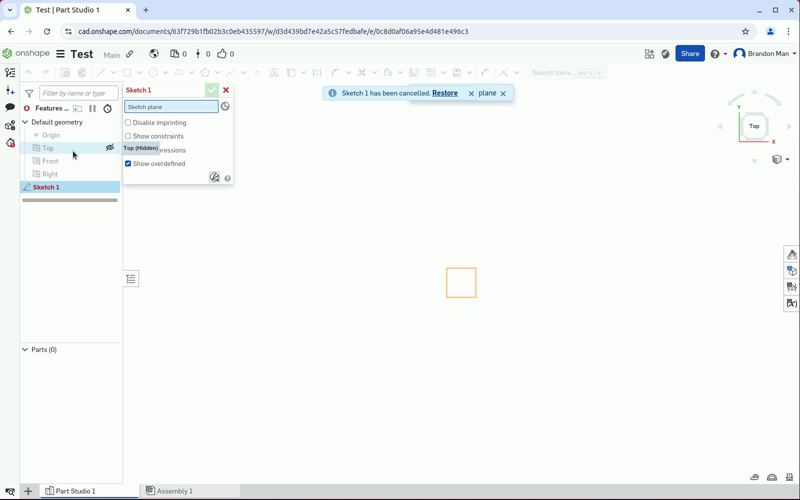
click(73, 150)
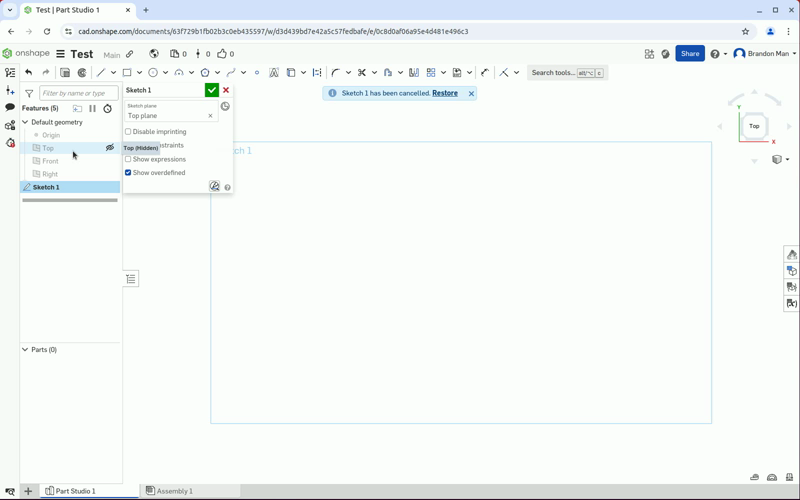
mouse_move(73, 352)
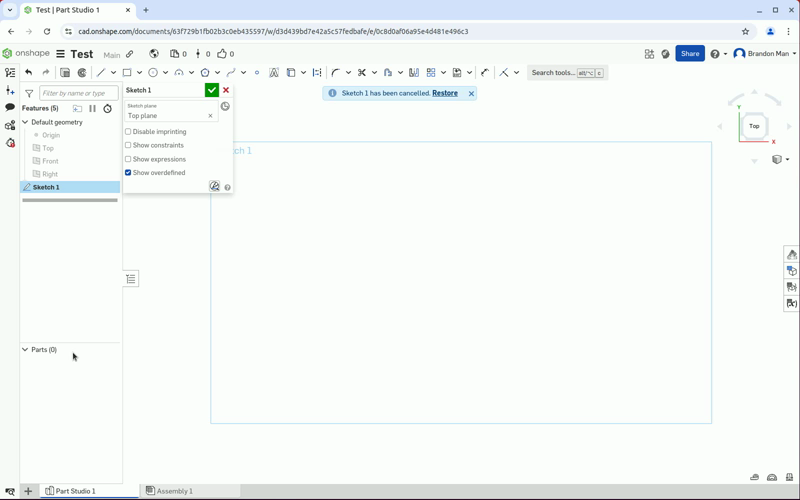
key(y)
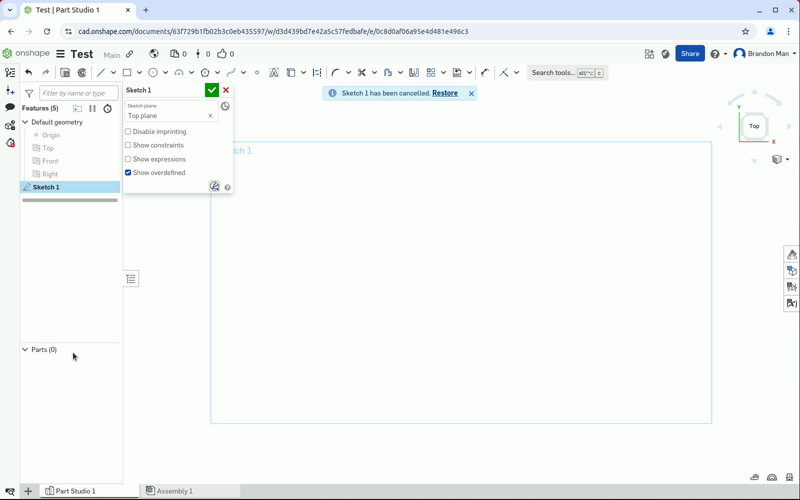
key(l)
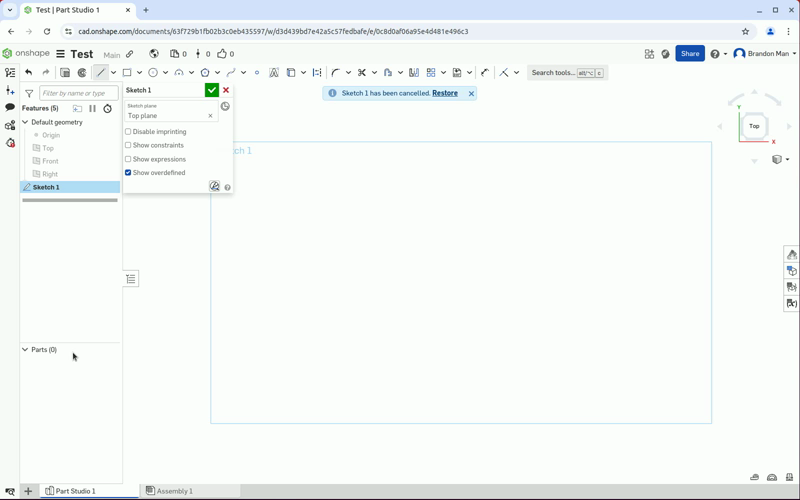
key_down(shift)
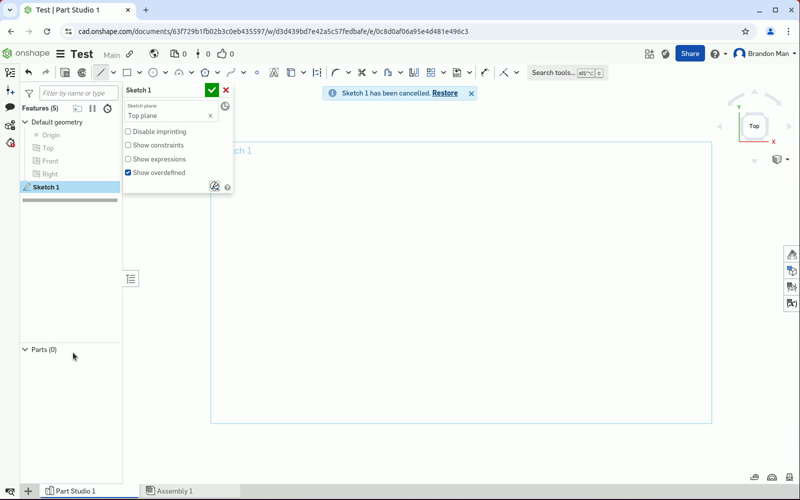
mouse_move(348, 395)
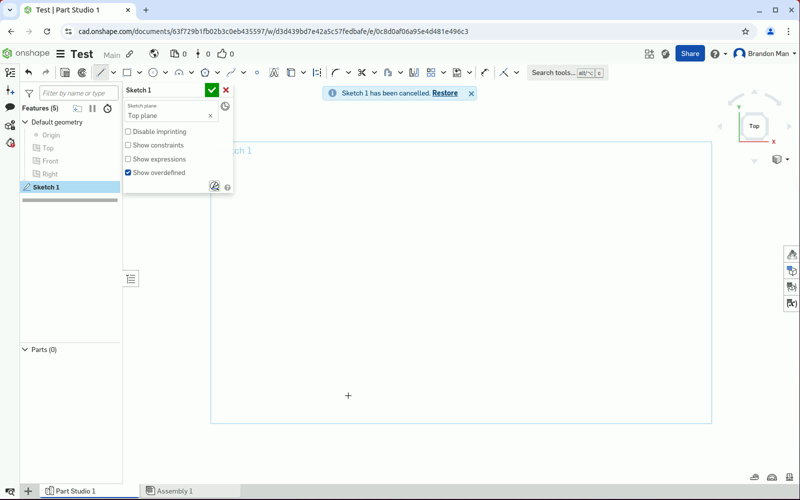
click(348, 395)
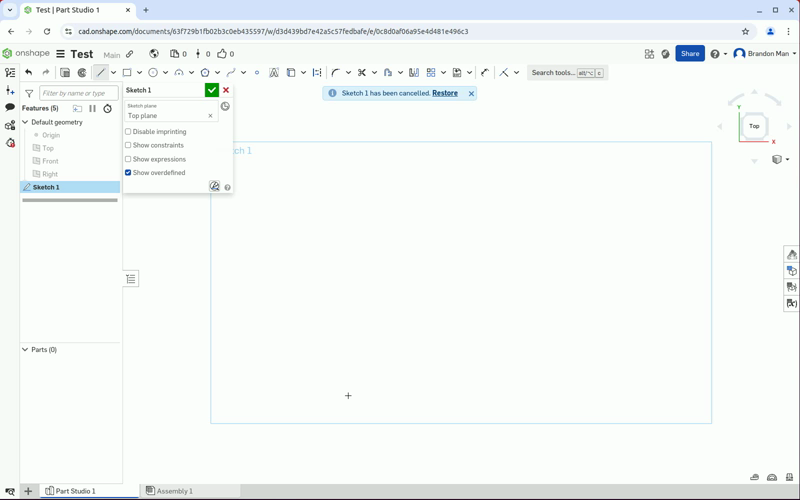
key_up(shift)
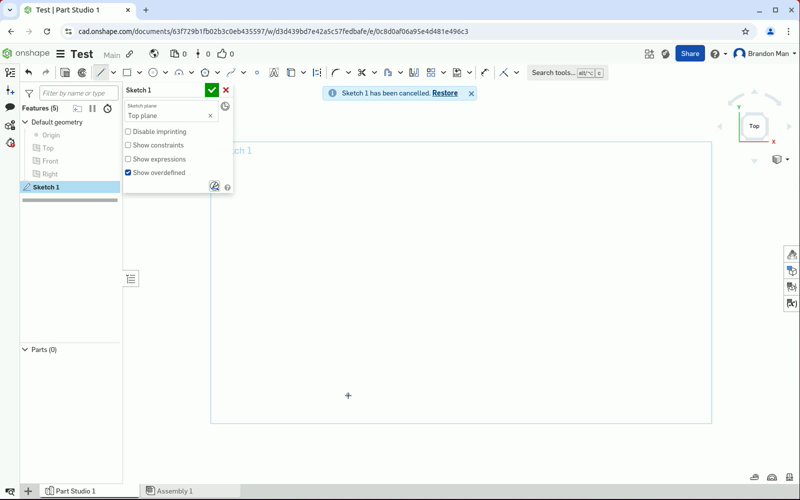
key_down(shift)
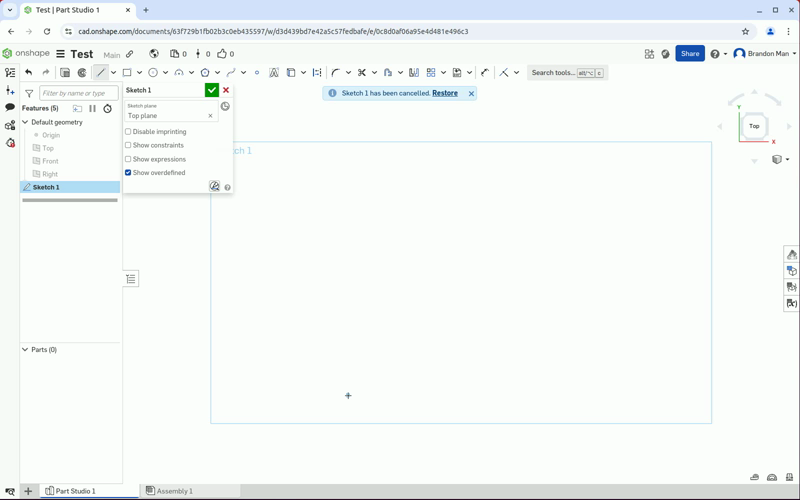
mouse_move(572, 395)
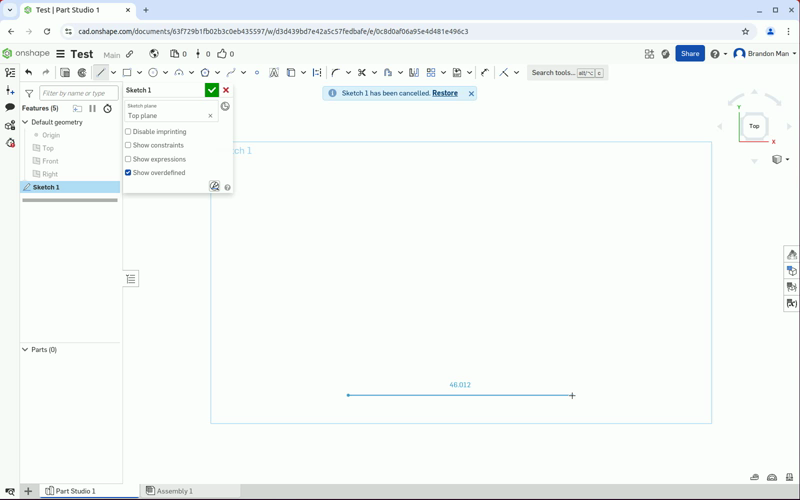
click(572, 395)
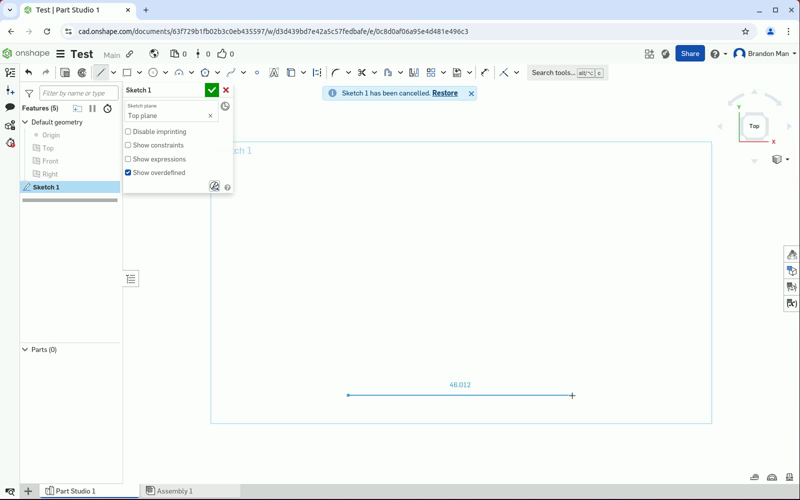
key_up(shift)
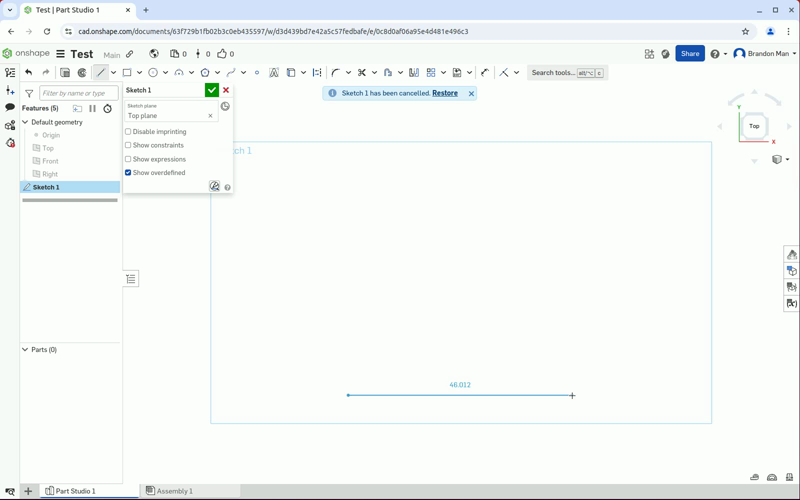
key_down(shift)
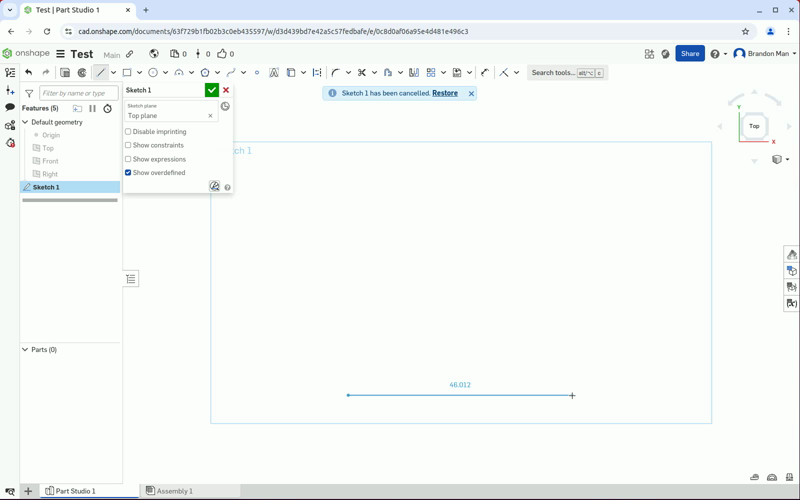
mouse_move(572, 171)
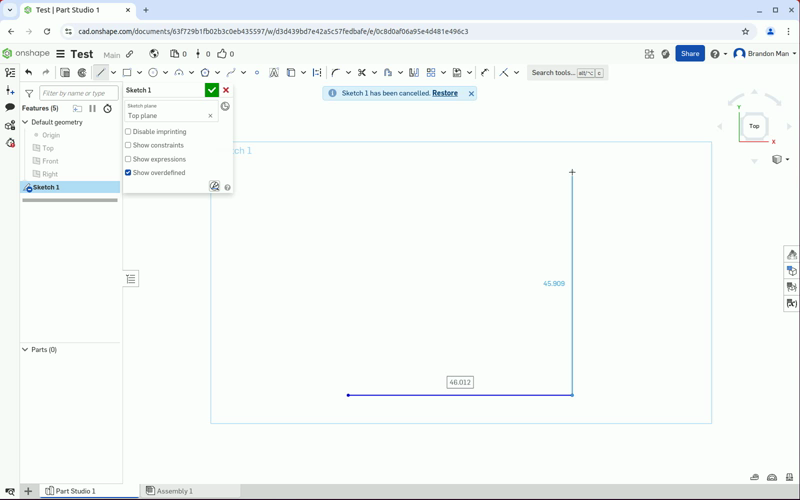
click(572, 171)
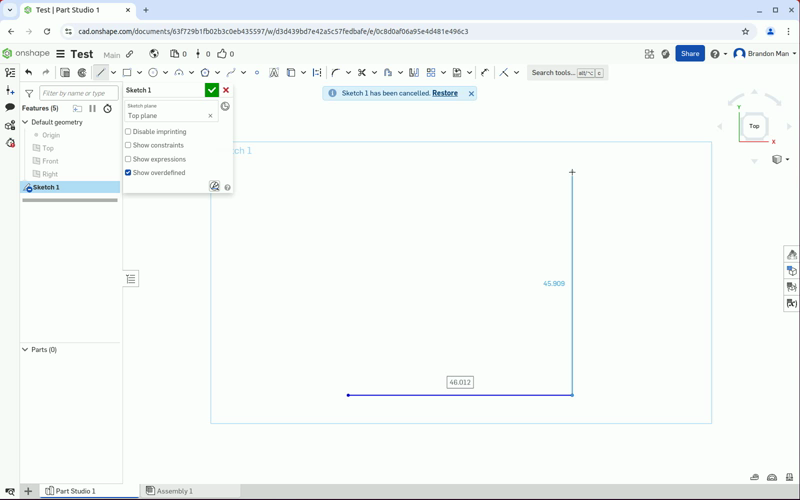
key_up(shift)
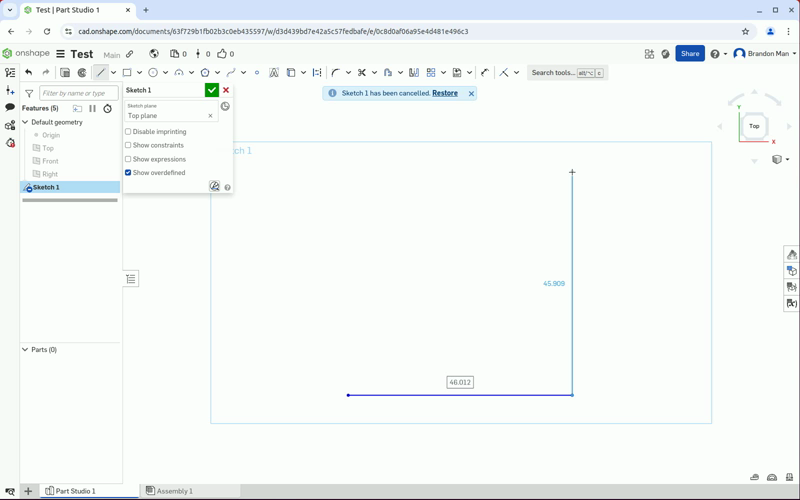
key_down(shift)
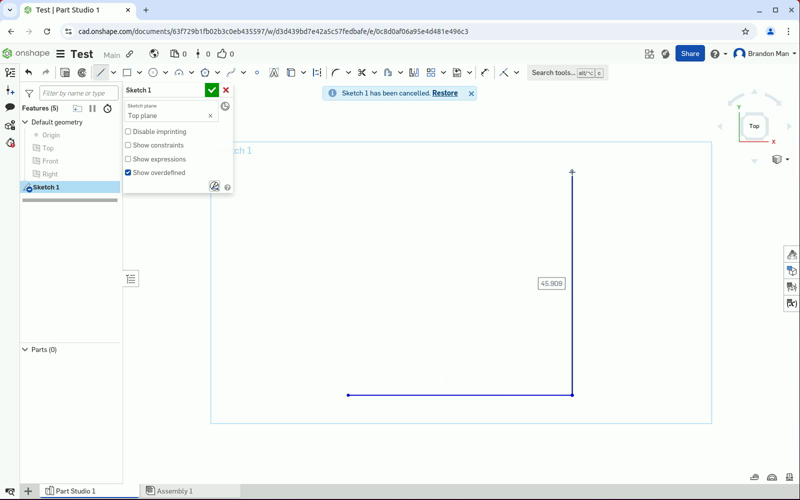
mouse_move(348, 171)
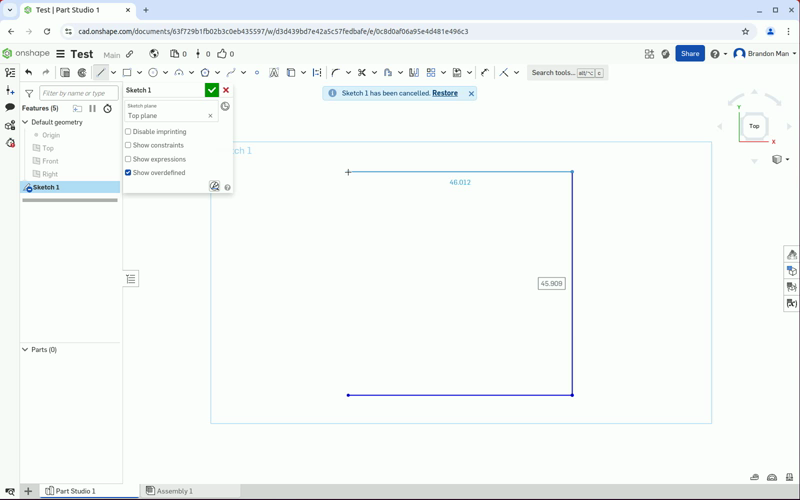
click(348, 171)
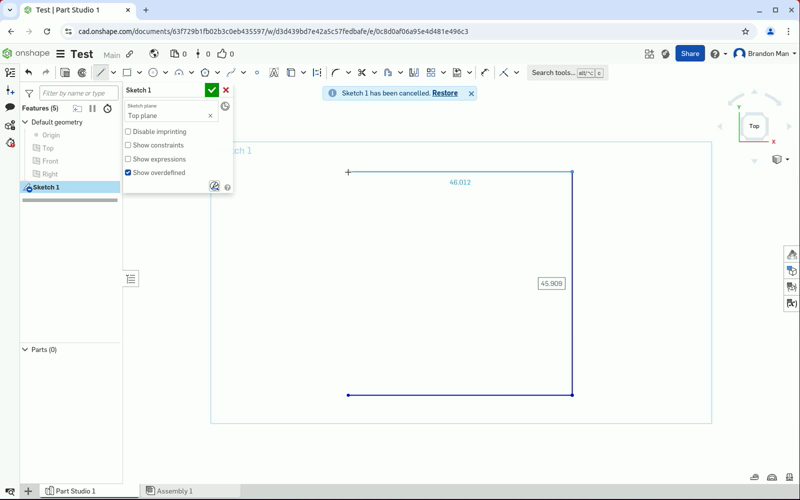
key_up(shift)
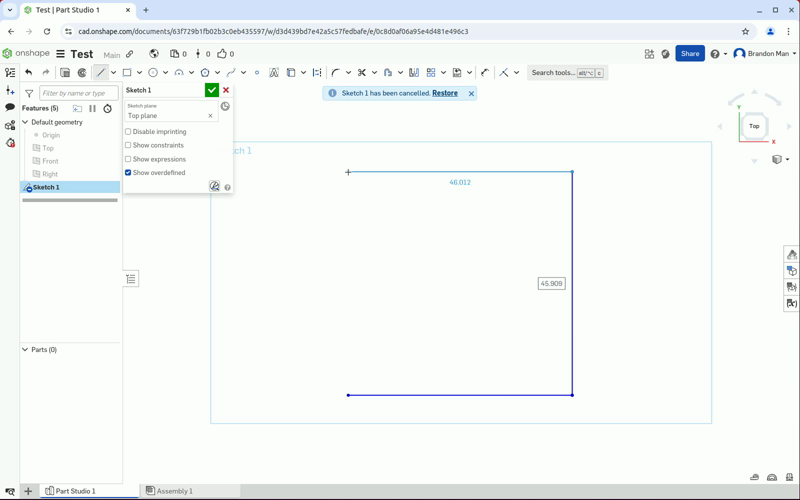
key_down(shift)
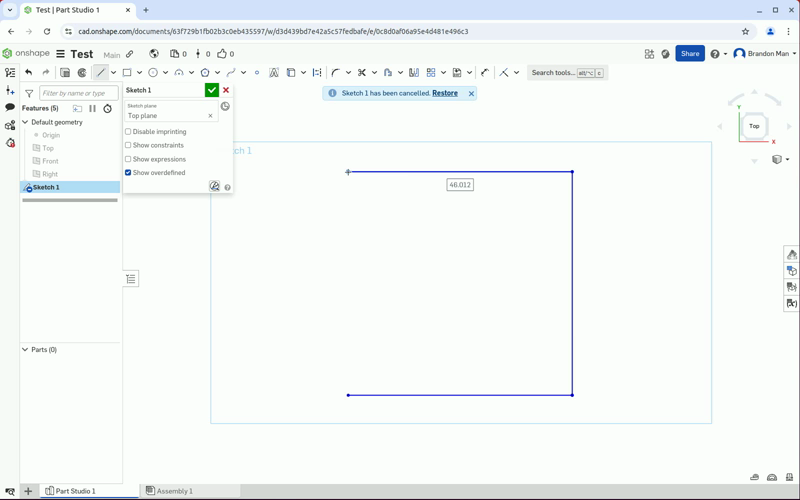
mouse_move(348, 395)
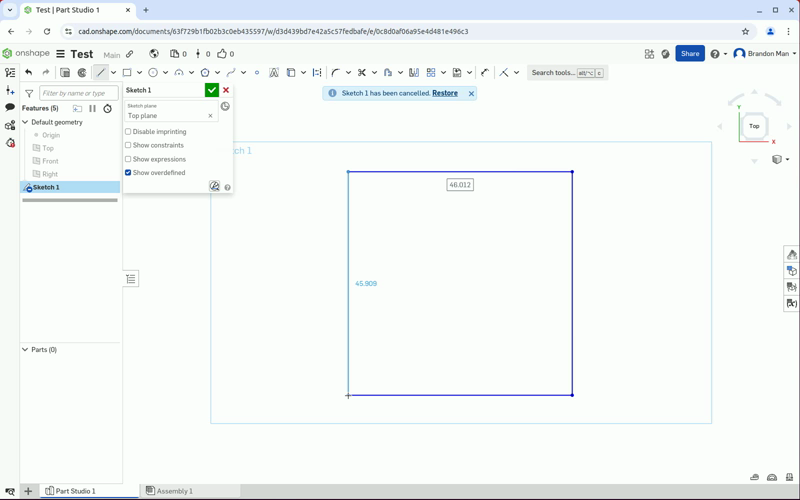
key_up(shift)
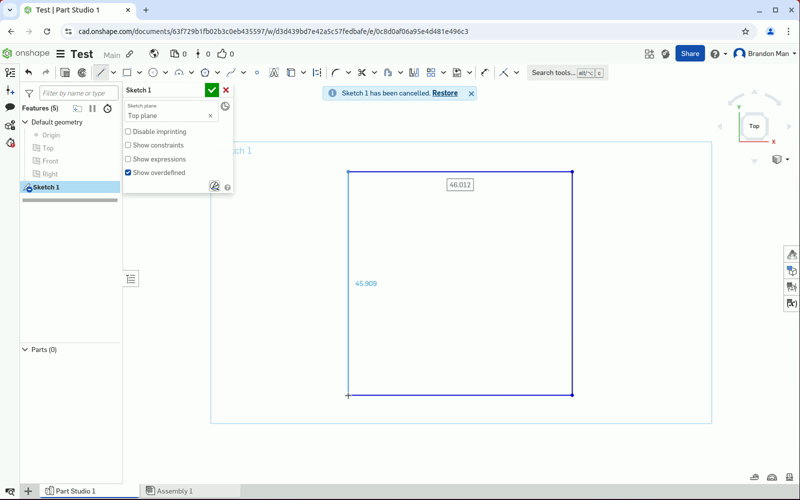
click(348, 395)
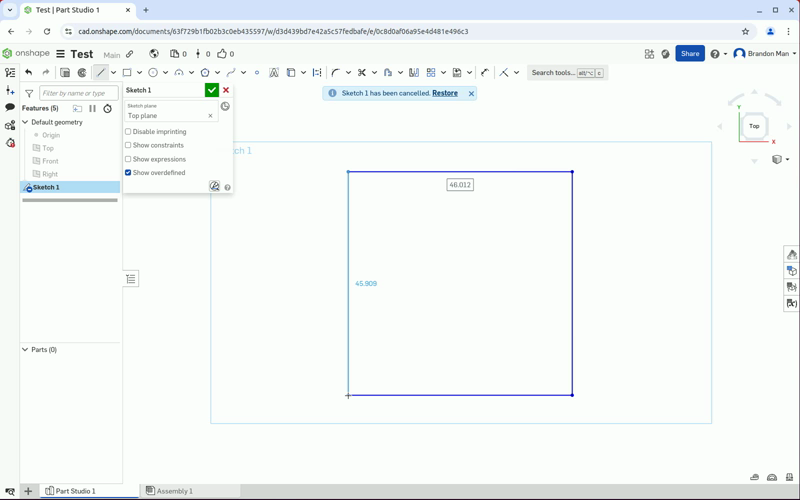
key(esc)
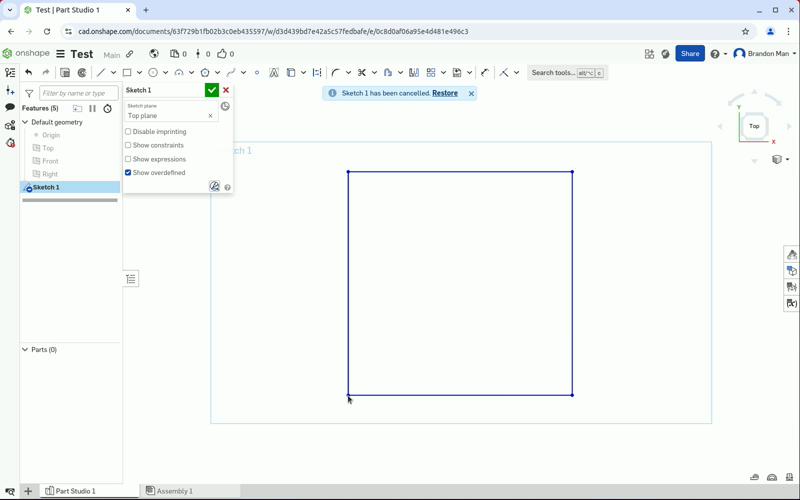
mouse_move(408, 271)
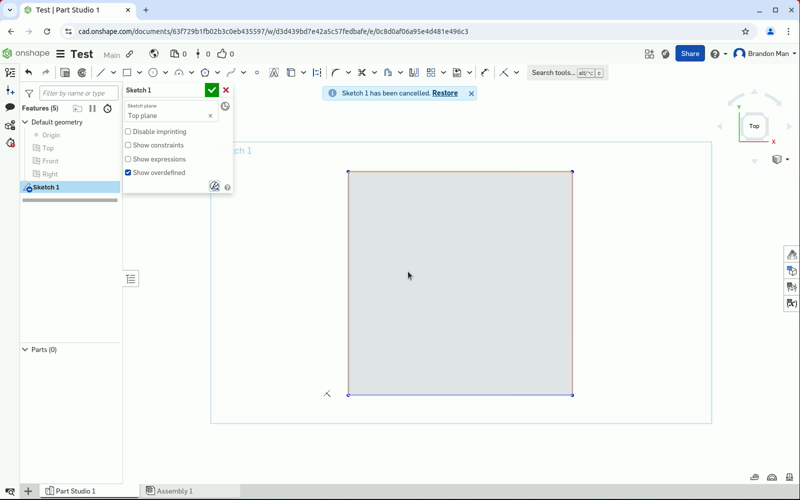
click(408, 271)
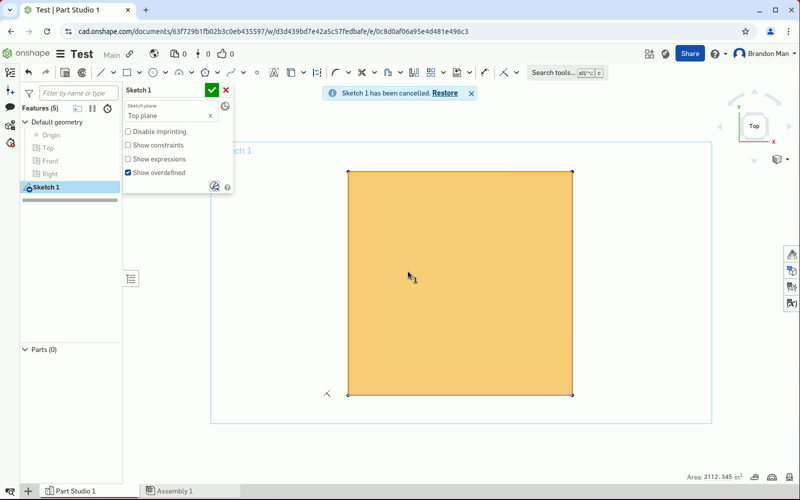
mouse_move(73, 352)
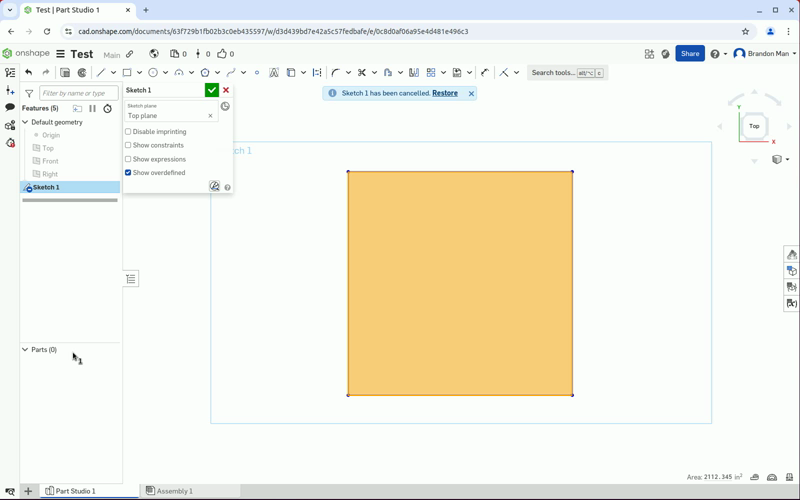
key(shift+y)
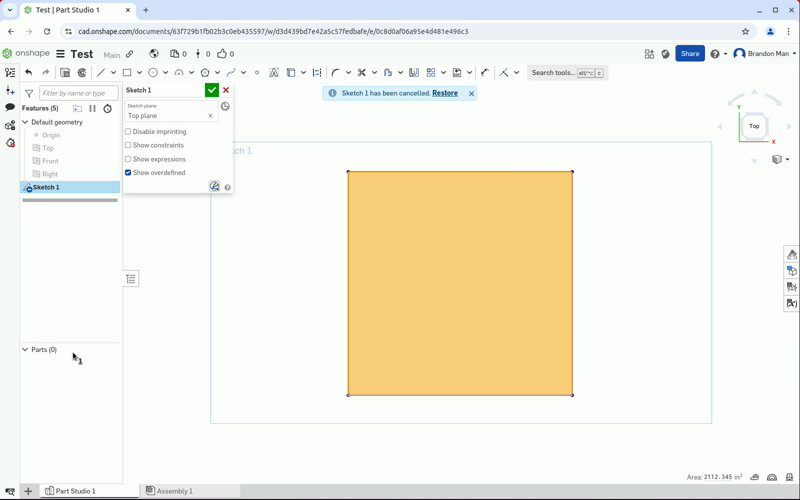
key(shift+e)
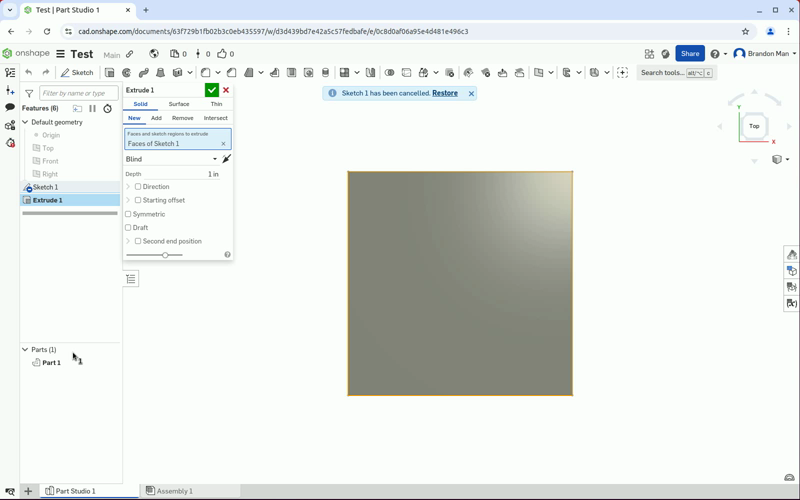
mouse_move(143, 106)
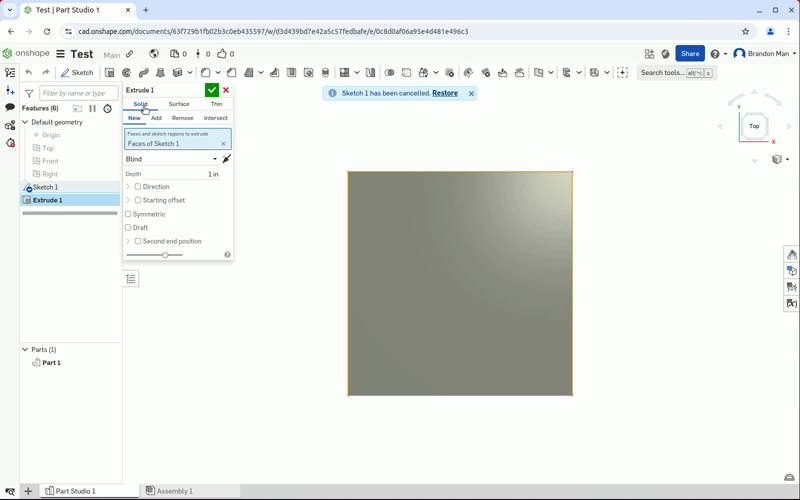
click(143, 106)
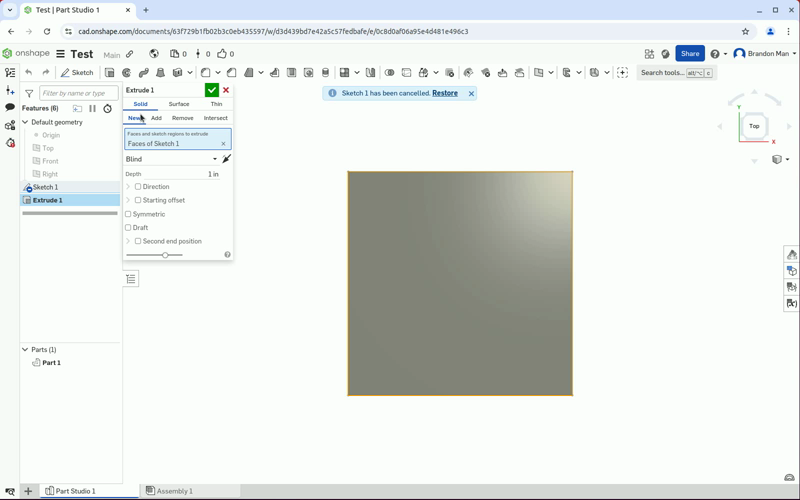
mouse_move(137, 120)
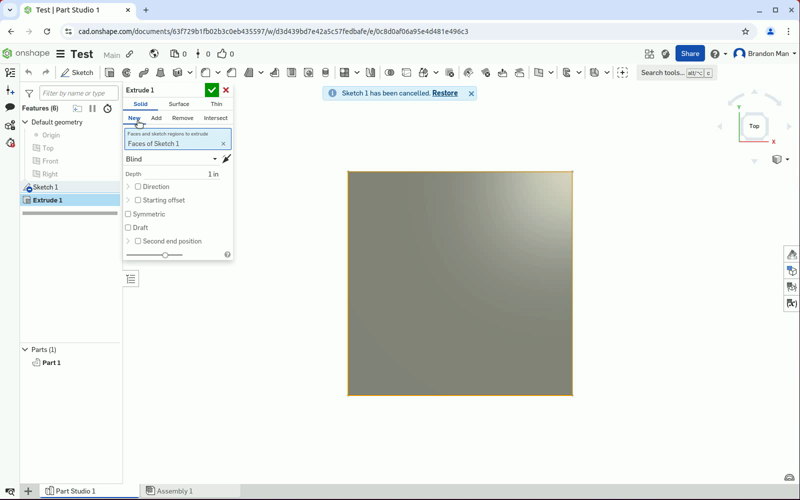
click(137, 120)
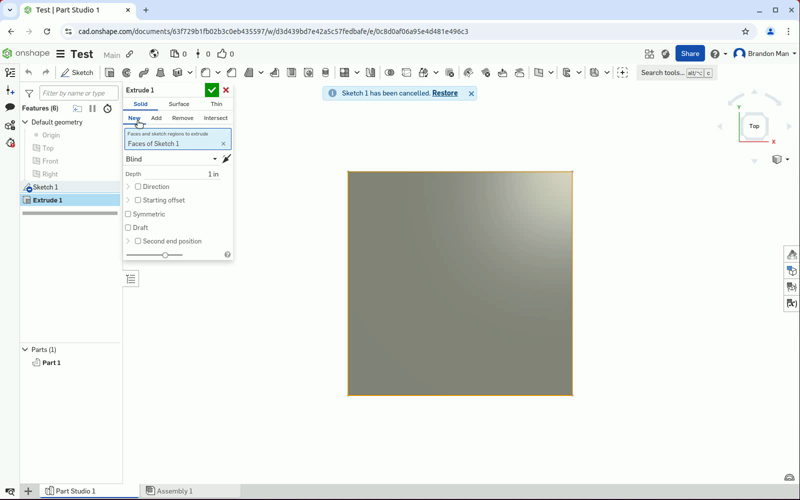
key(tab, 4)
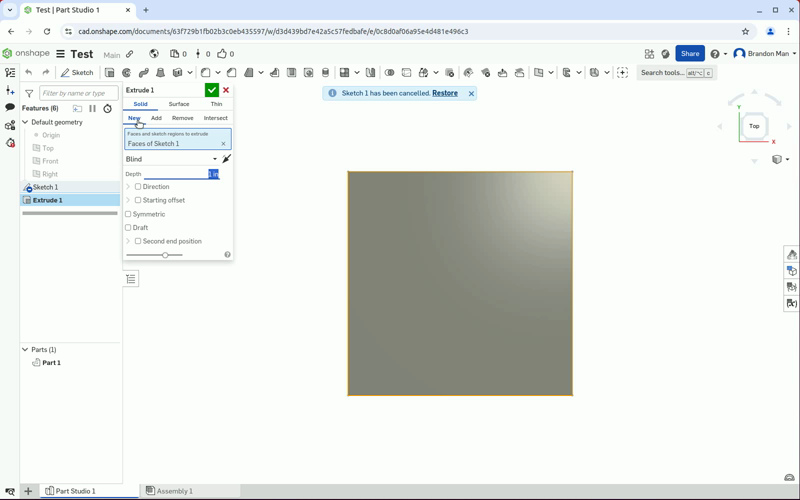
text(4.574)
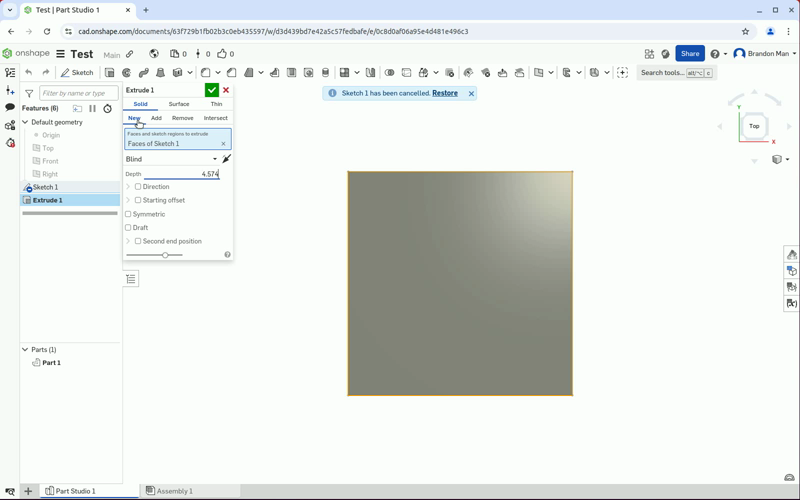
key(enter)
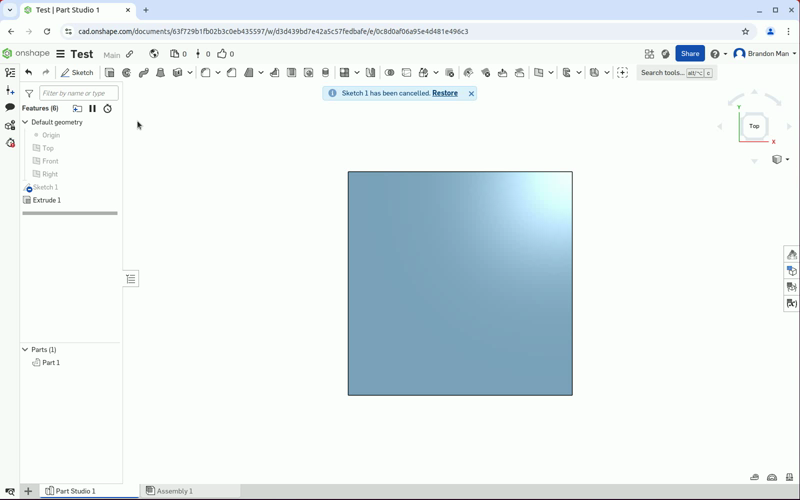
key(shift+h)
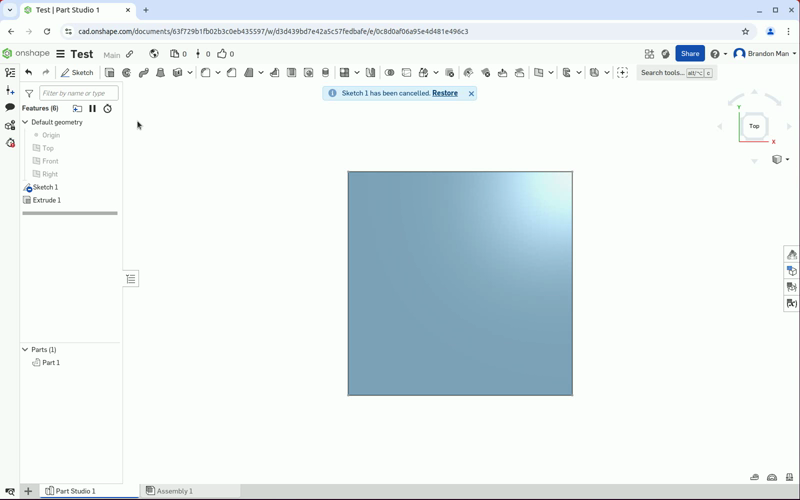
key(shift+h)
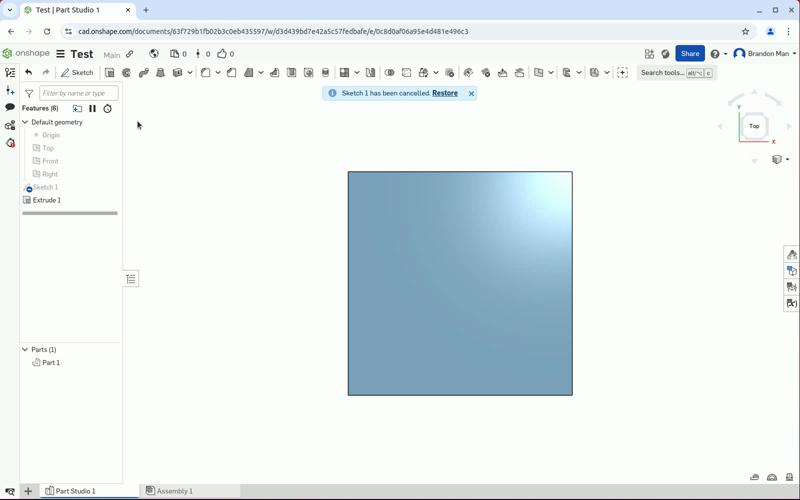
mouse_move(73, 189)
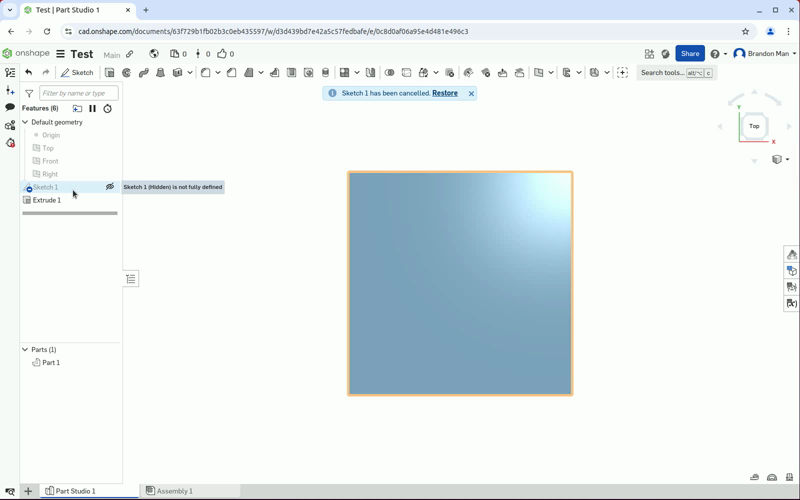
click(73, 189)
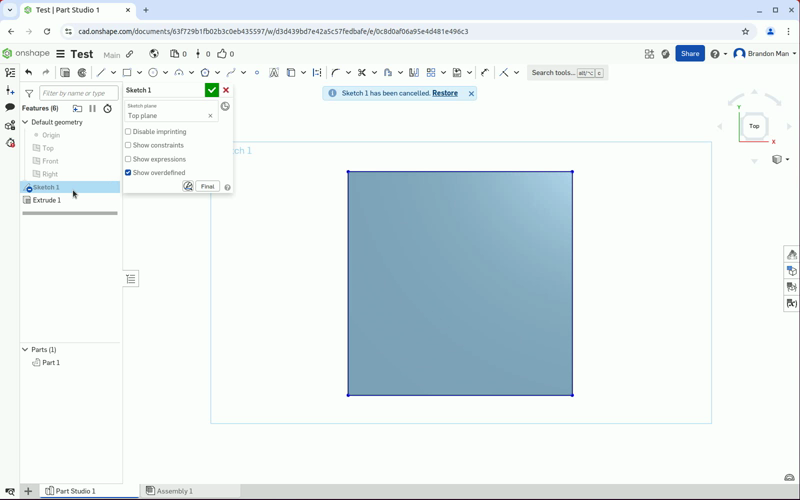
mouse_move(229, 92)
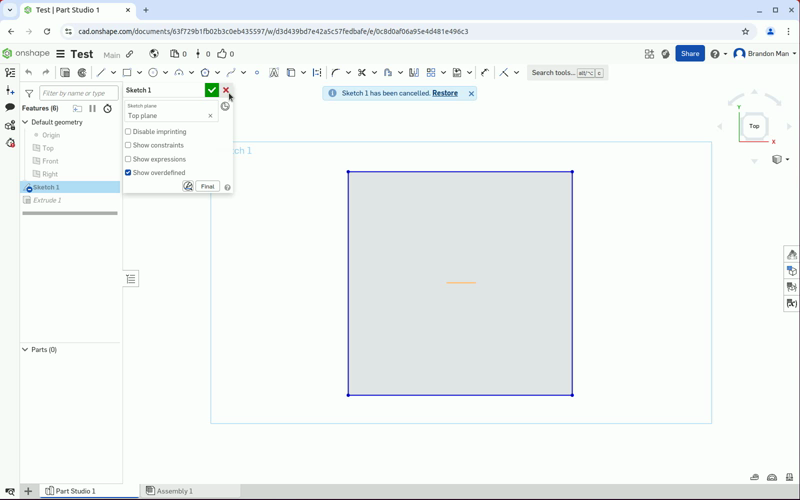
click(229, 92)
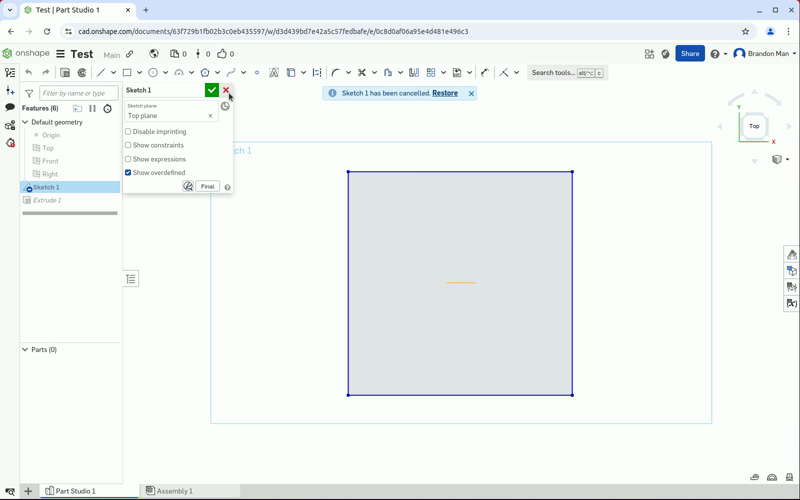
key(shift+s)
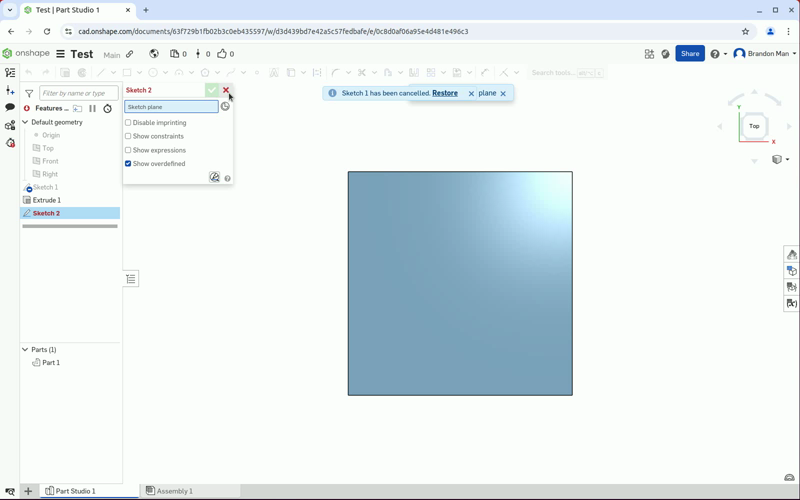
mouse_move(73, 150)
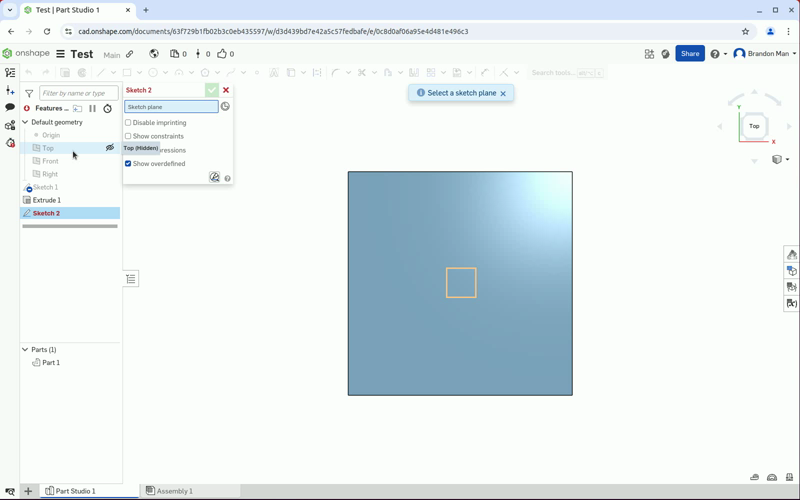
click(73, 150)
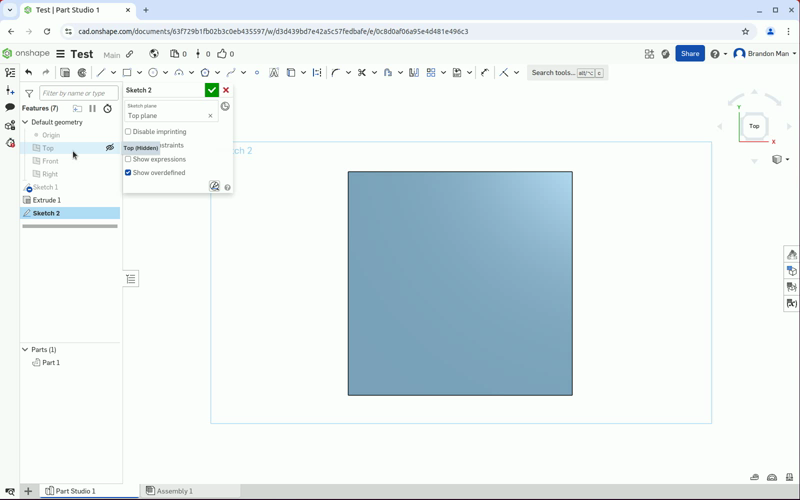
mouse_move(73, 352)
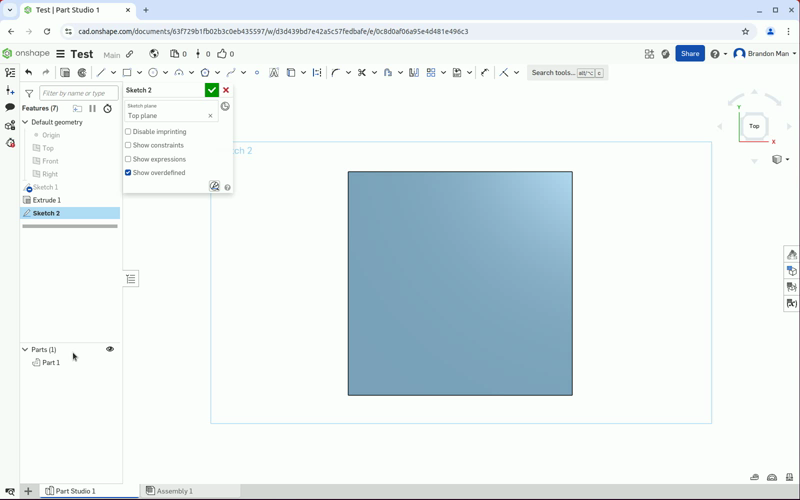
key(y)
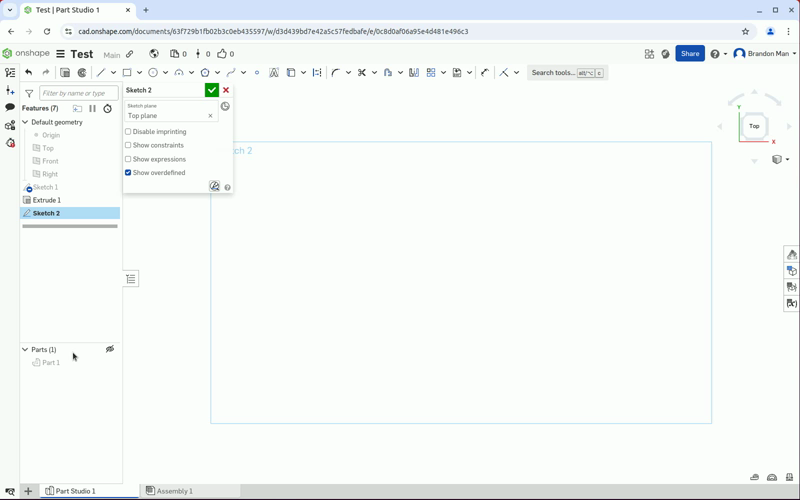
key(l)
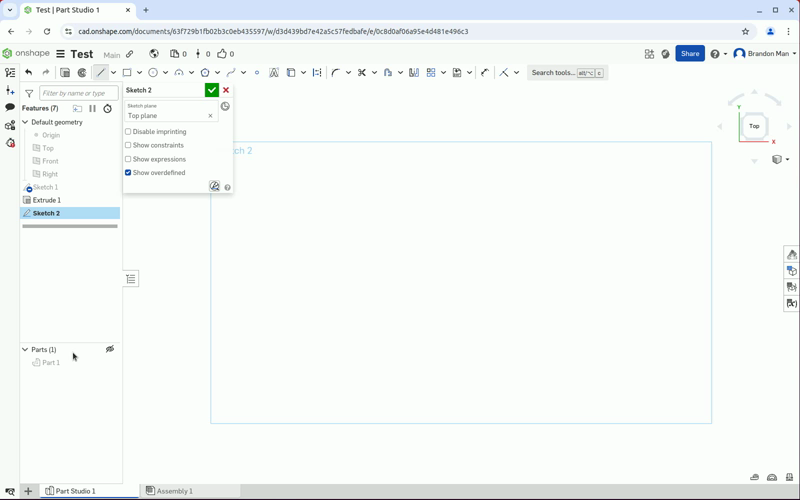
key_down(shift)
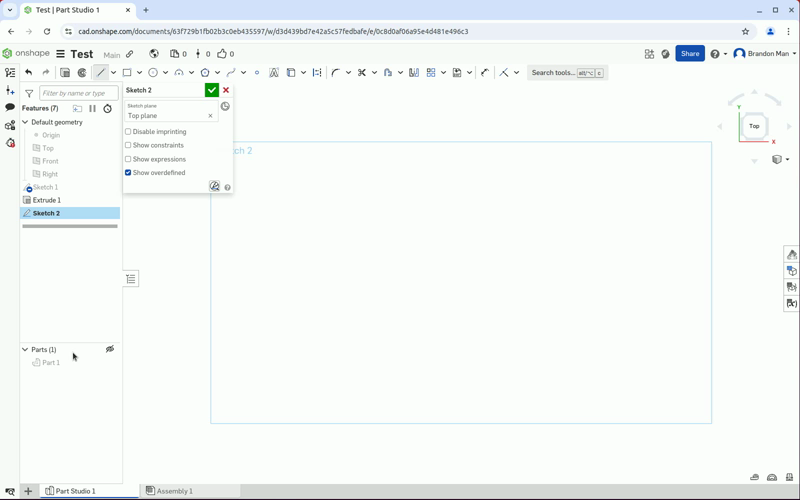
mouse_move(426, 316)
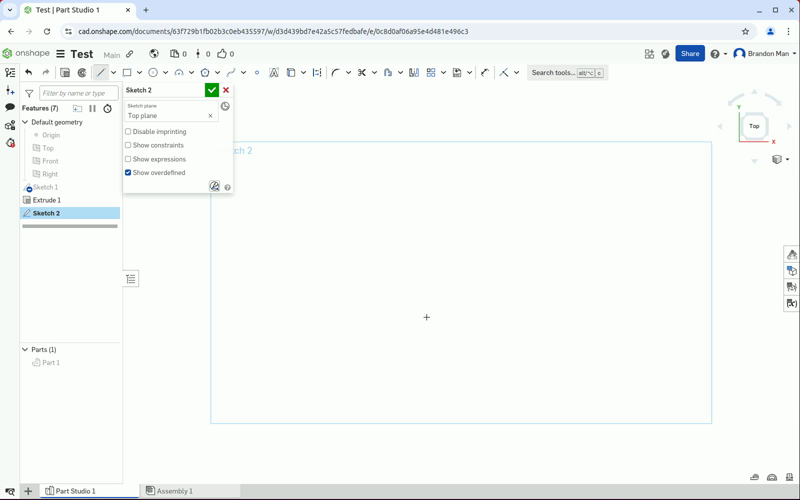
click(426, 316)
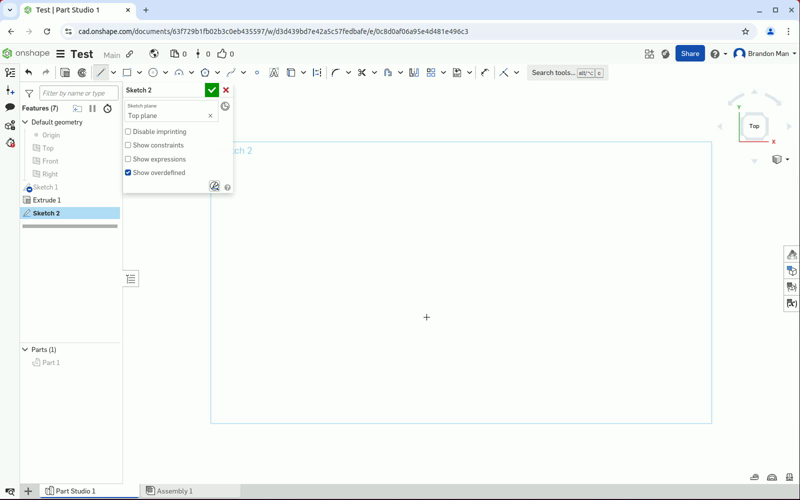
key_up(shift)
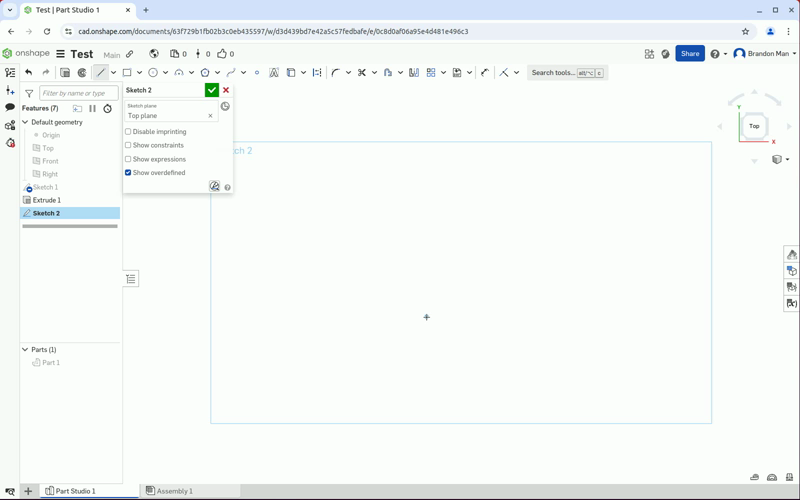
key_down(shift)
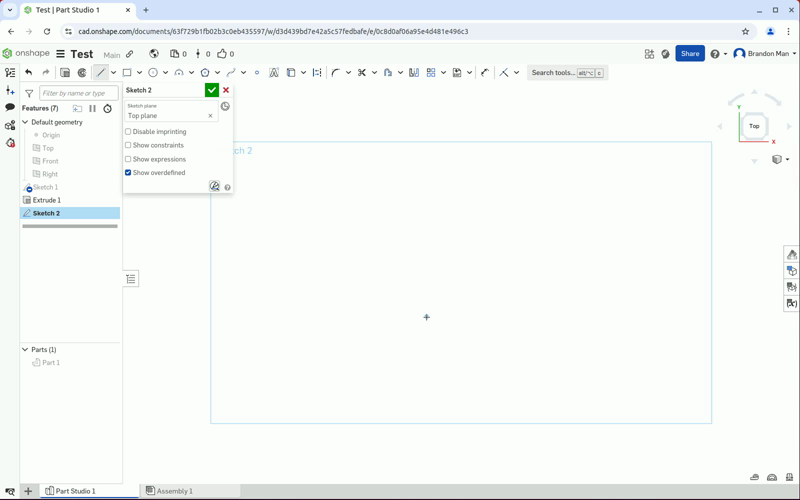
mouse_move(539, 316)
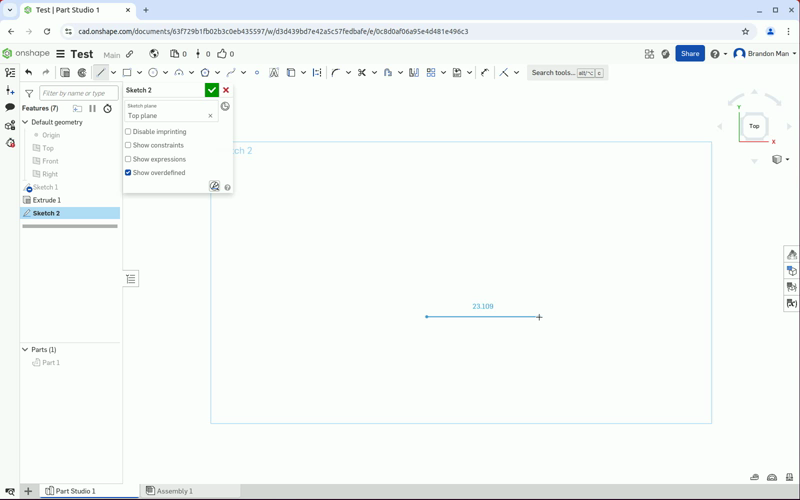
click(539, 316)
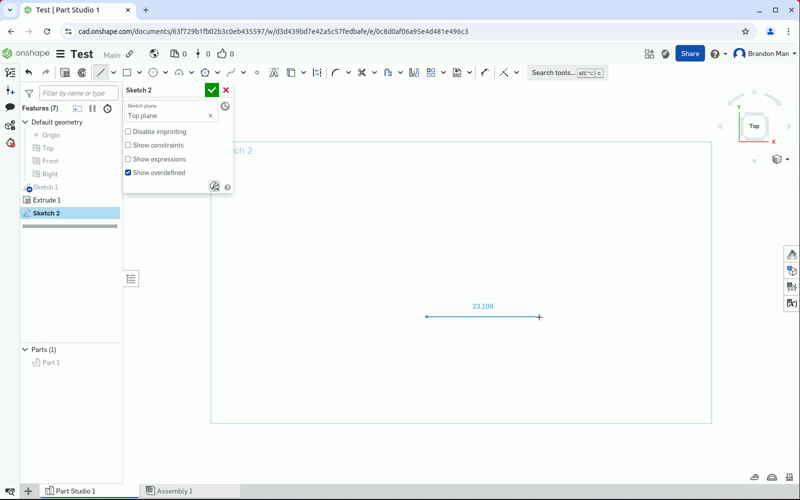
key_up(shift)
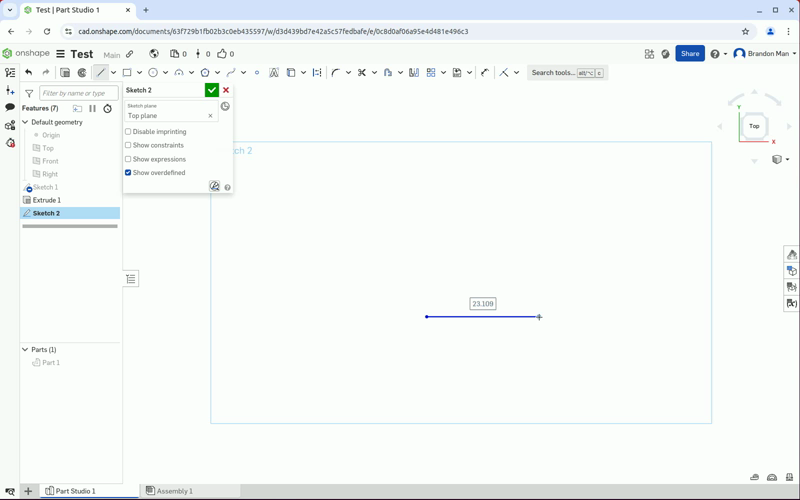
key_down(shift)
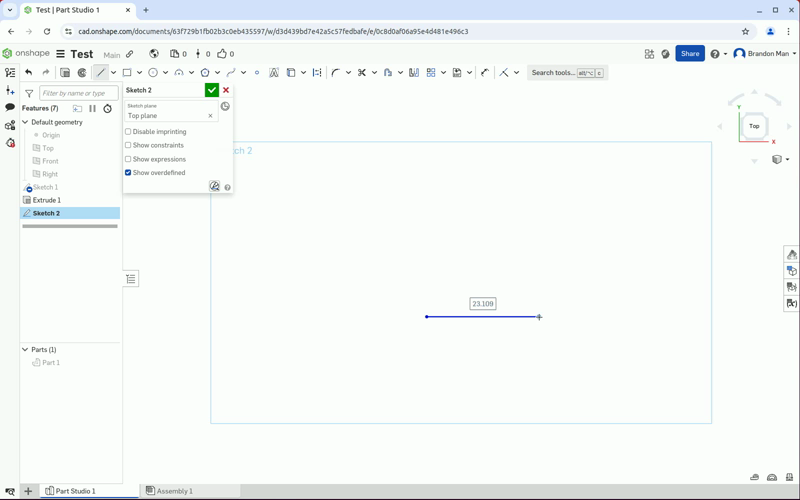
mouse_move(569, 316)
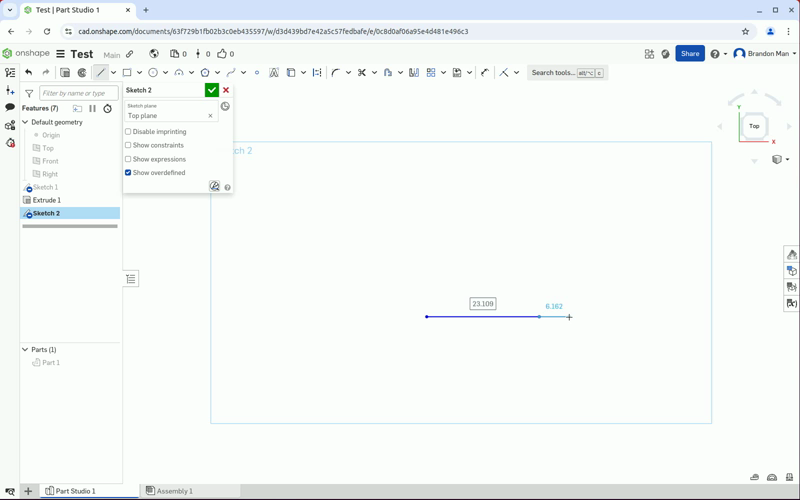
mouse_move(539, 305)
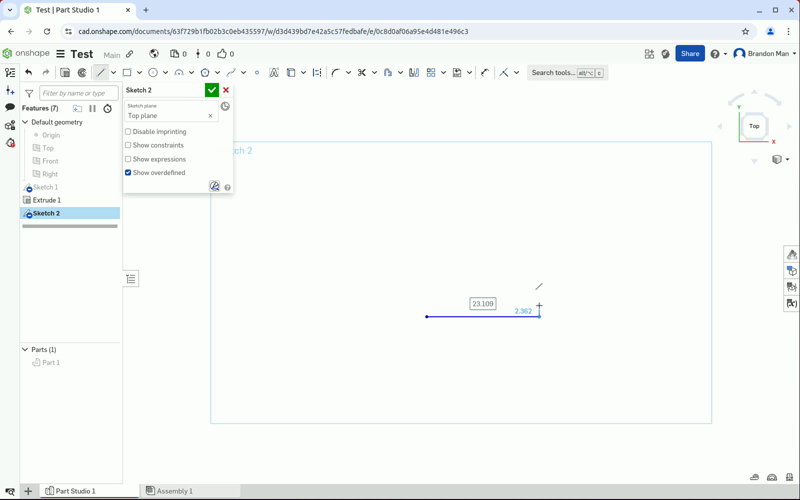
click(539, 305)
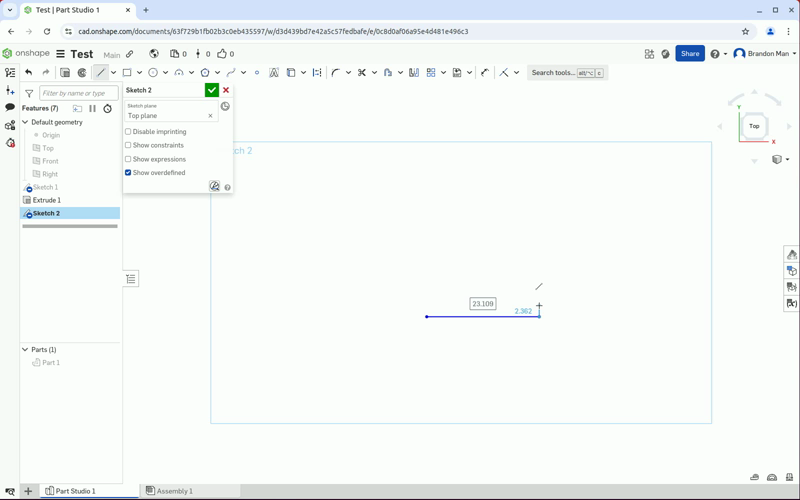
key_up(shift)
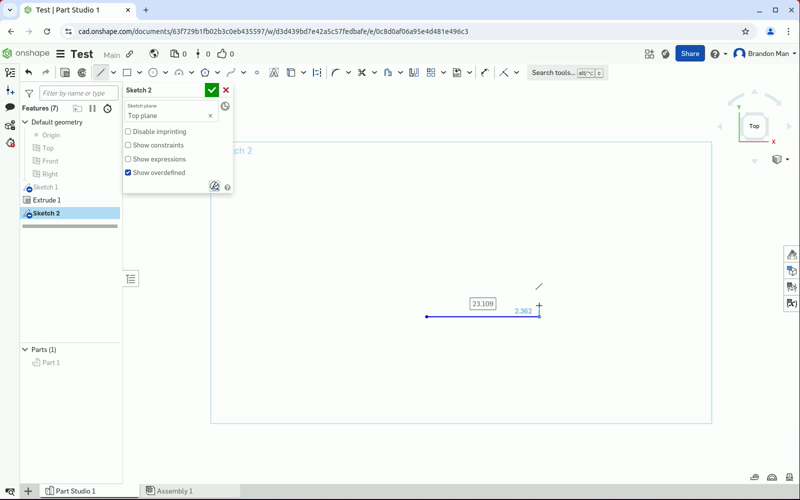
key_down(shift)
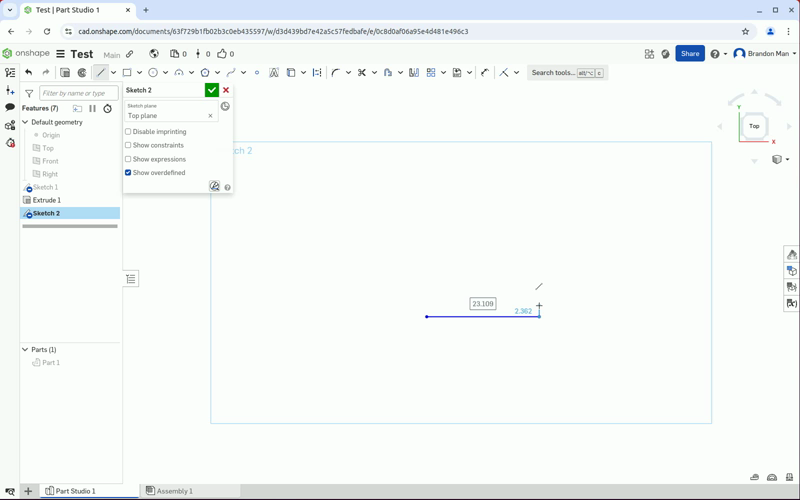
mouse_move(438, 305)
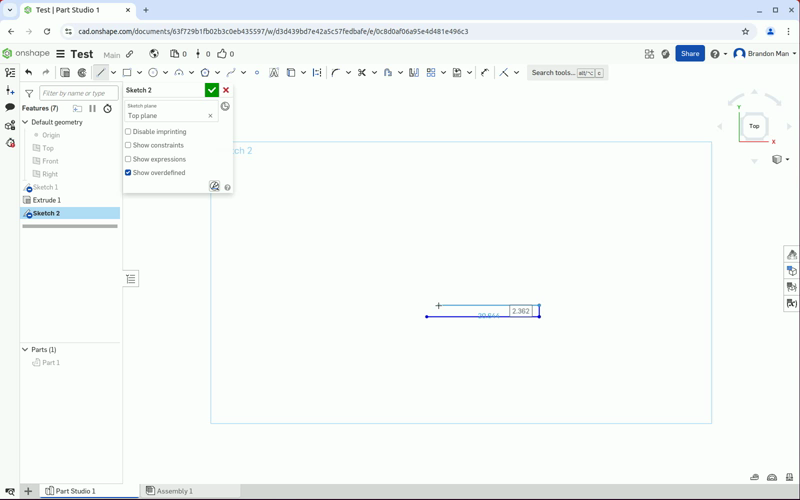
click(438, 305)
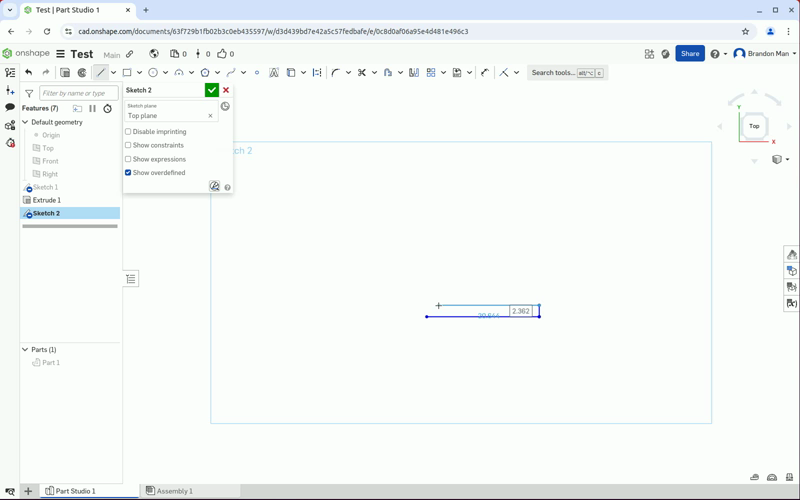
key_up(shift)
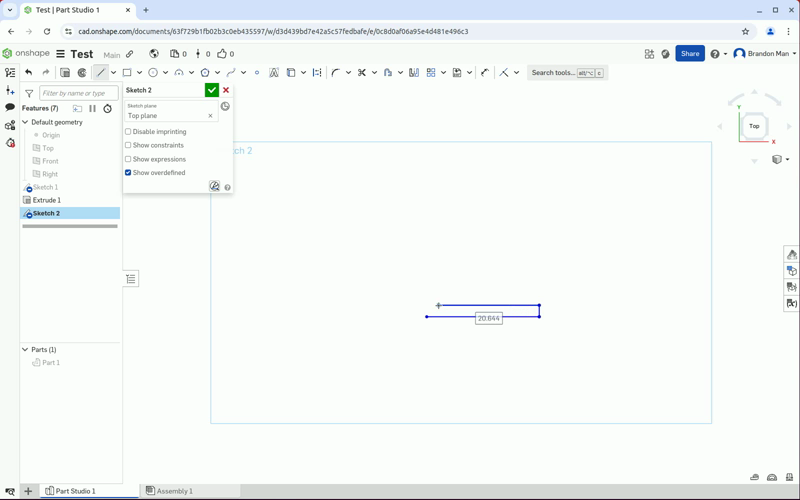
key_down(shift)
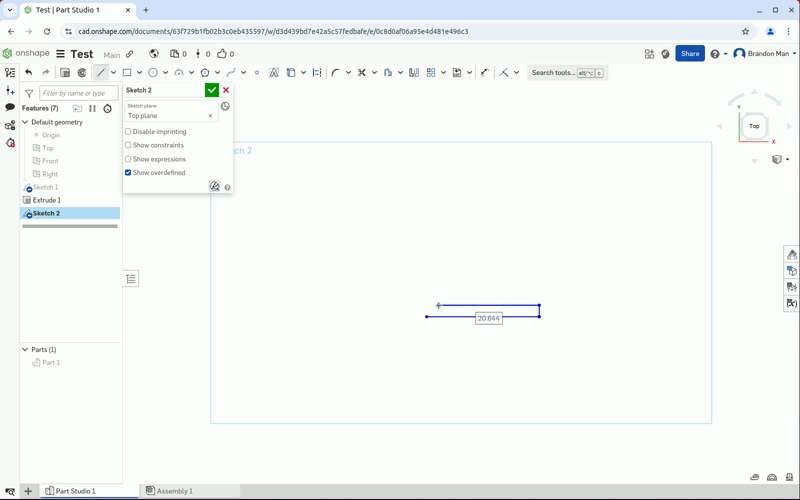
mouse_move(438, 204)
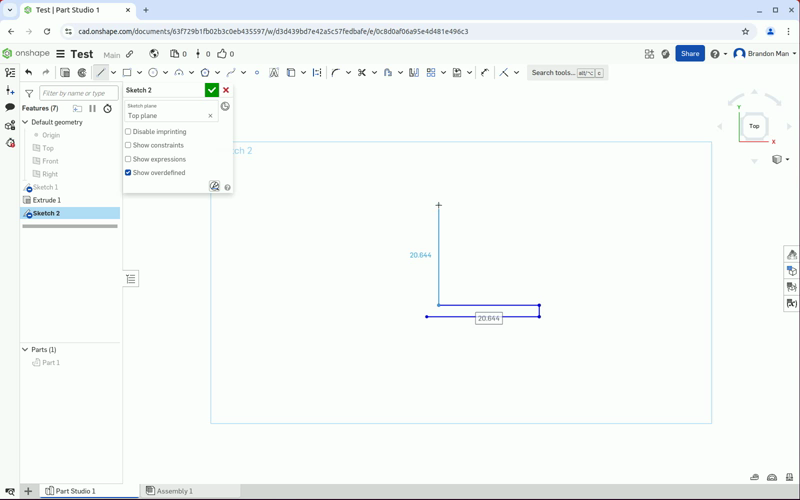
click(438, 204)
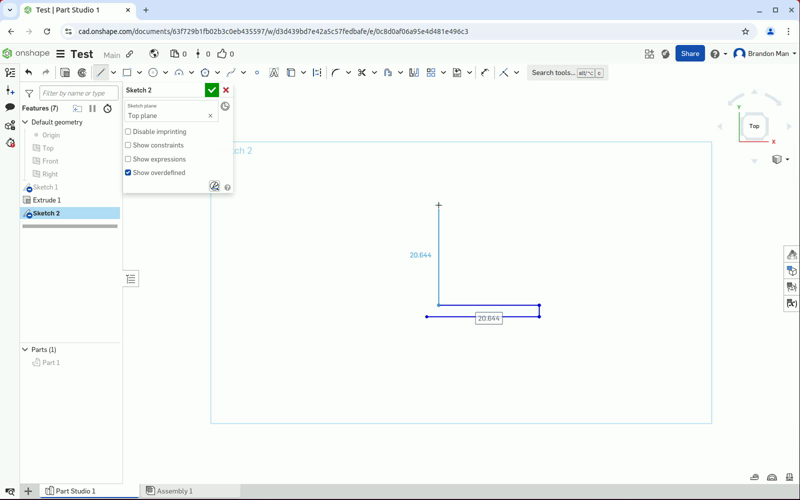
key_up(shift)
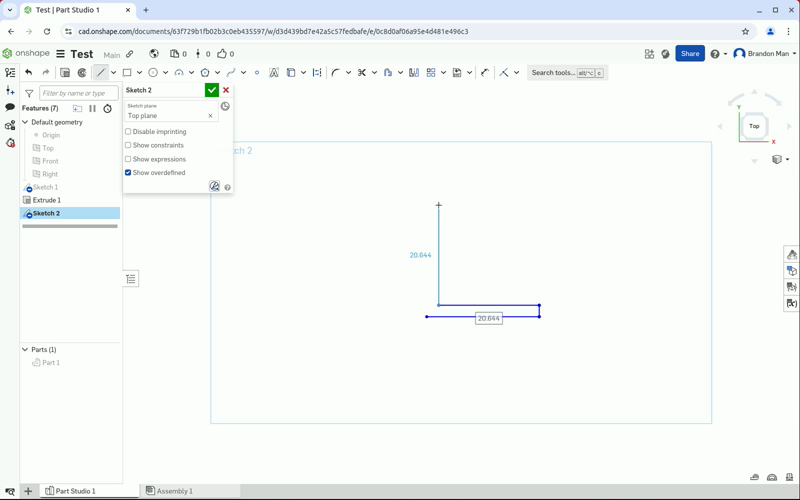
key_down(shift)
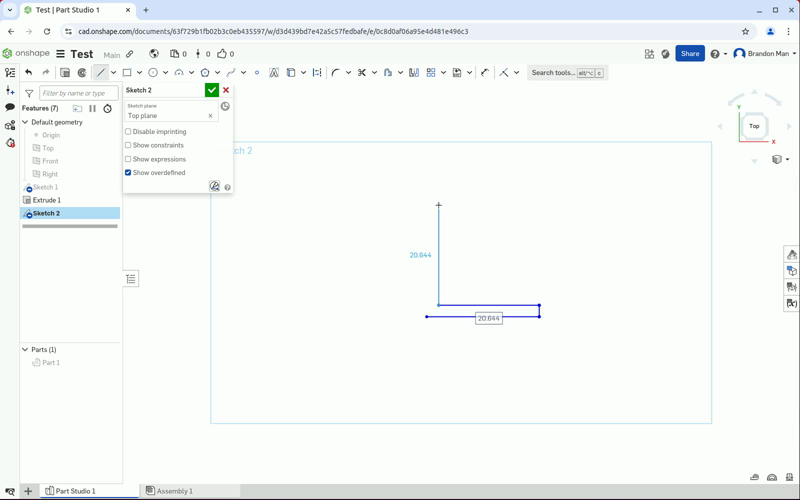
mouse_move(468, 204)
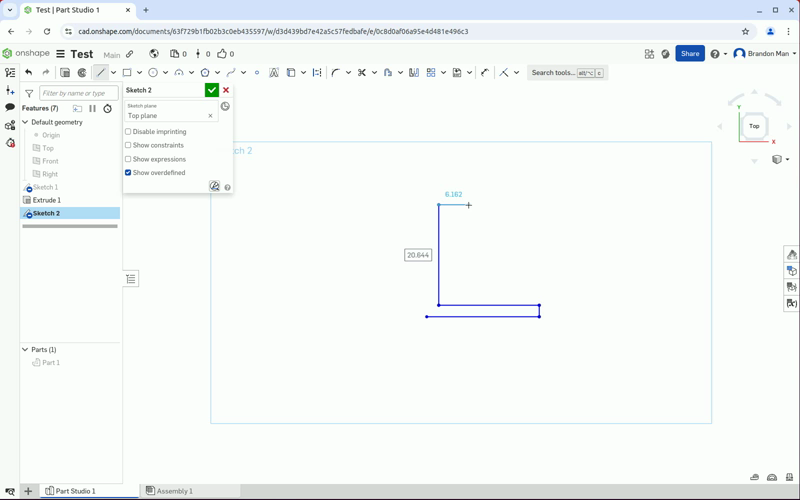
mouse_move(426, 204)
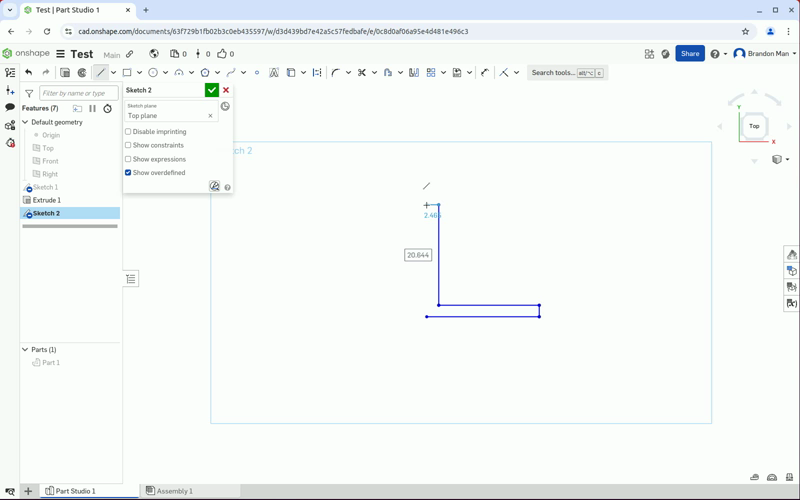
click(426, 204)
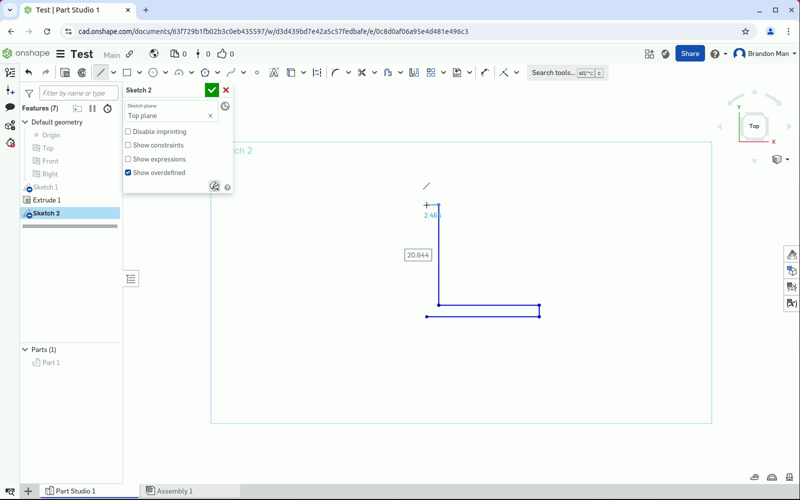
key_up(shift)
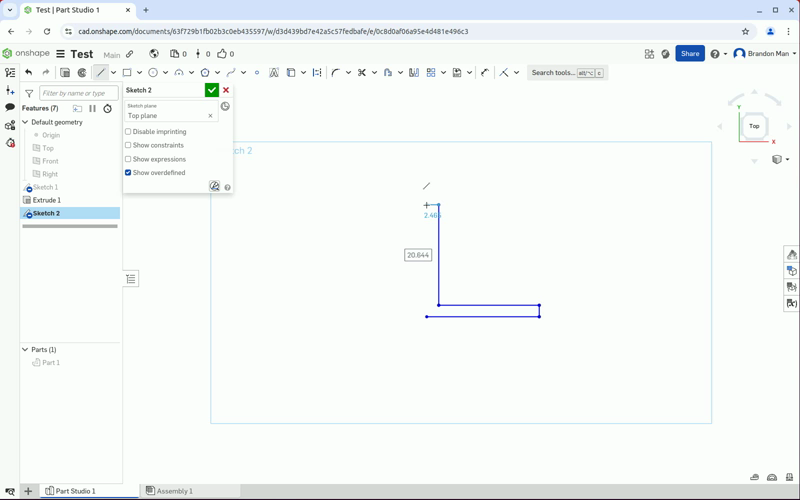
key_down(shift)
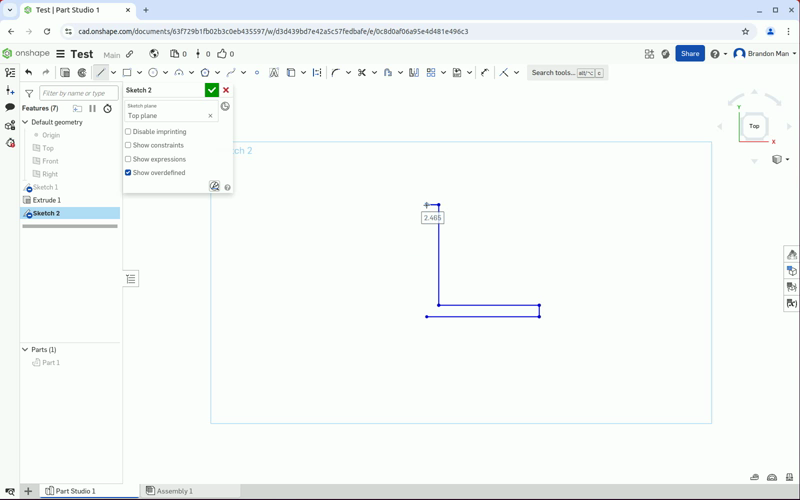
mouse_move(426, 316)
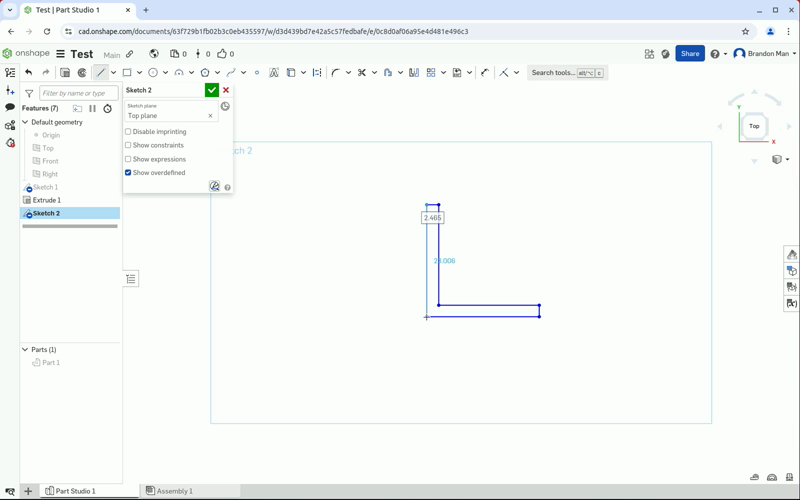
key_up(shift)
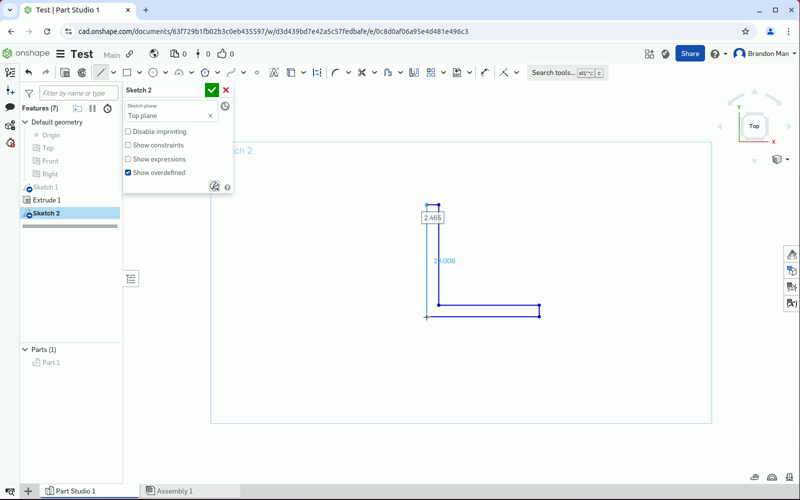
click(426, 316)
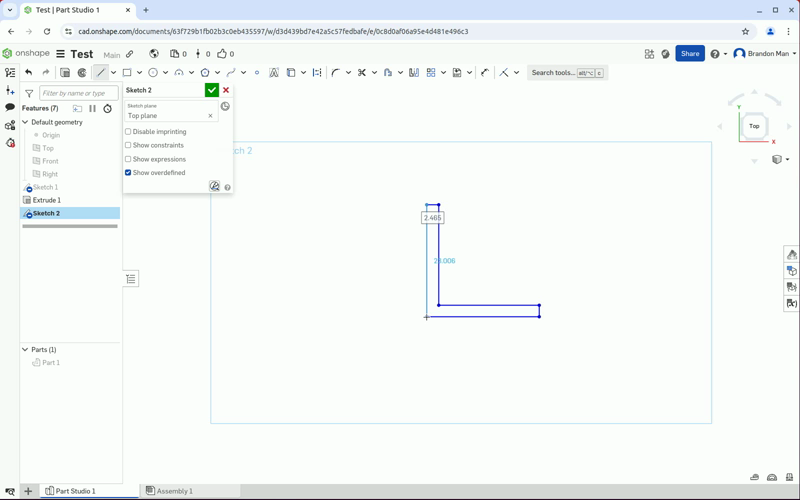
key(esc)
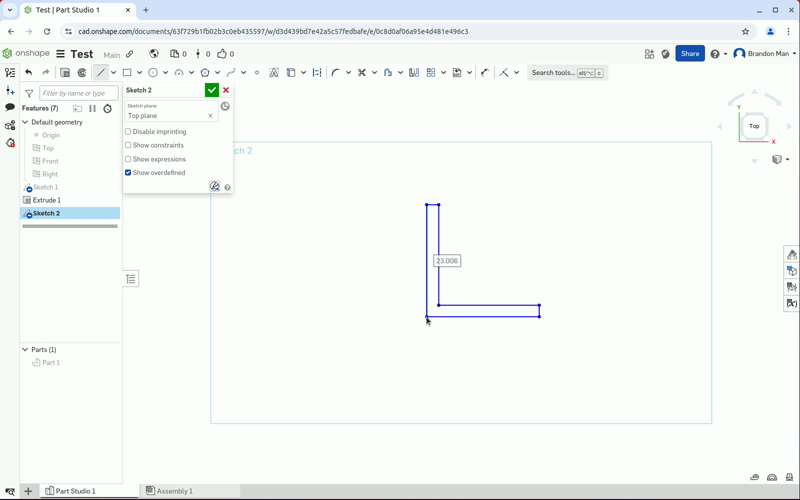
mouse_move(448, 307)
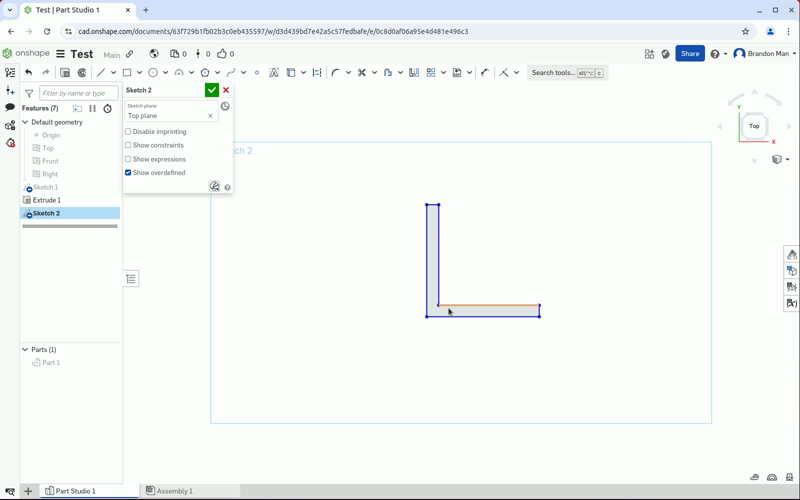
click(448, 307)
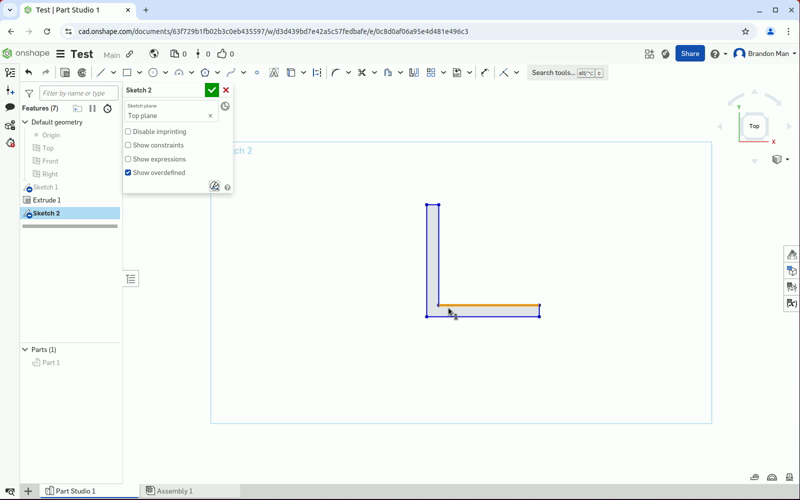
mouse_move(73, 352)
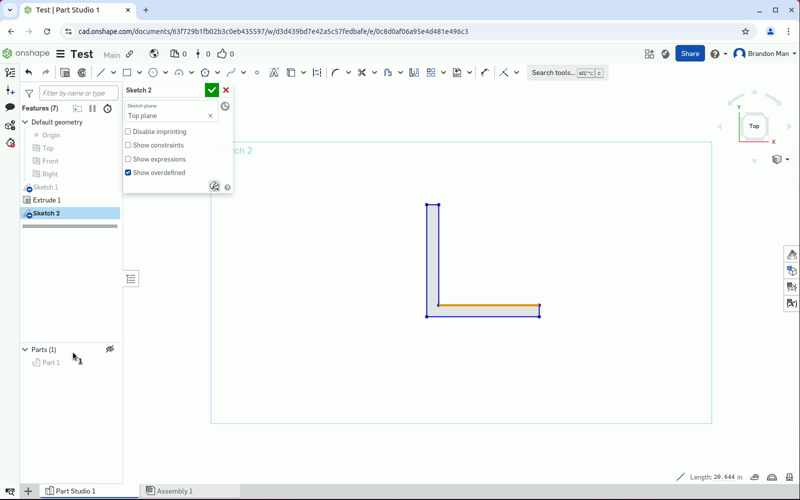
key(shift+y)
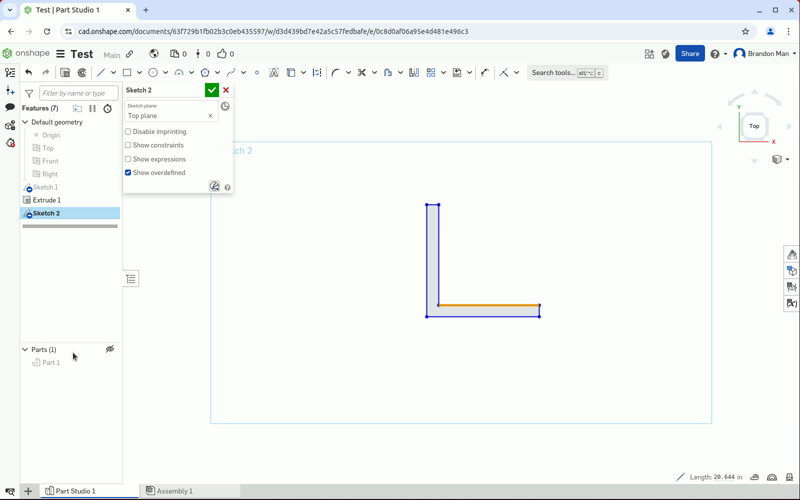
key(shift+e)
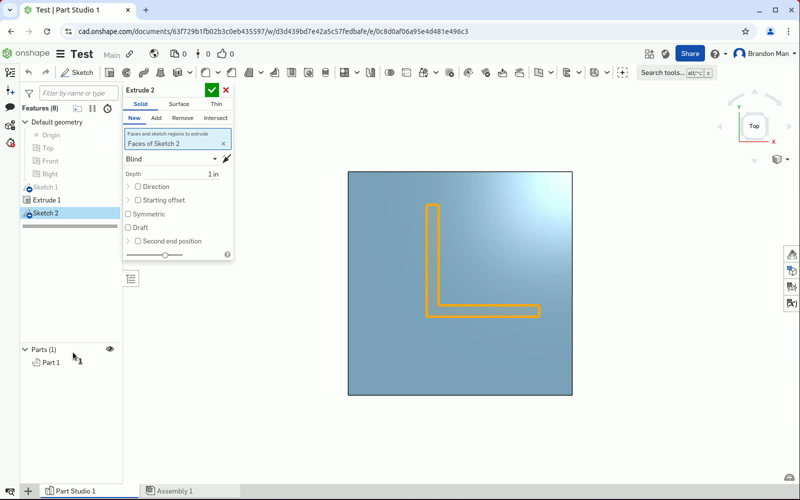
mouse_move(143, 106)
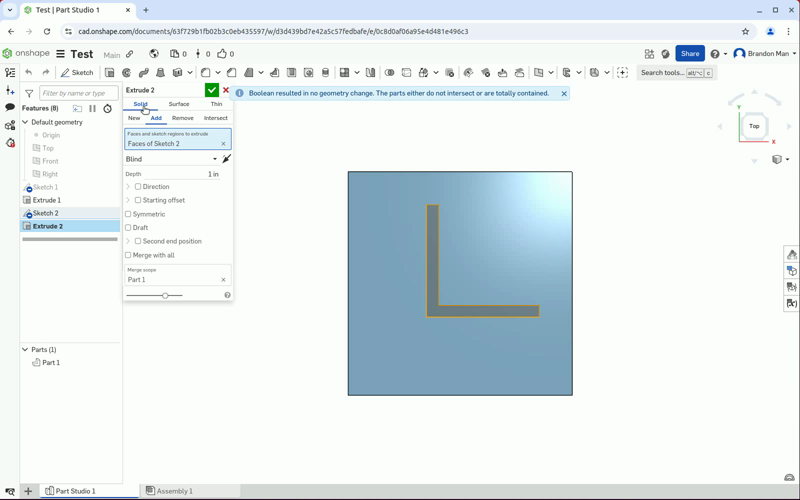
click(143, 106)
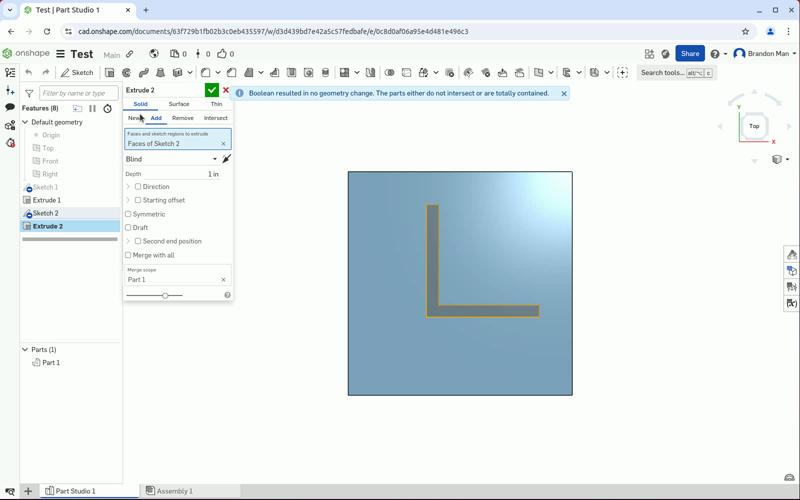
mouse_move(137, 120)
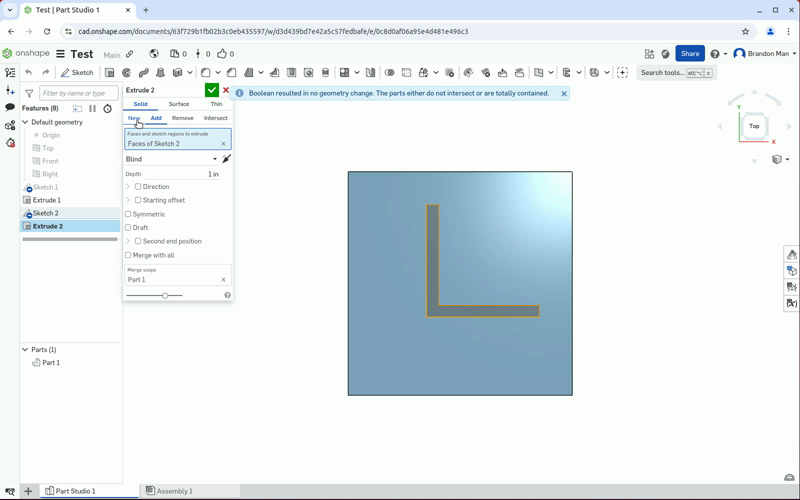
click(137, 120)
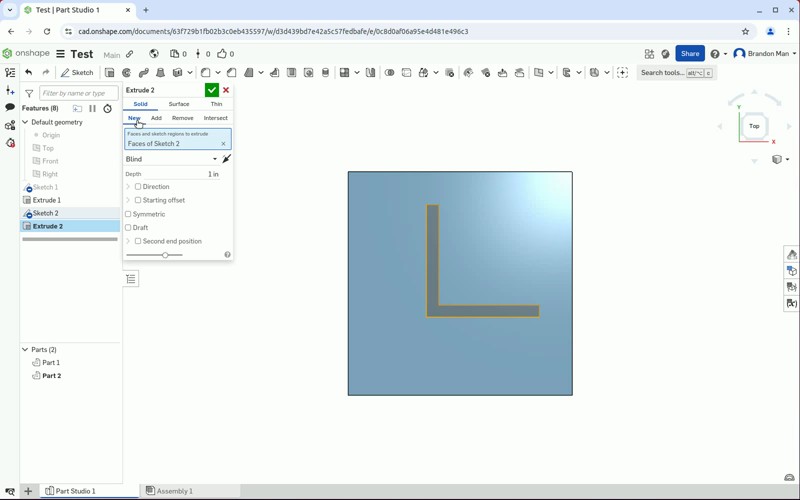
key(tab, 4)
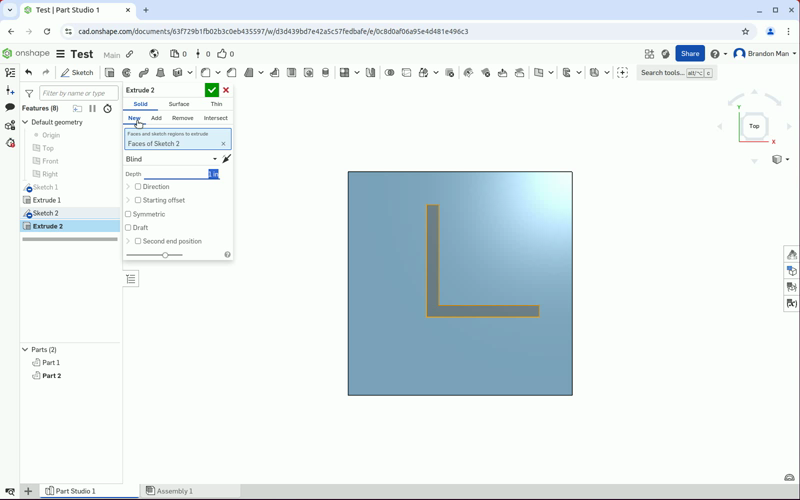
text(-11.554)
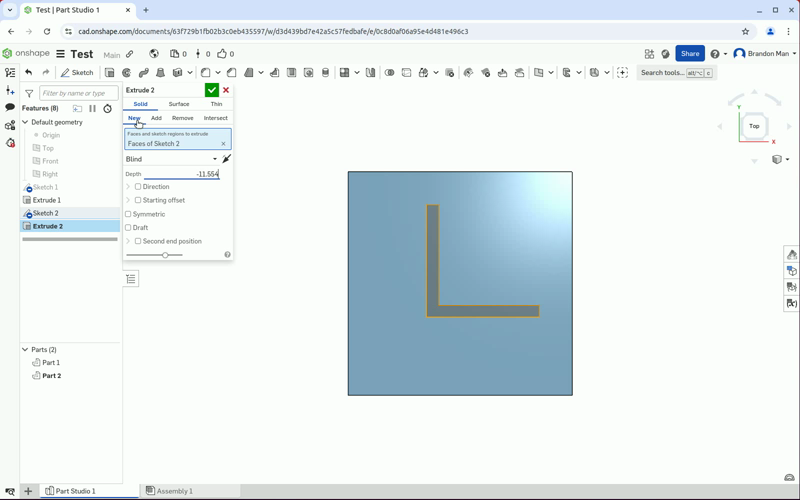
key(enter)
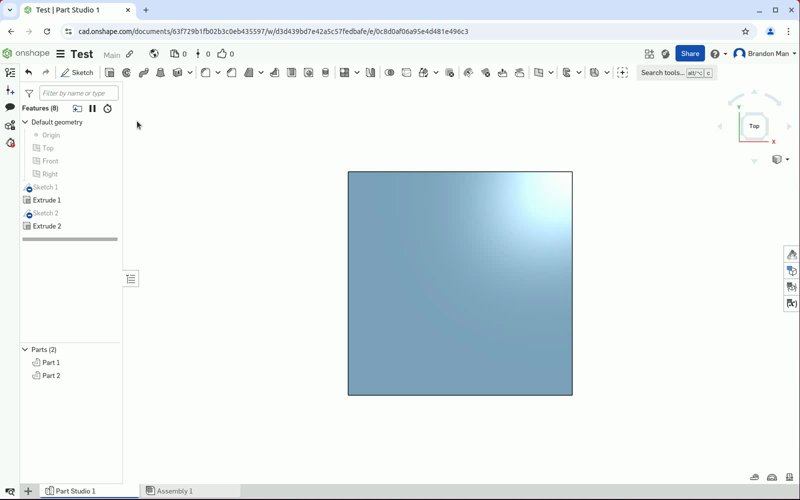
key(shift+h)
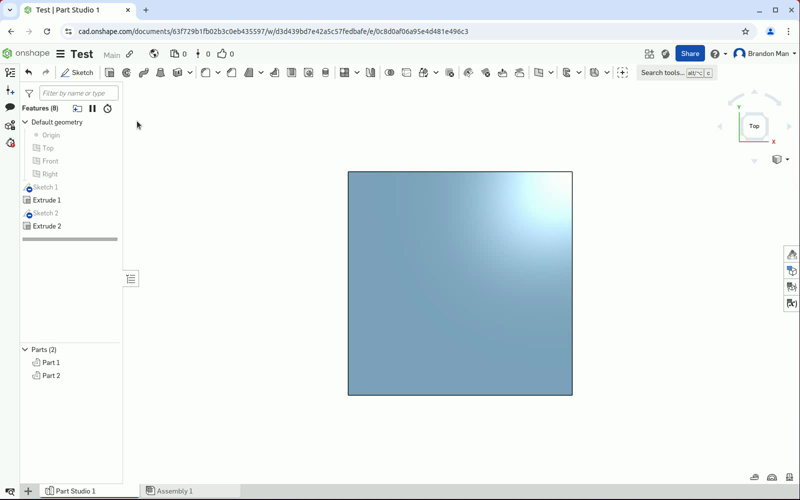
key(shift+h)
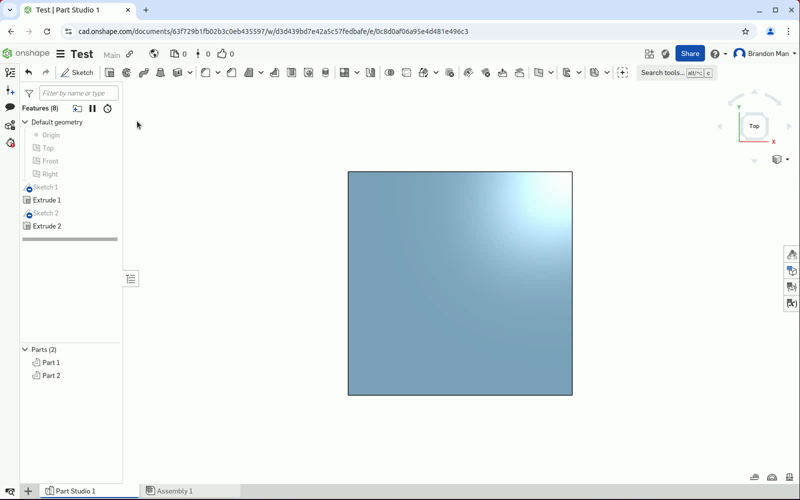
mouse_move(73, 189)
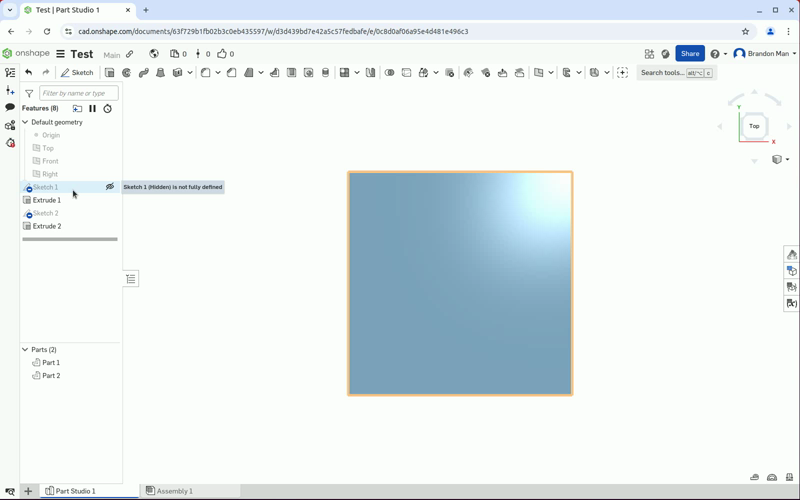
click(73, 189)
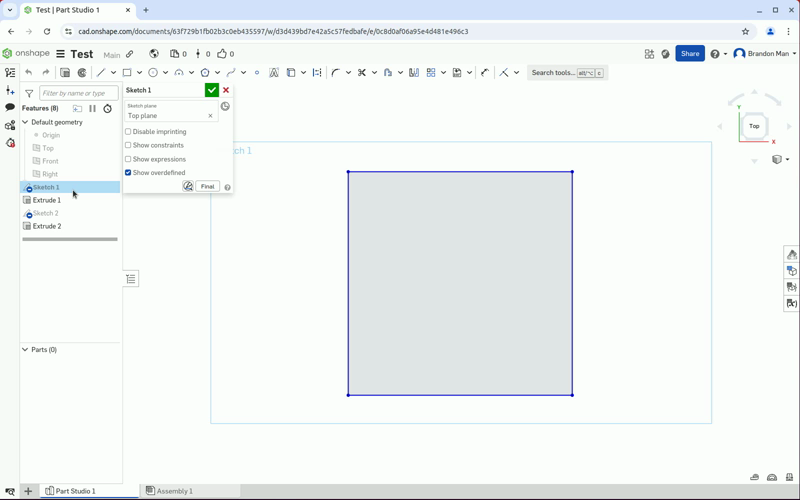
mouse_move(229, 92)
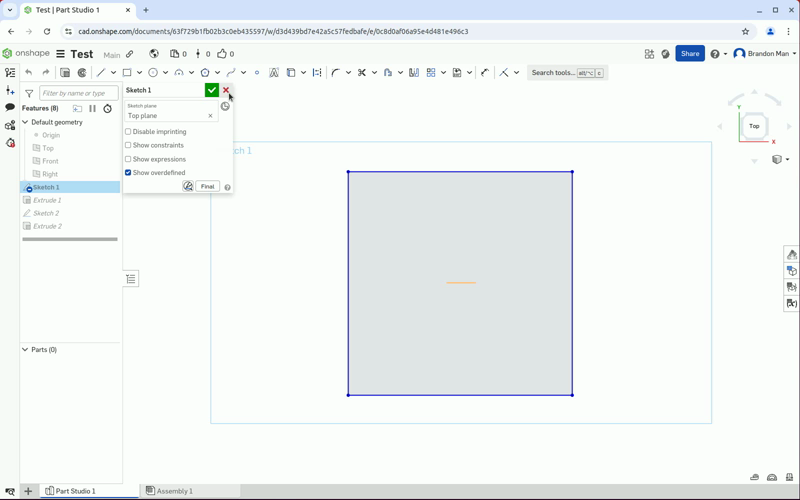
click(229, 92)
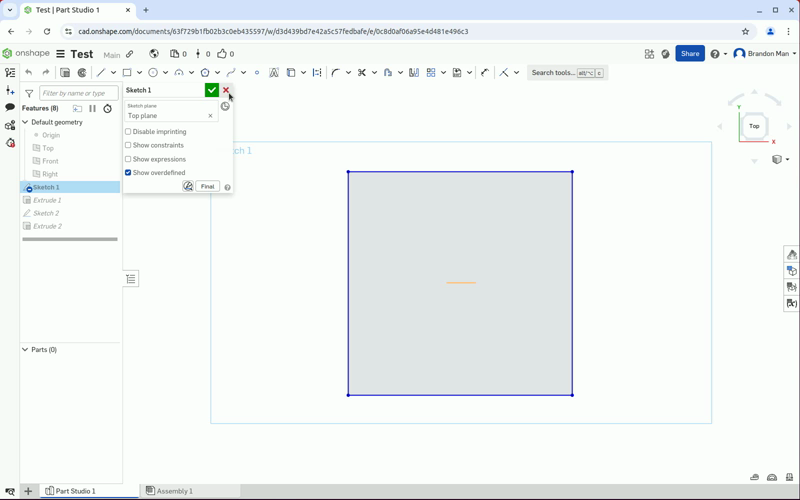
key(shift+s)
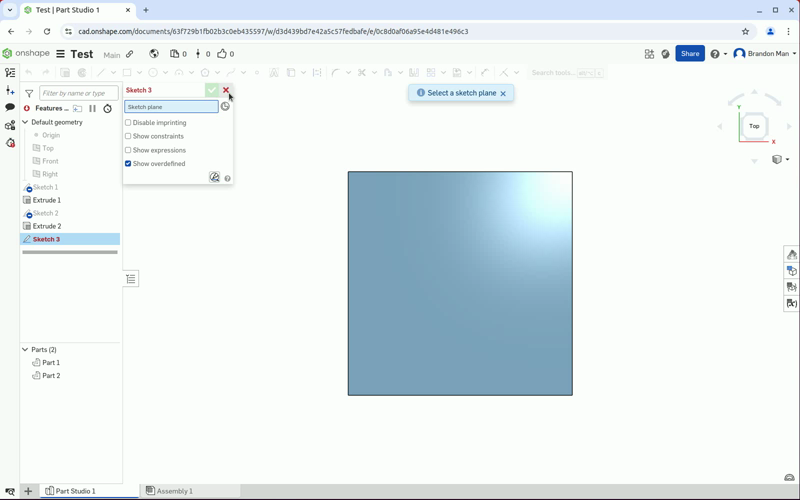
mouse_move(73, 150)
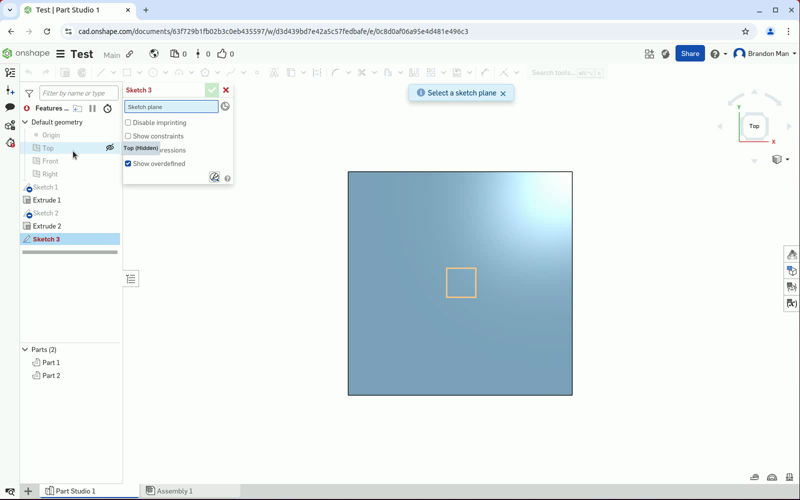
click(73, 150)
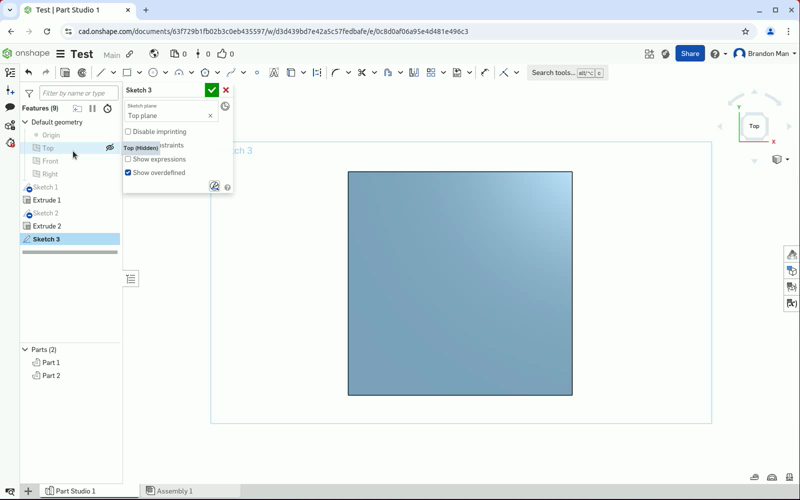
mouse_move(73, 352)
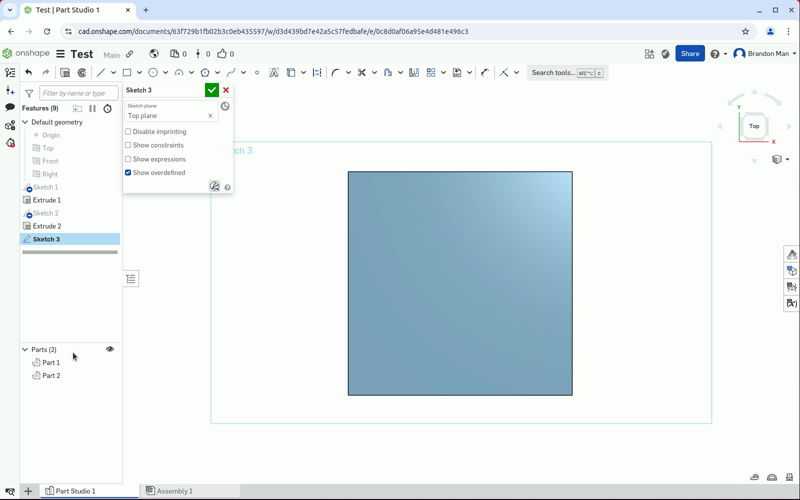
key(y)
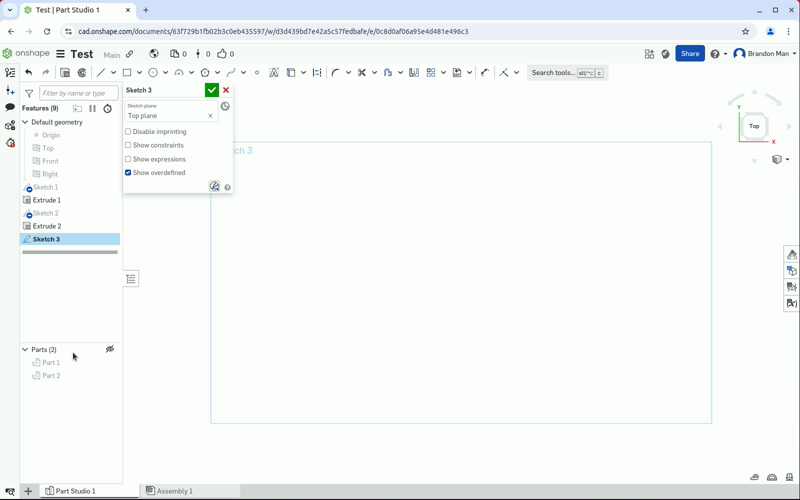
key(c)
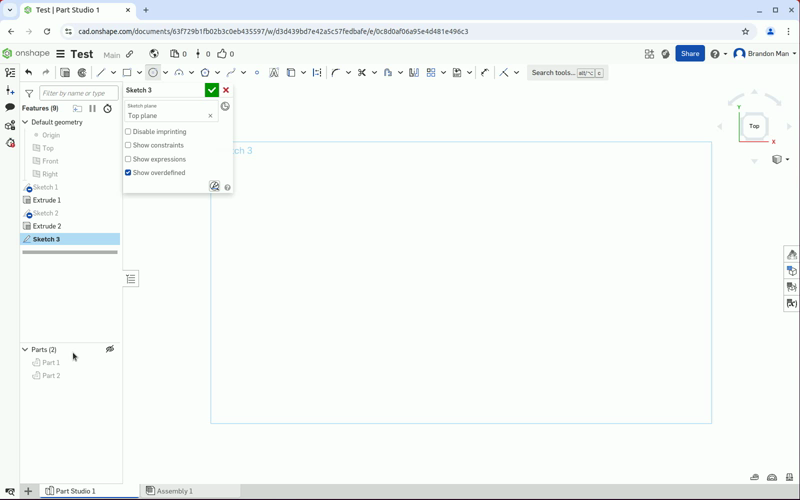
key_down(shift)
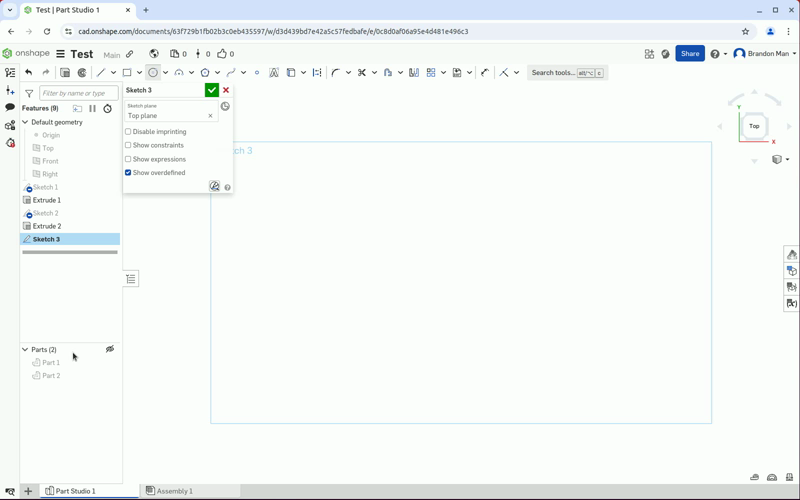
mouse_move(461, 282)
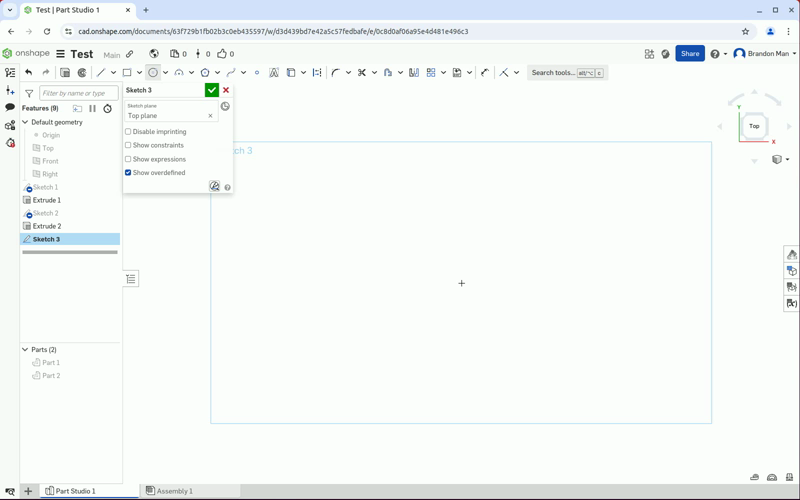
click(461, 282)
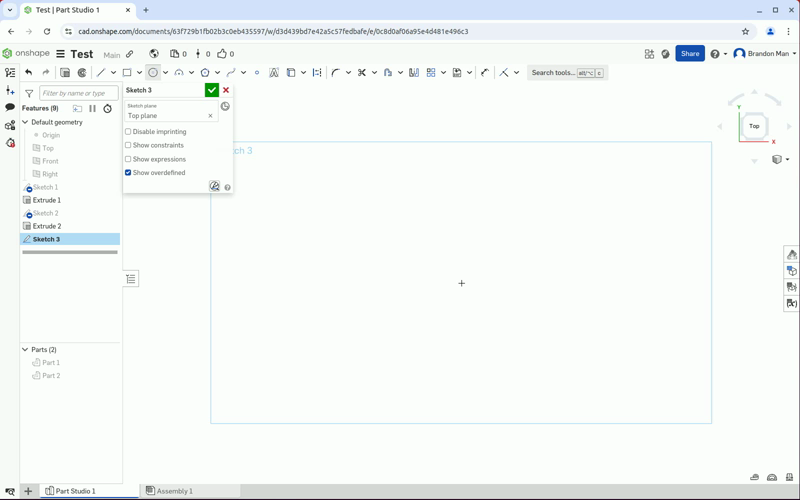
key_up(shift)
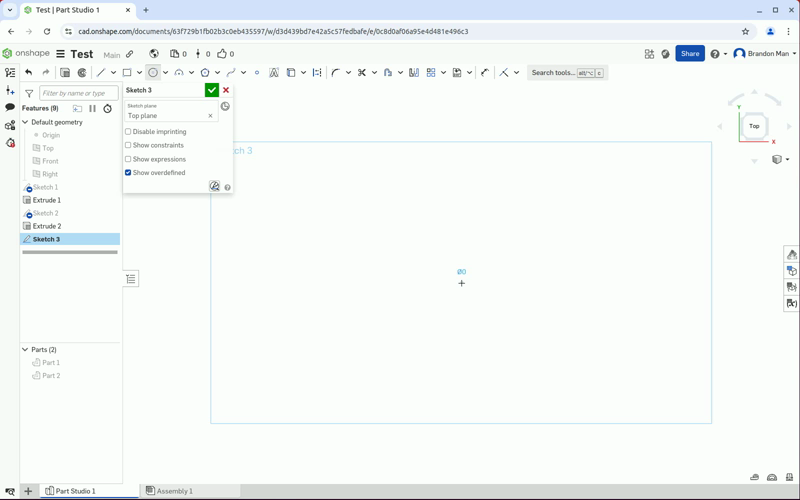
mouse_move(479, 282)
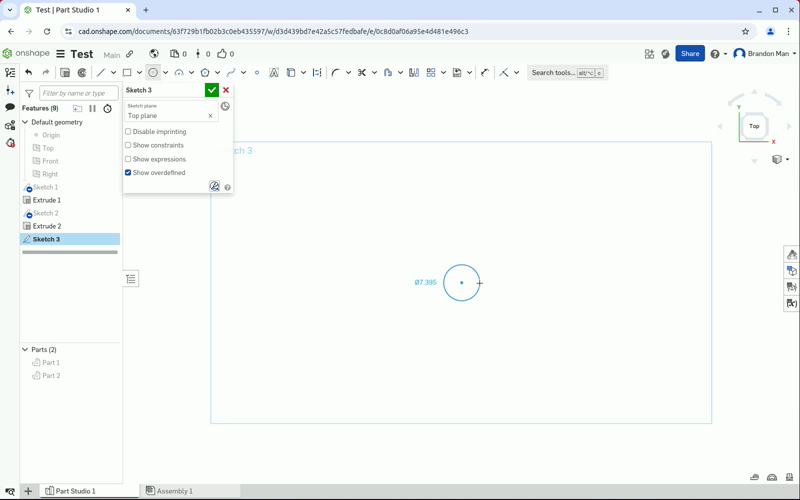
click(479, 282)
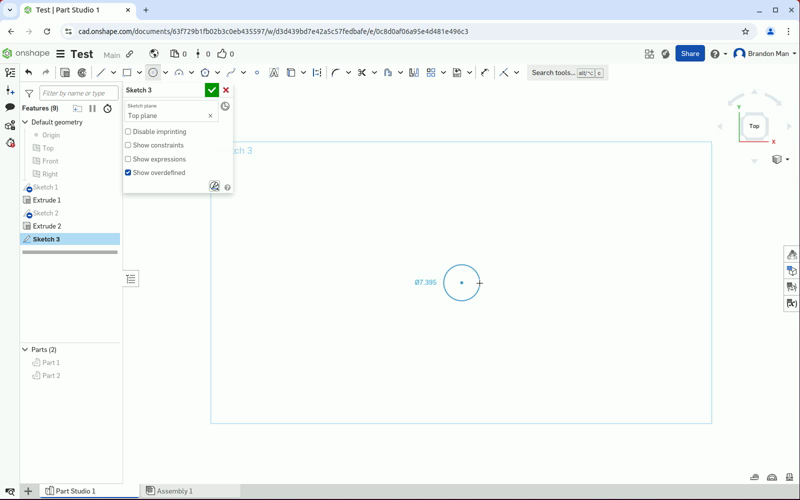
key(esc)
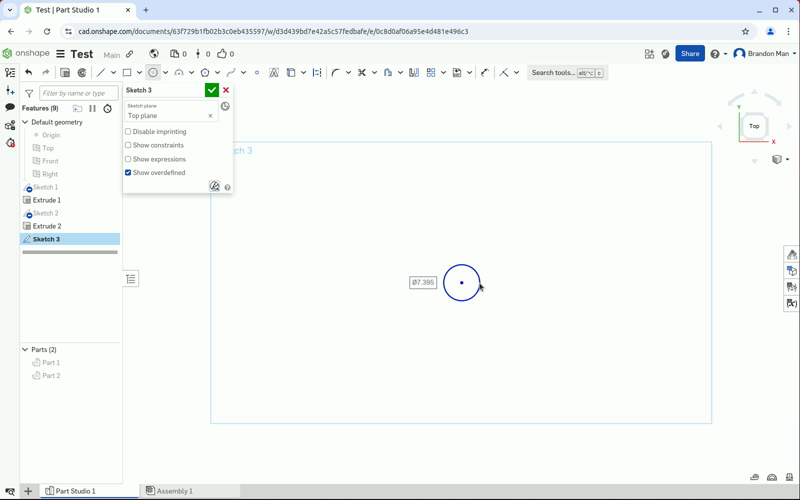
mouse_move(477, 279)
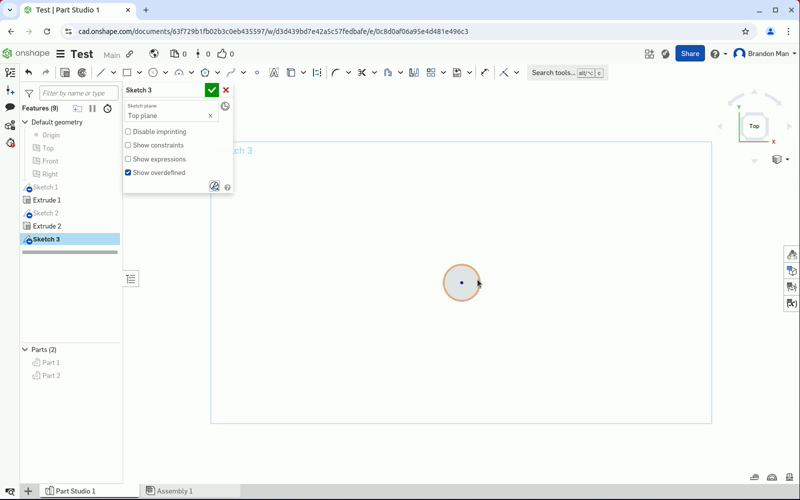
scroll(6)
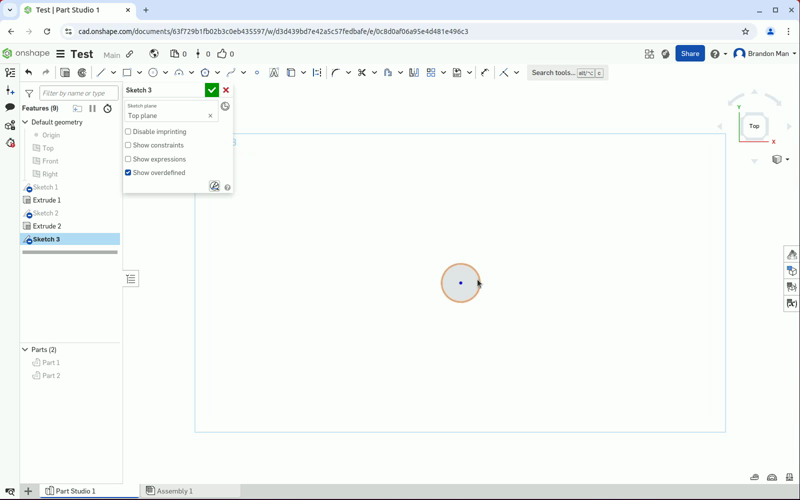
scroll(6)
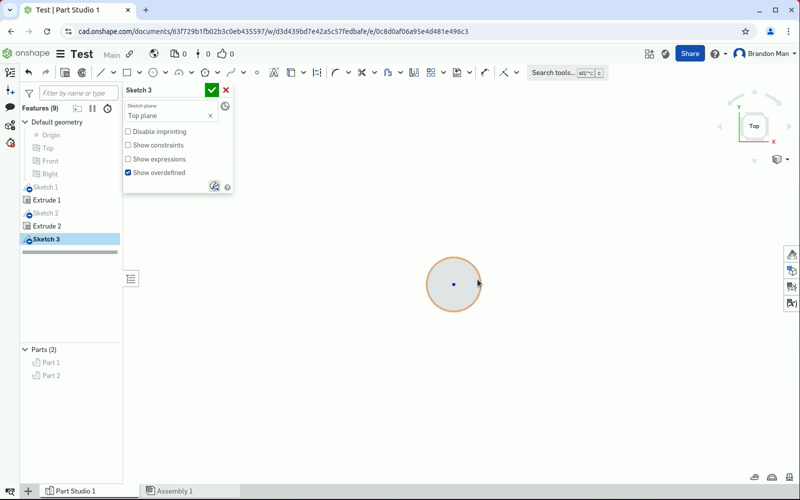
scroll(6)
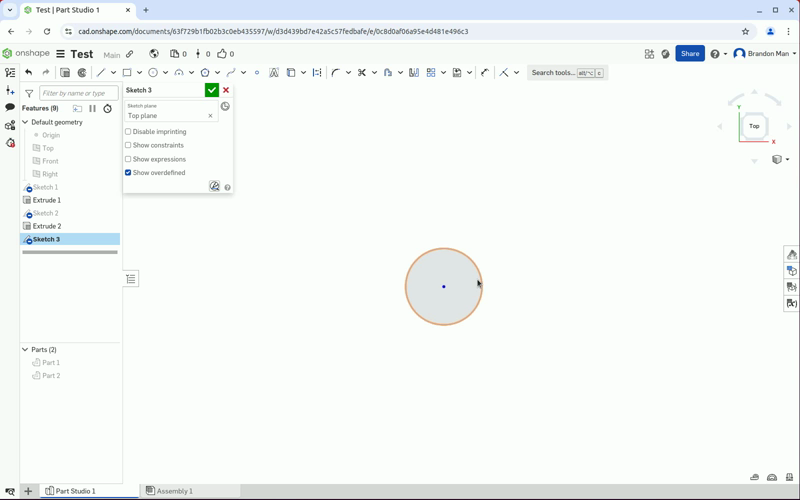
scroll(6)
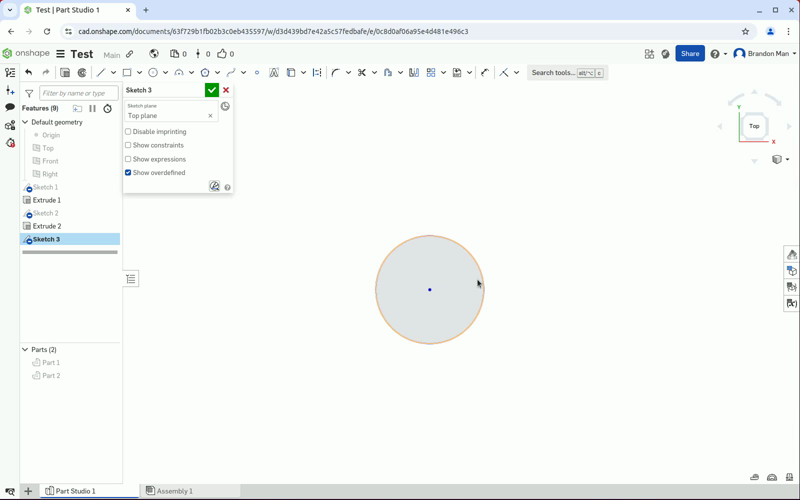
scroll(6)
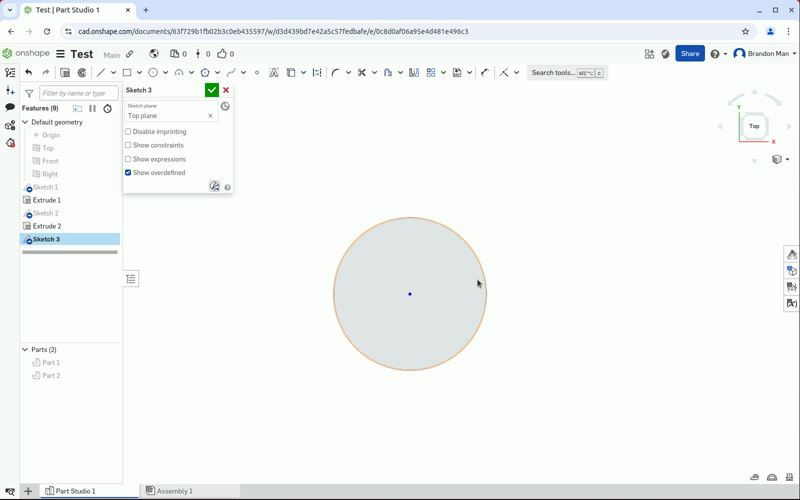
scroll(6)
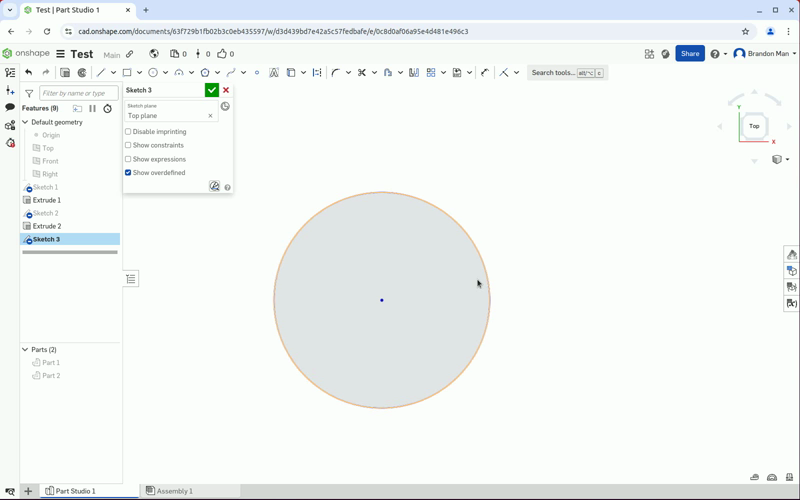
scroll(6)
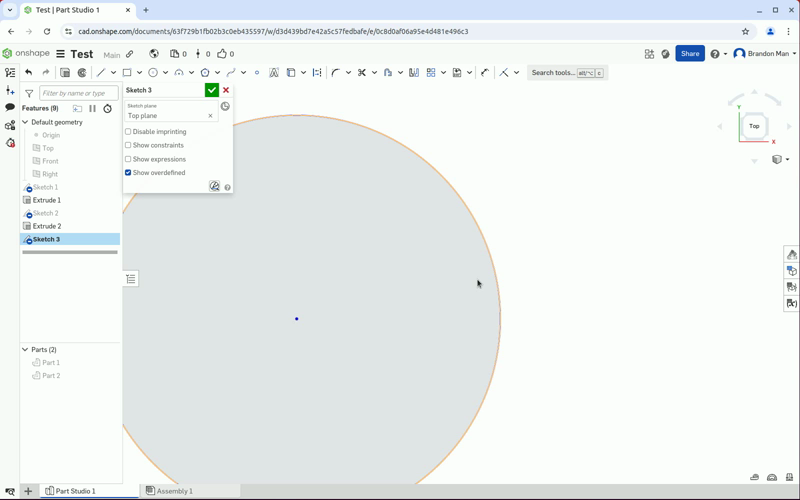
click(477, 279)
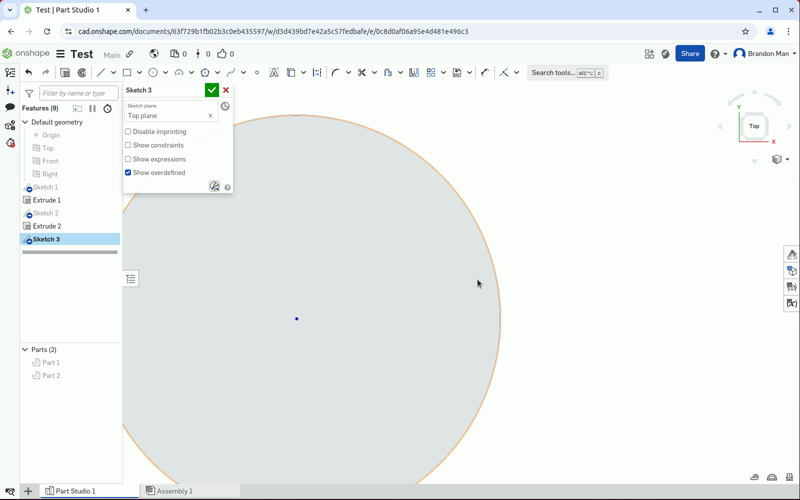
scroll(-6)
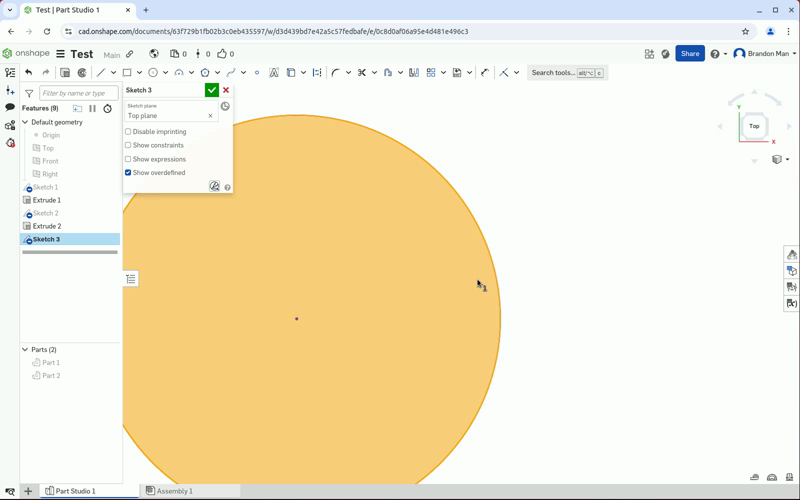
scroll(-6)
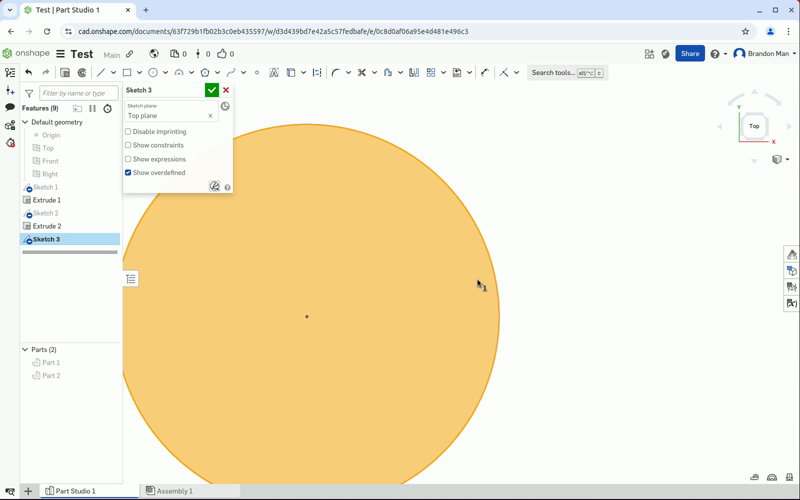
scroll(-6)
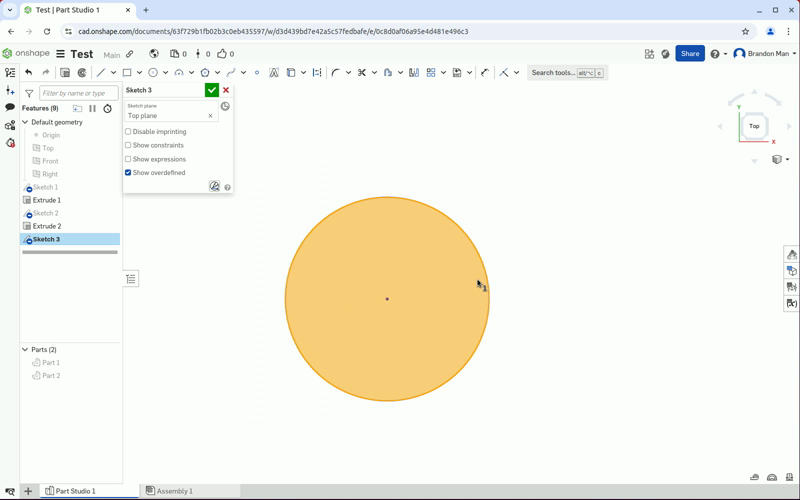
scroll(-6)
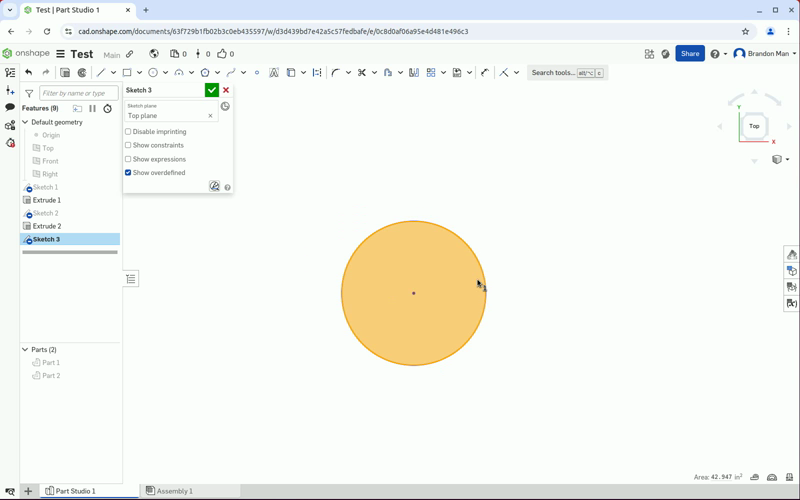
scroll(-6)
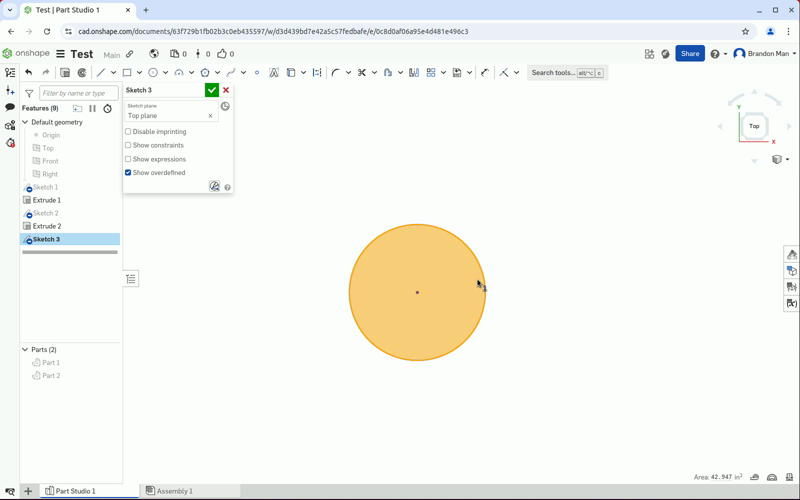
scroll(-6)
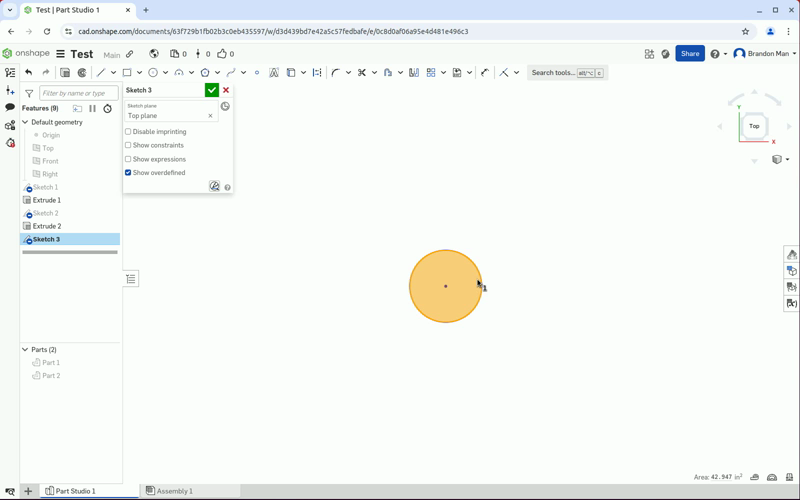
scroll(-6)
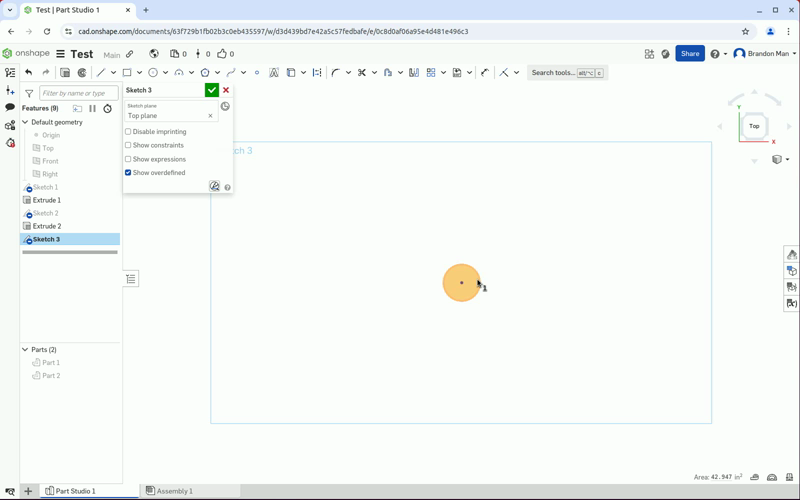
mouse_move(73, 352)
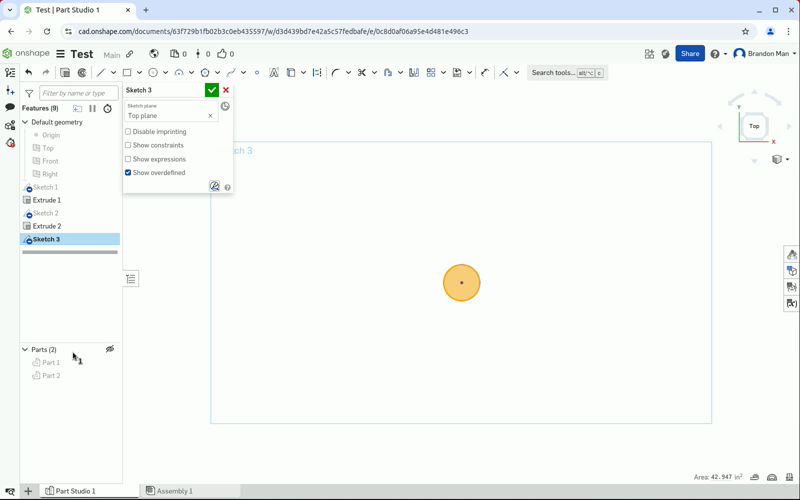
key(shift+y)
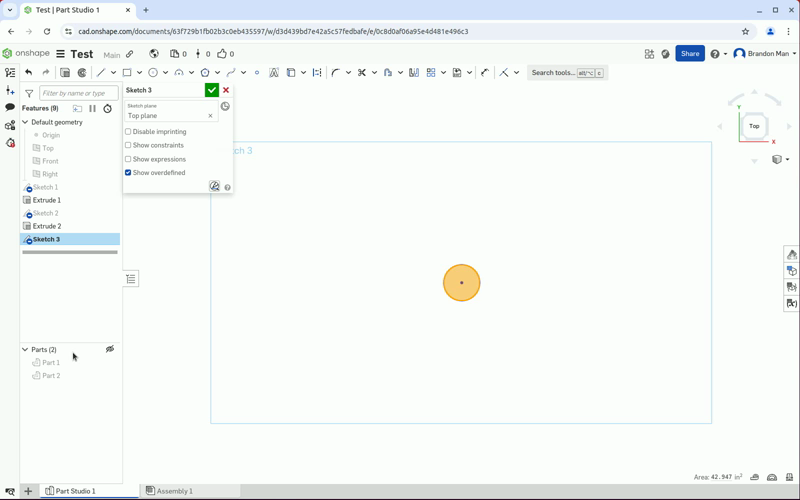
key(shift+e)
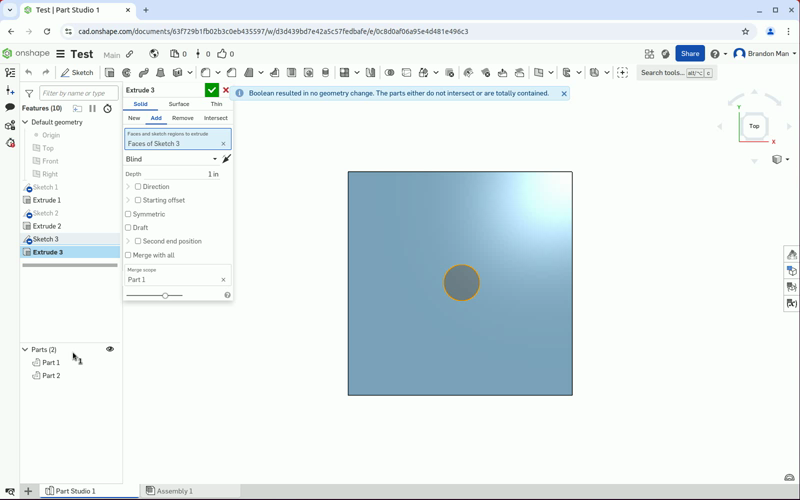
mouse_move(143, 106)
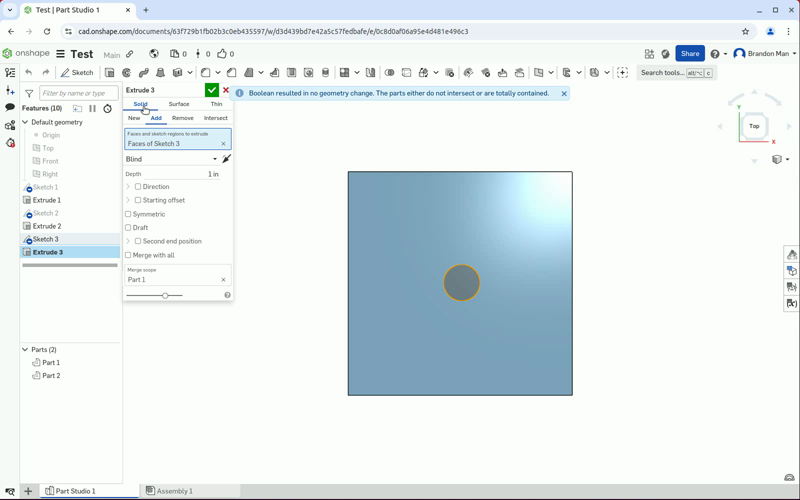
click(143, 106)
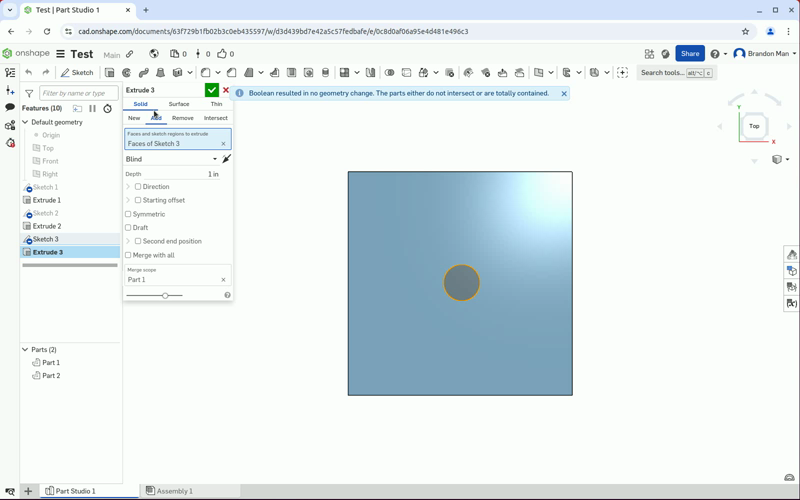
mouse_move(186, 120)
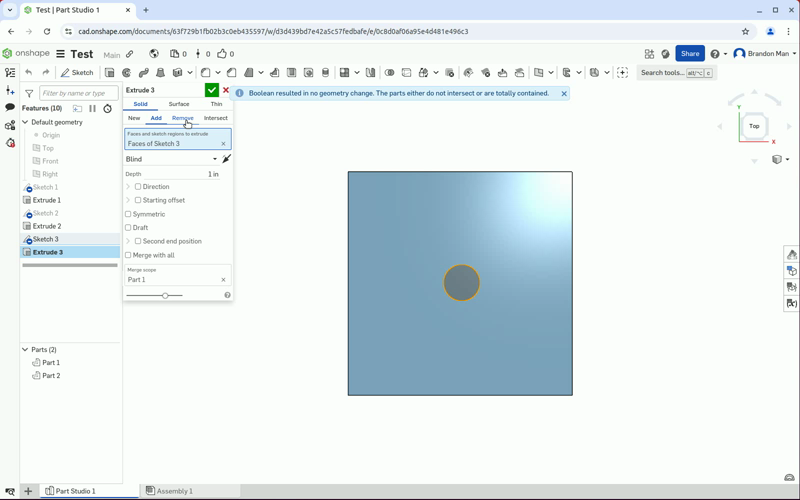
click(186, 120)
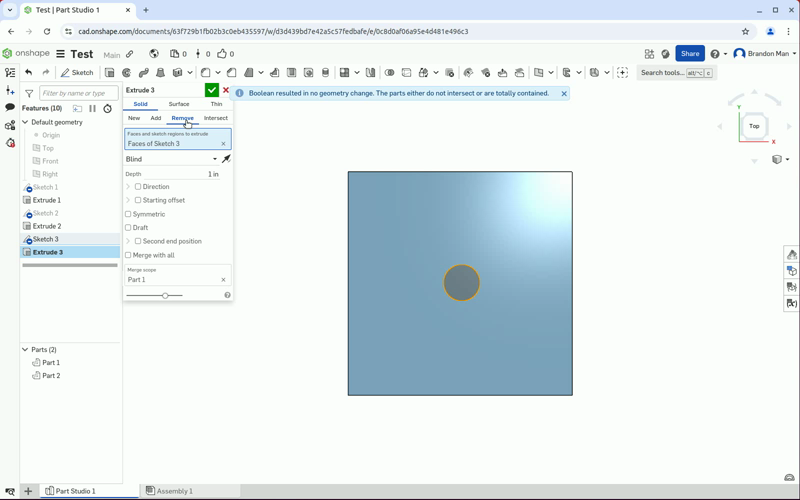
key(tab, 4)
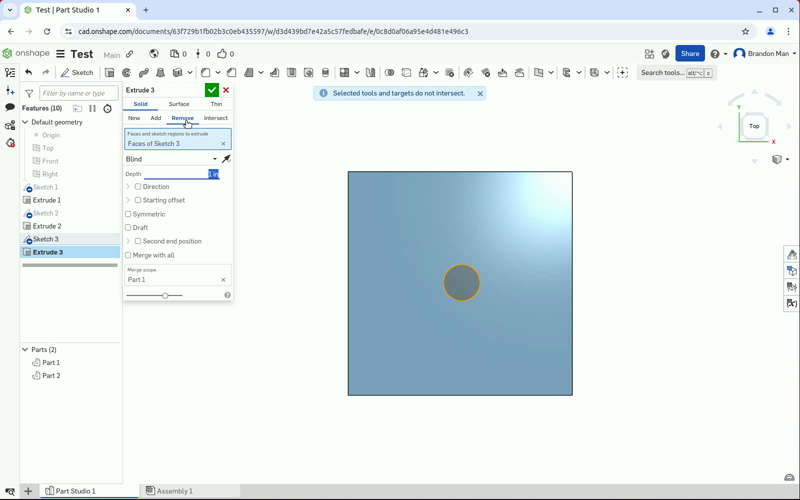
text(-11.554)
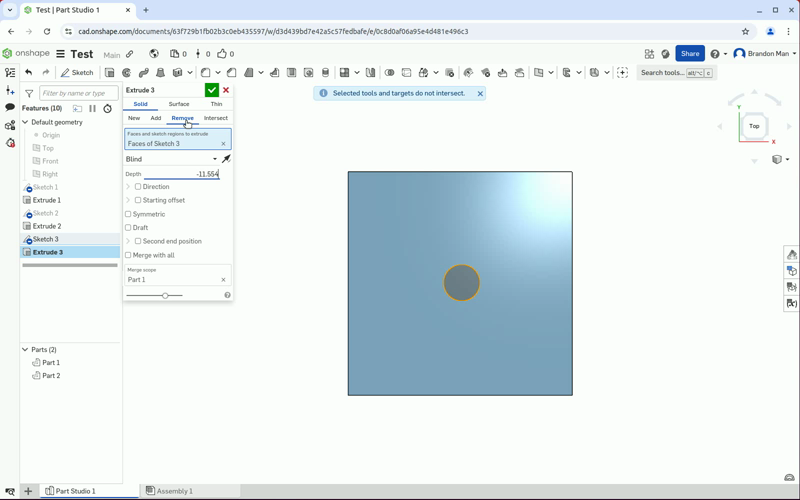
key(tab, 6)
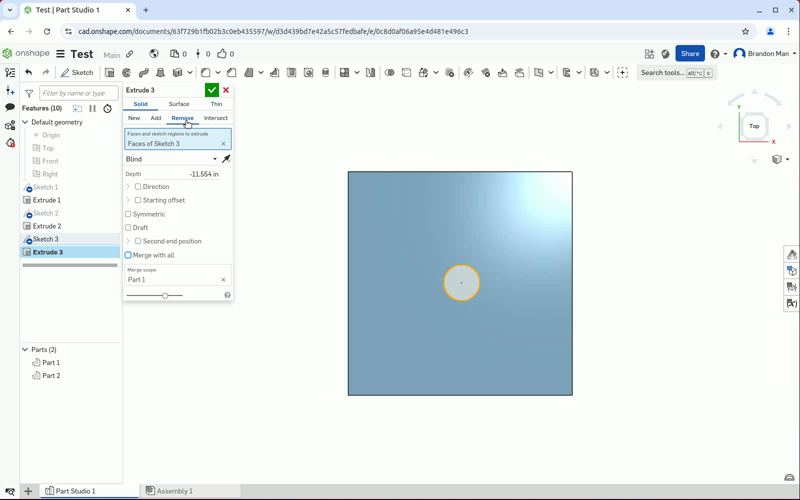
key(space)
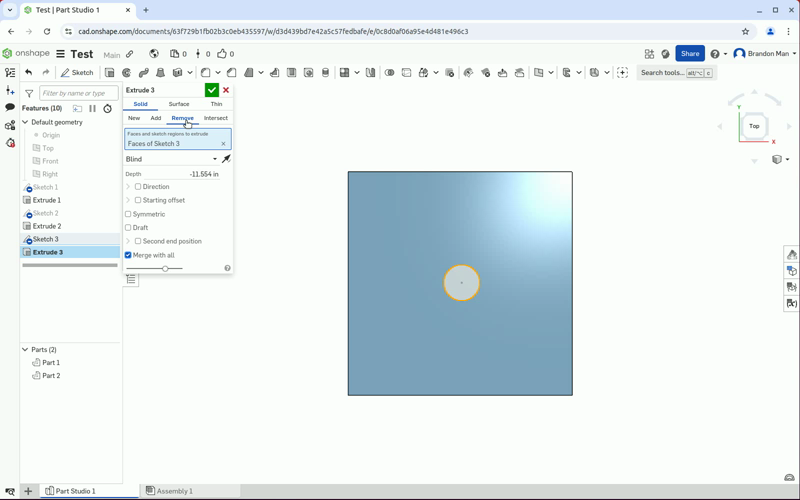
key(enter)
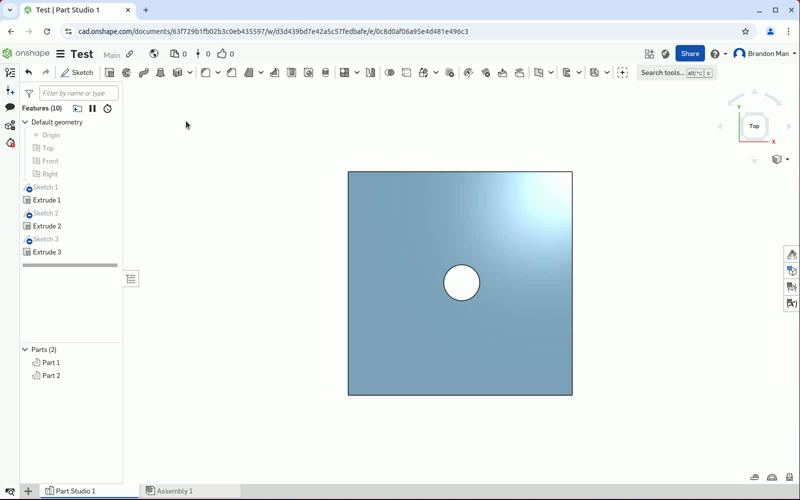
key(shift+h)
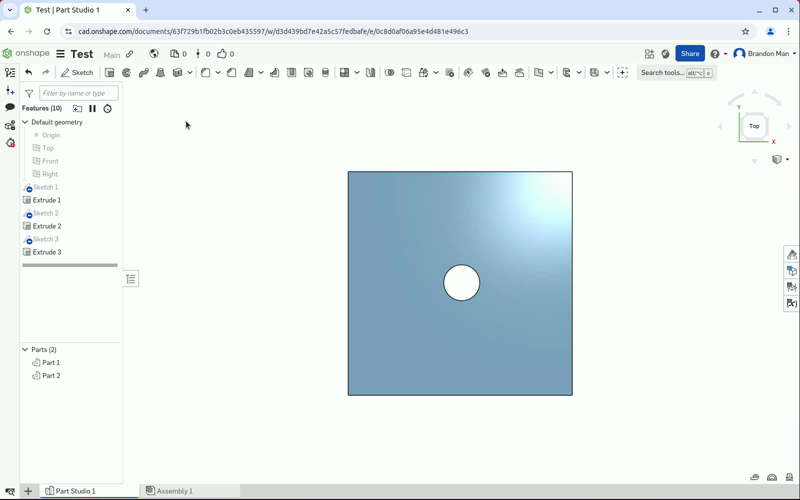
key(shift+h)
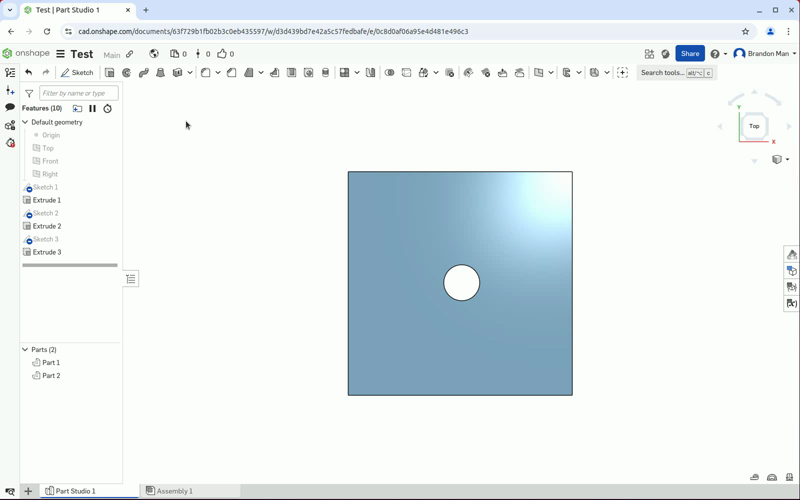
mouse_move(73, 189)
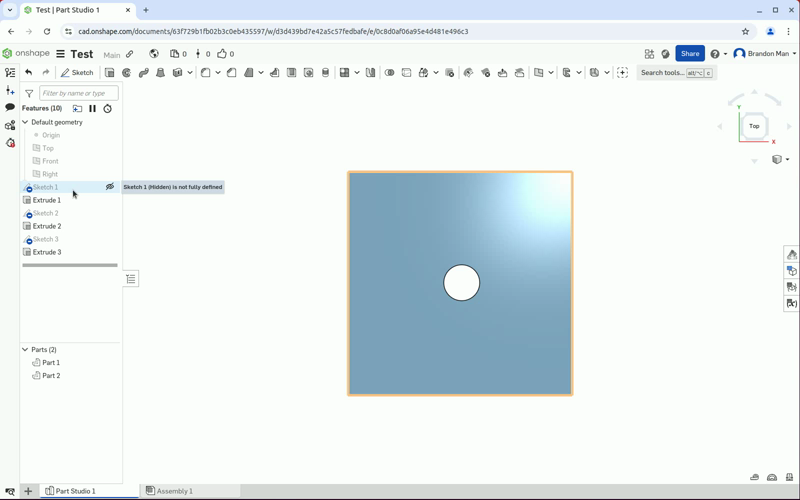
click(73, 189)
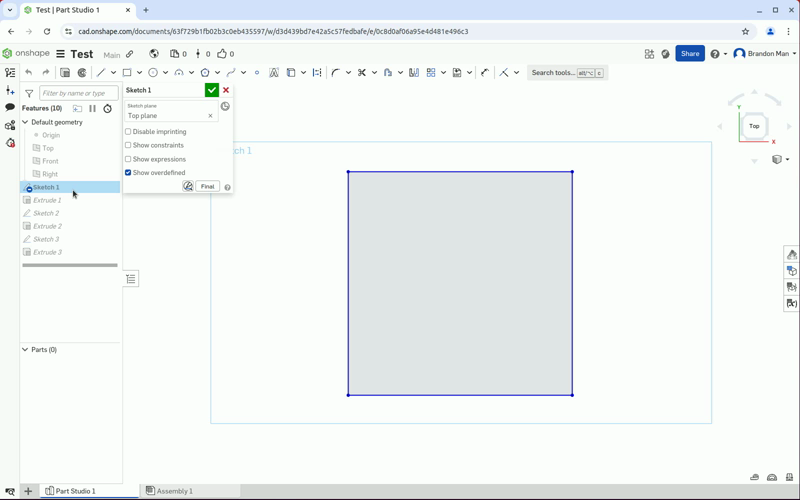
mouse_move(229, 92)
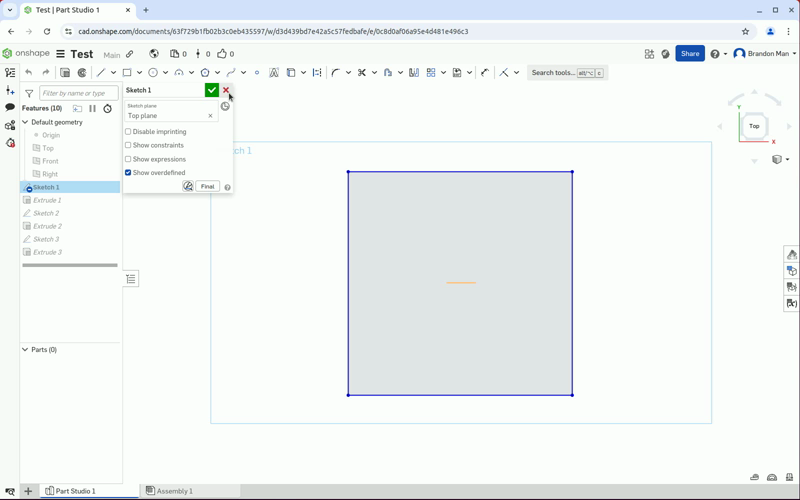
click(229, 92)
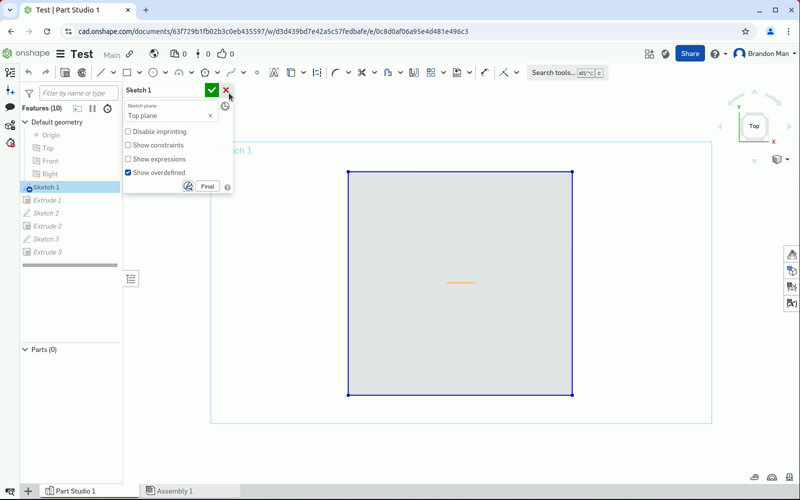
key(shift+s)
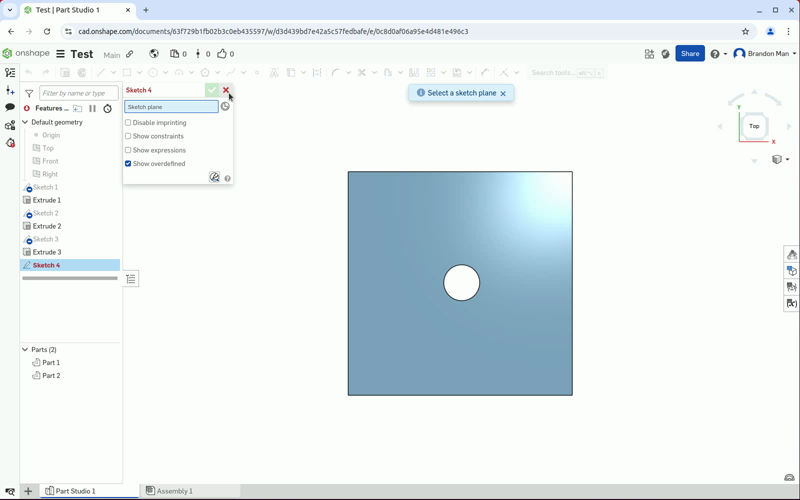
mouse_move(73, 150)
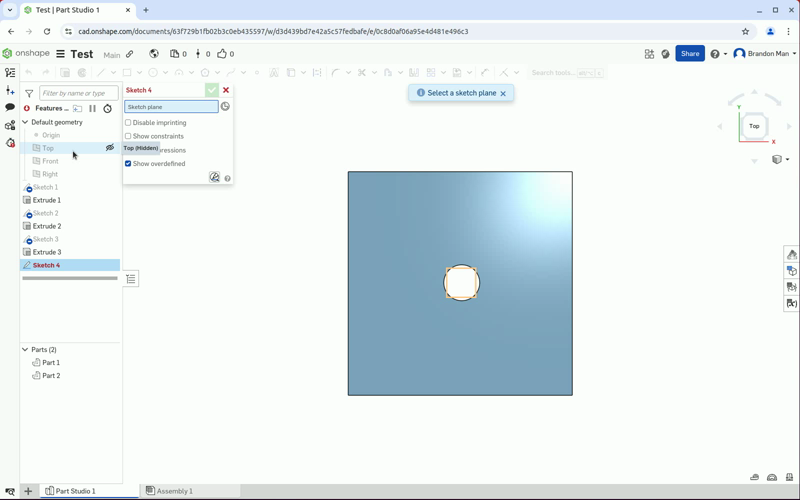
click(73, 150)
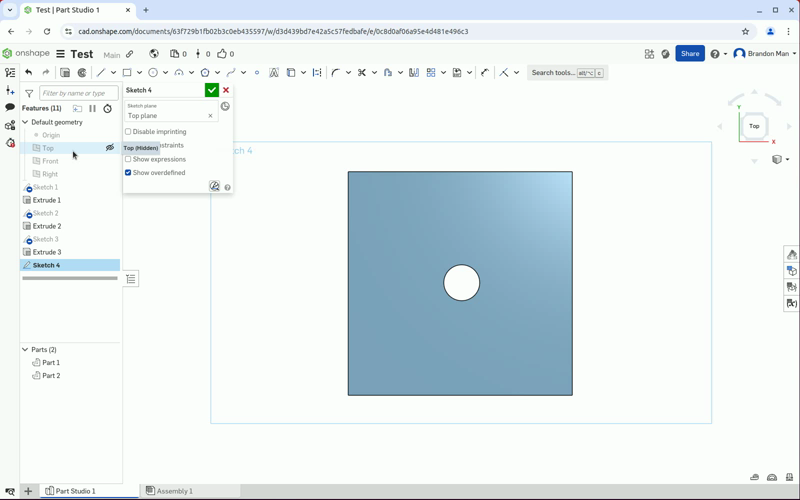
mouse_move(73, 352)
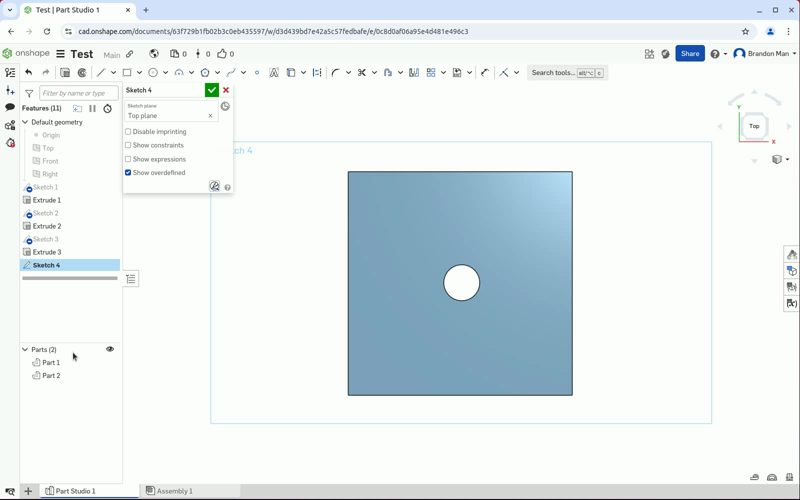
key(y)
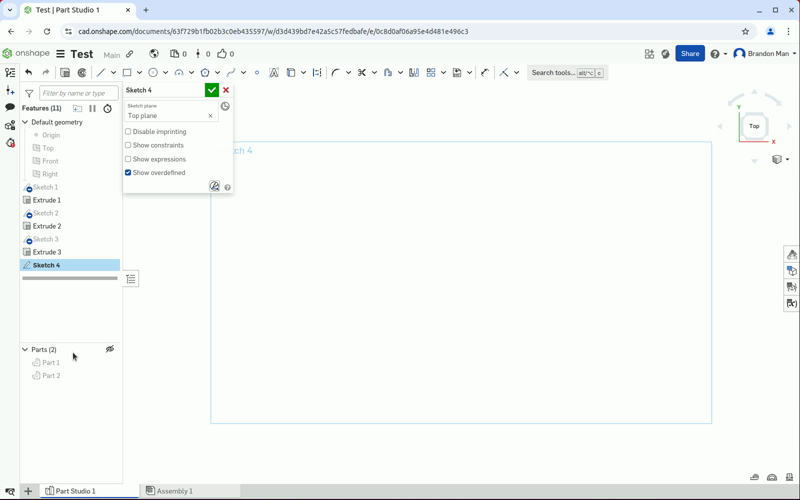
key(a)
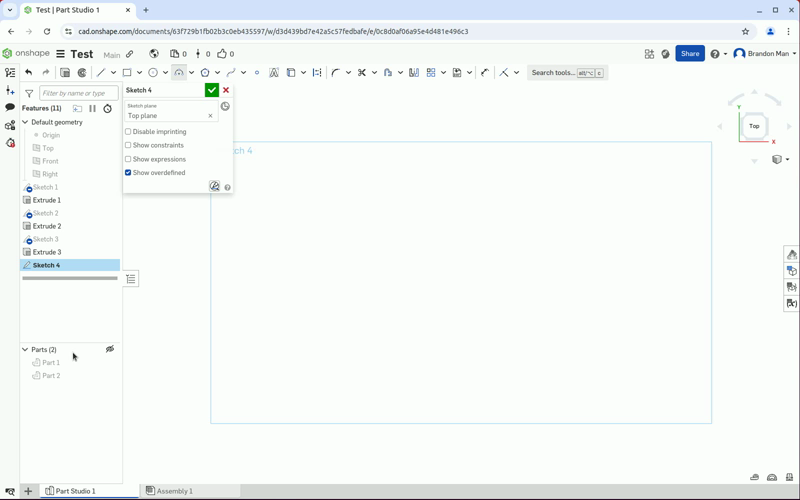
key_down(shift)
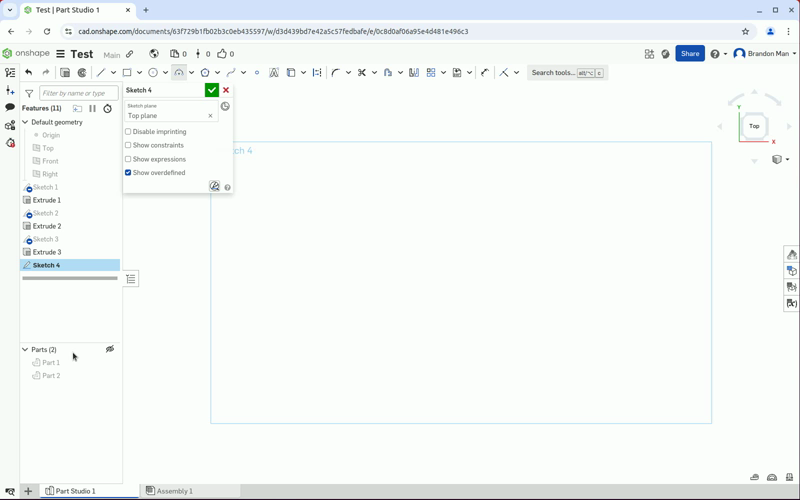
mouse_move(444, 282)
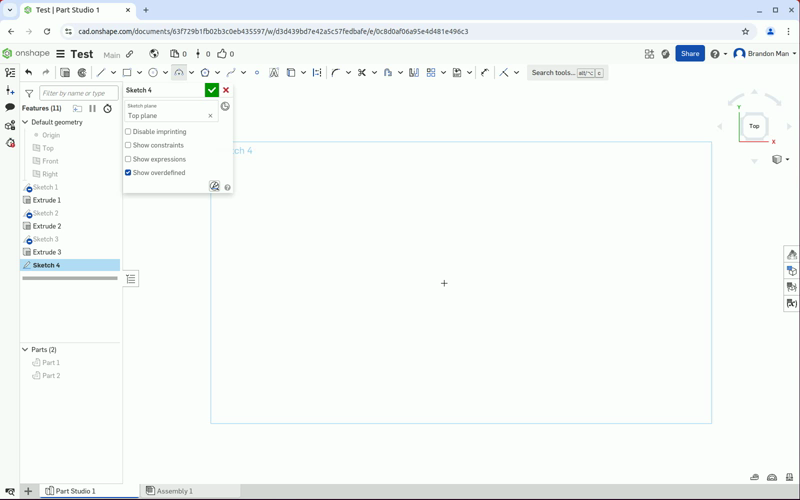
click(444, 282)
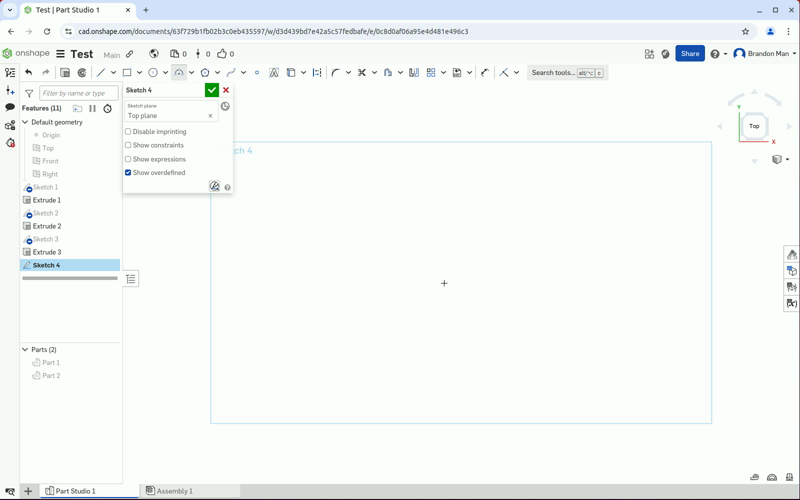
key_up(shift)
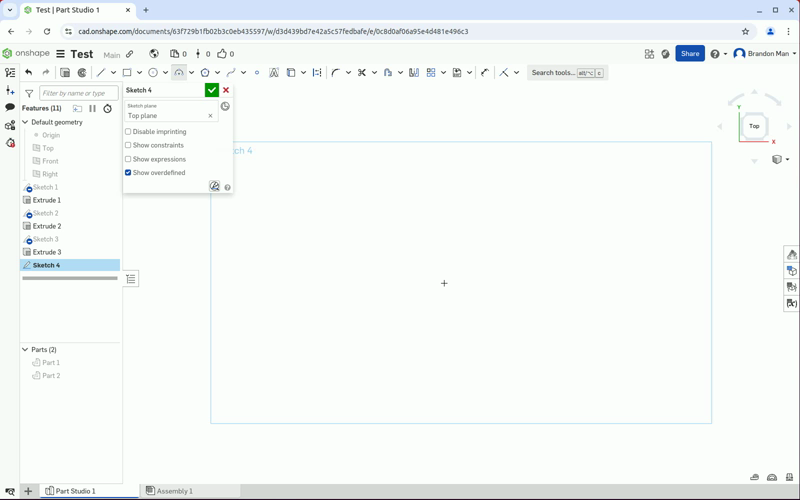
key_down(shift)
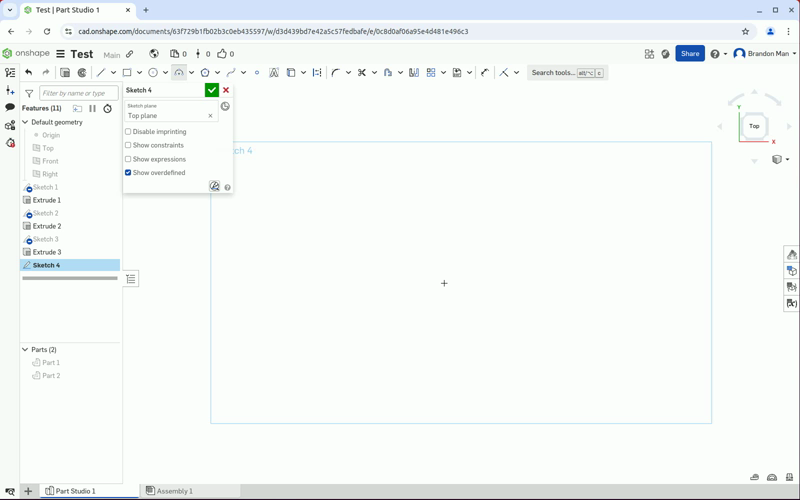
mouse_move(478, 282)
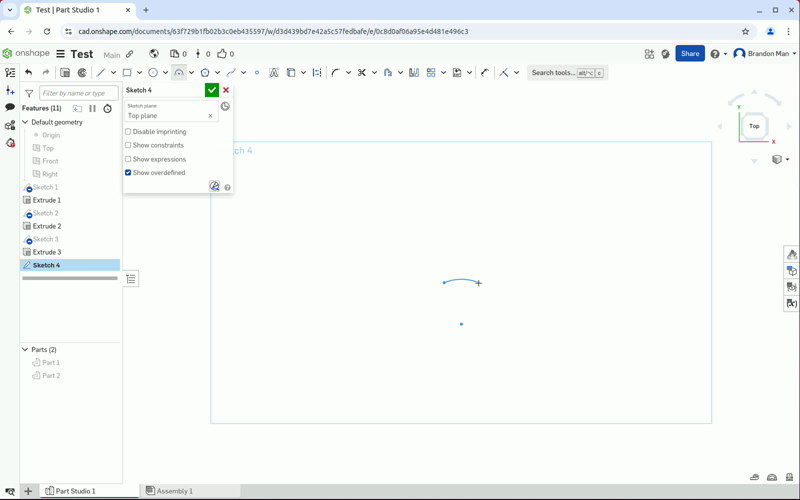
click(478, 282)
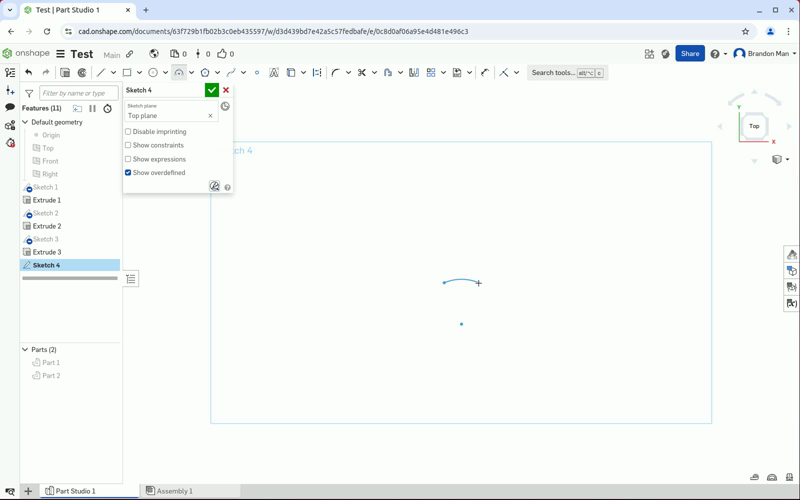
mouse_move(461, 265)
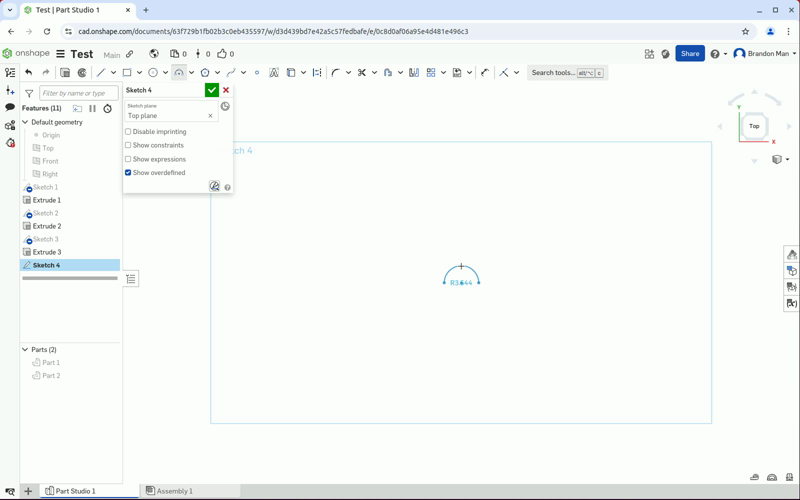
click(461, 265)
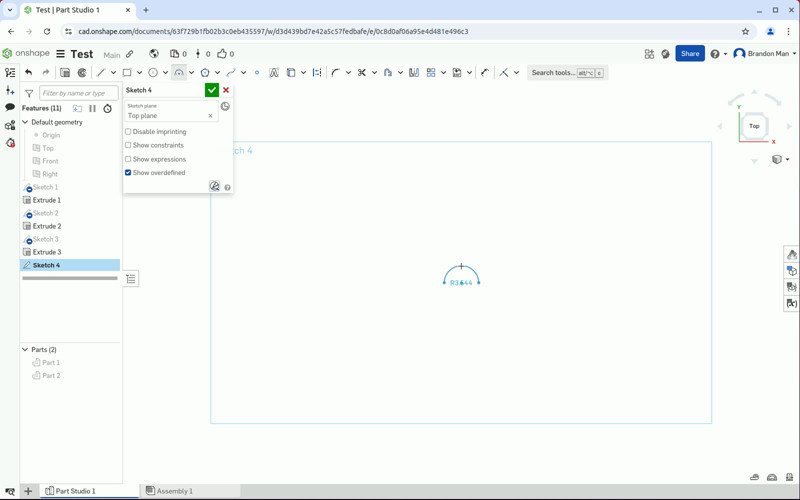
key_up(shift)
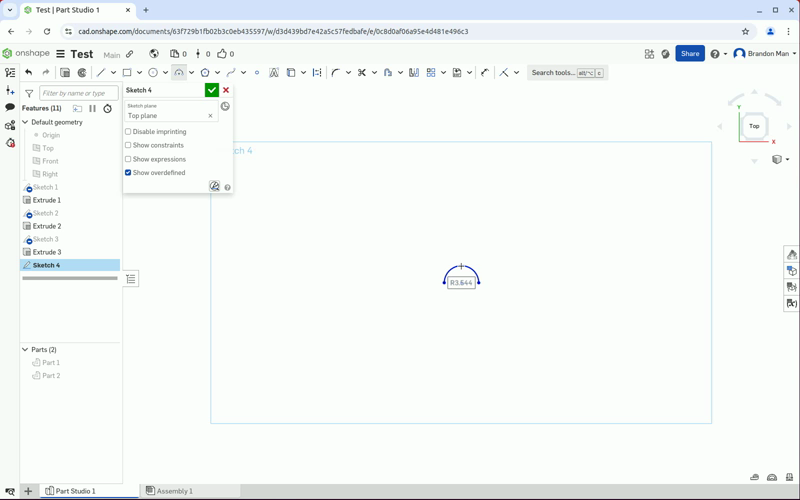
key(esc)
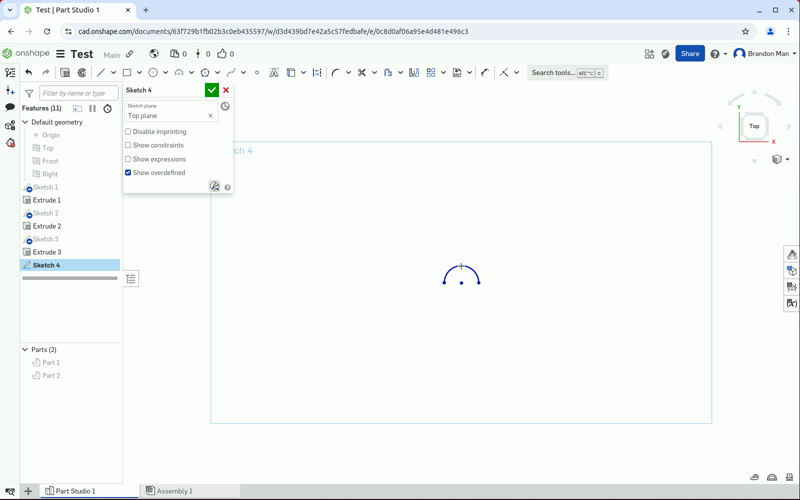
key(l)
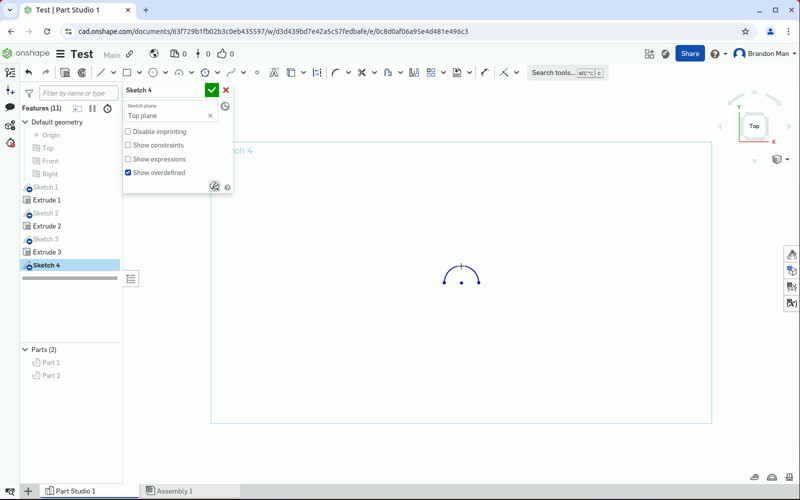
mouse_move(478, 282)
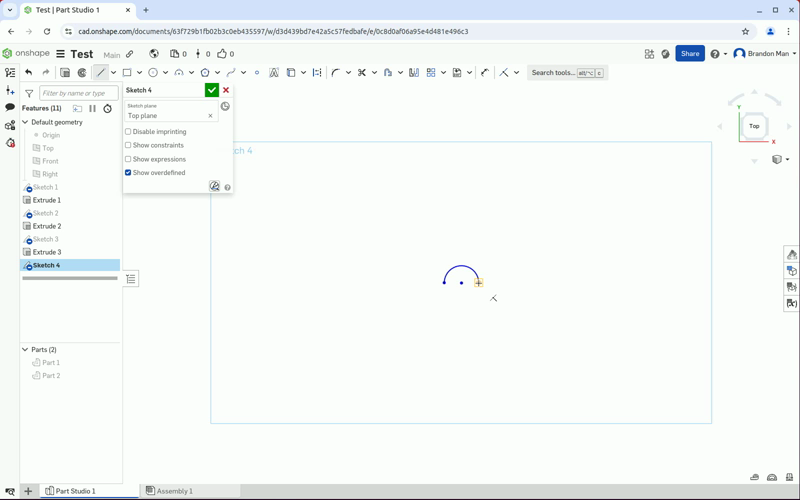
click(478, 282)
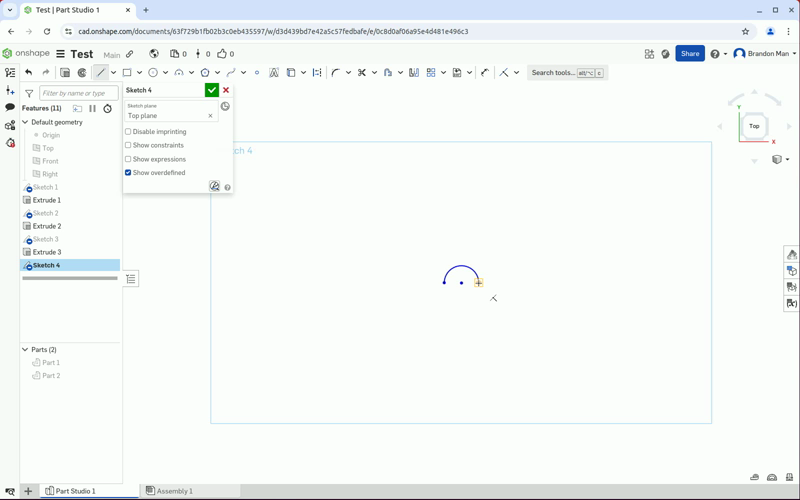
key_down(shift)
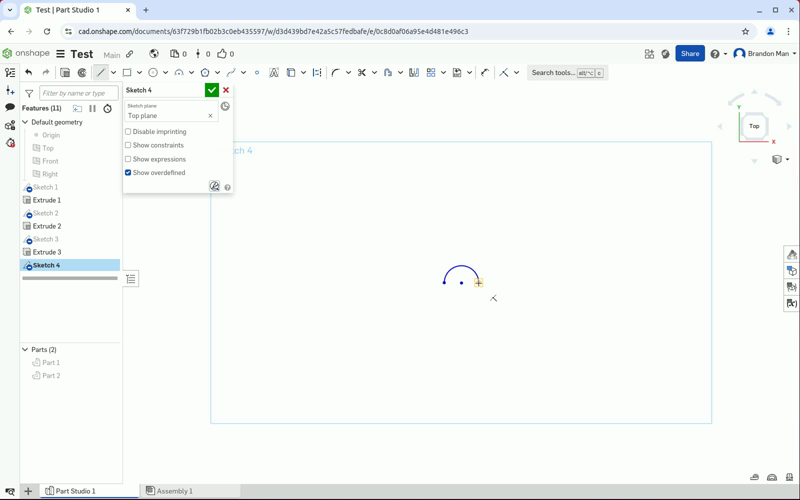
mouse_move(478, 204)
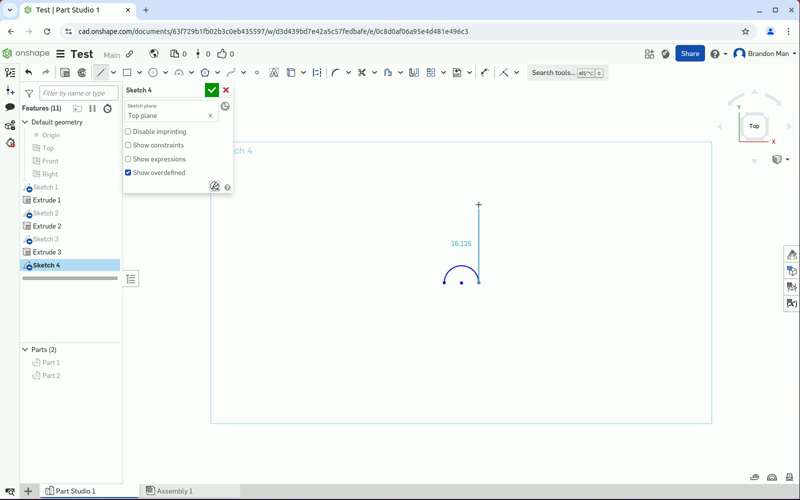
click(478, 204)
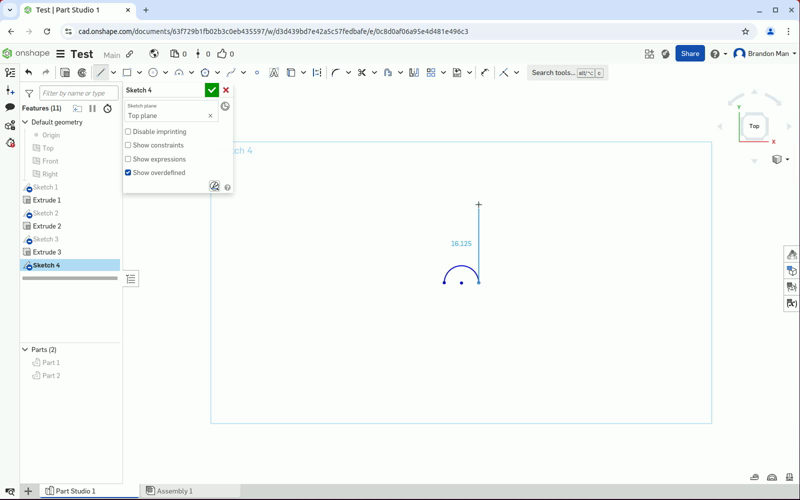
key_up(shift)
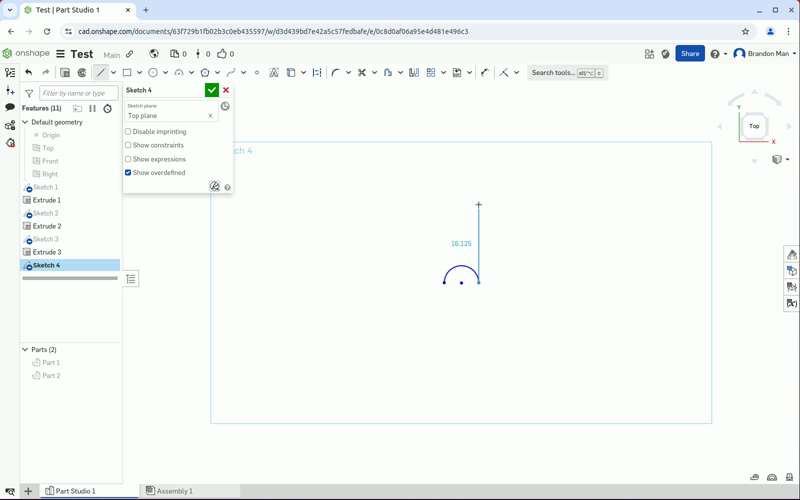
key(esc)
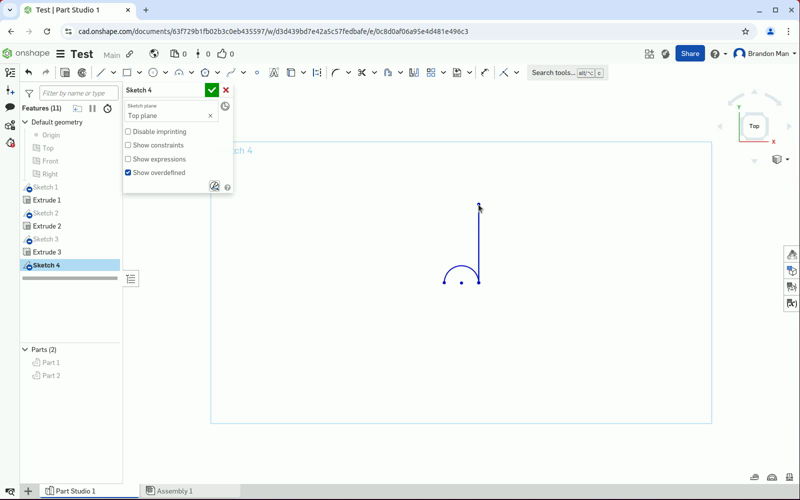
key(a)
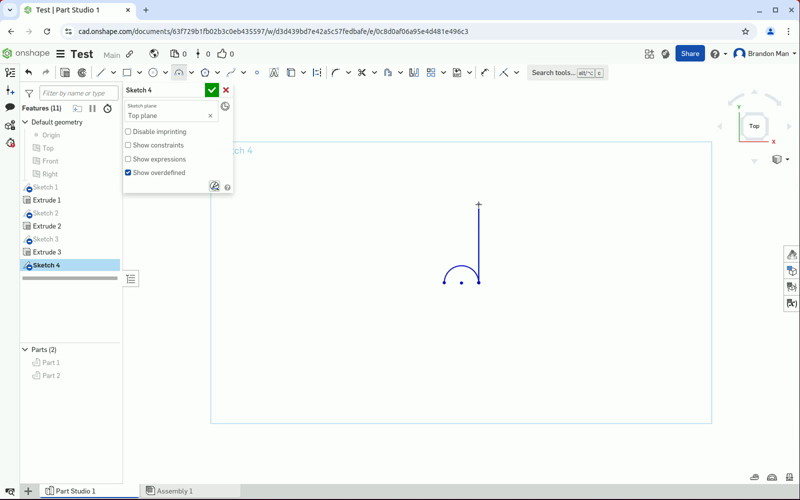
mouse_move(478, 204)
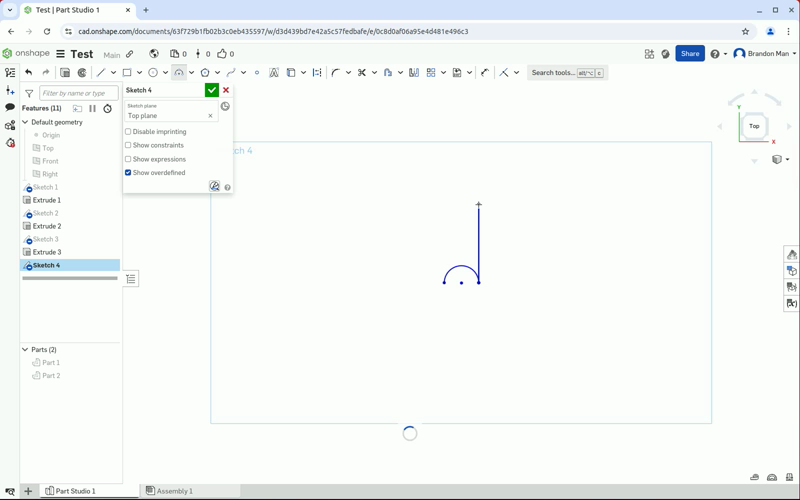
click(478, 204)
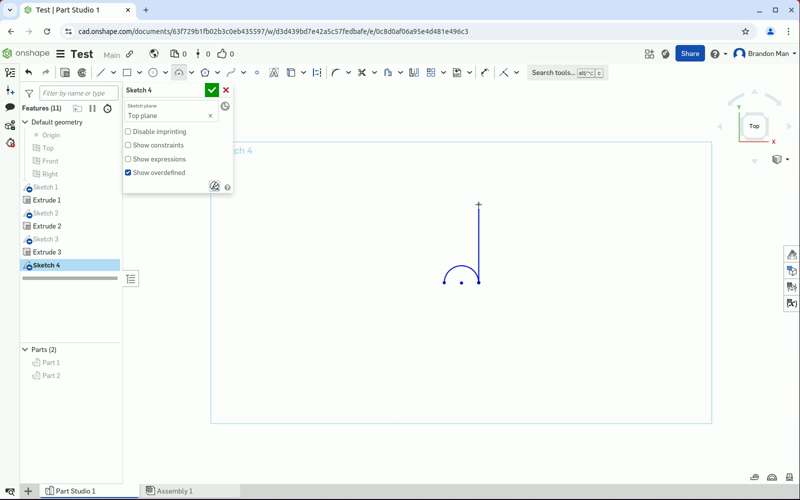
key_down(shift)
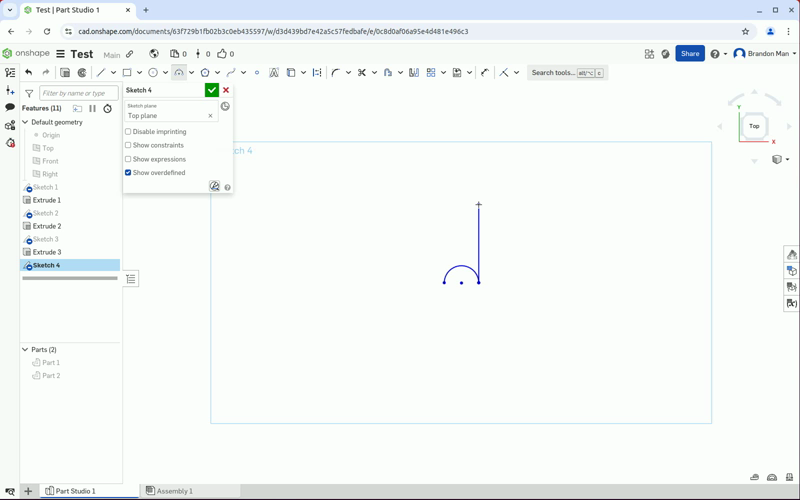
mouse_move(444, 204)
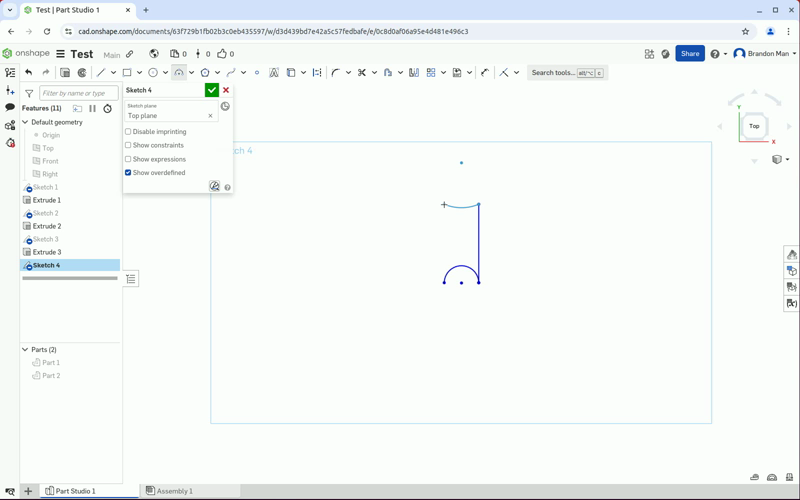
click(444, 204)
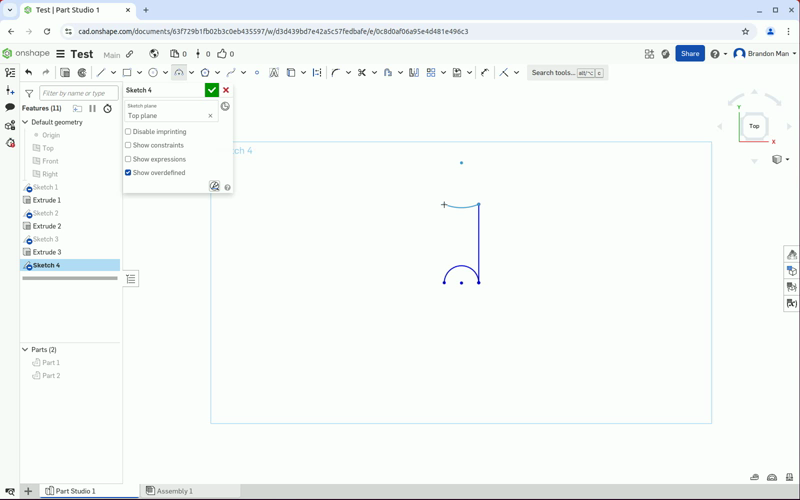
mouse_move(461, 221)
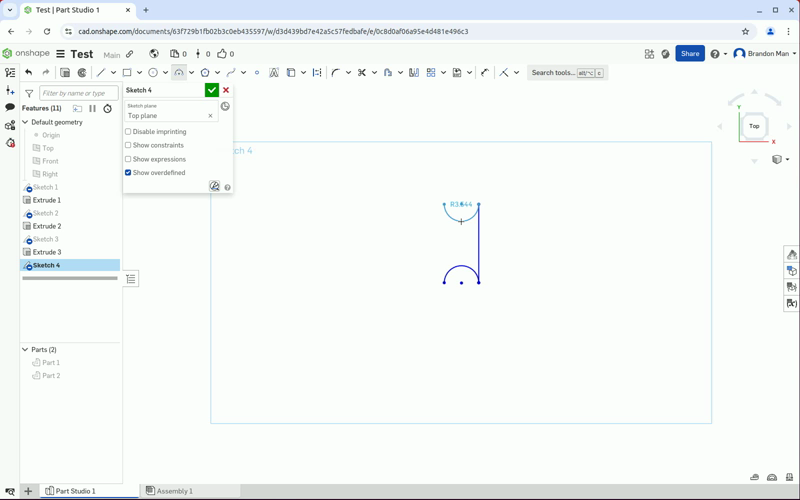
click(461, 221)
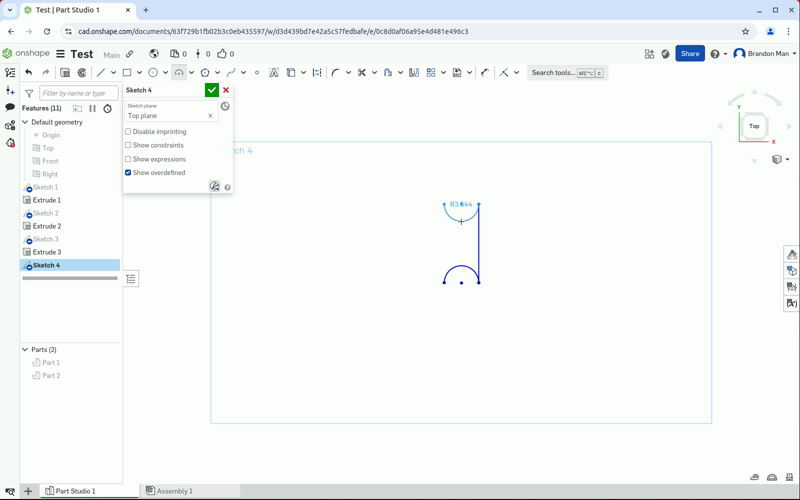
key_up(shift)
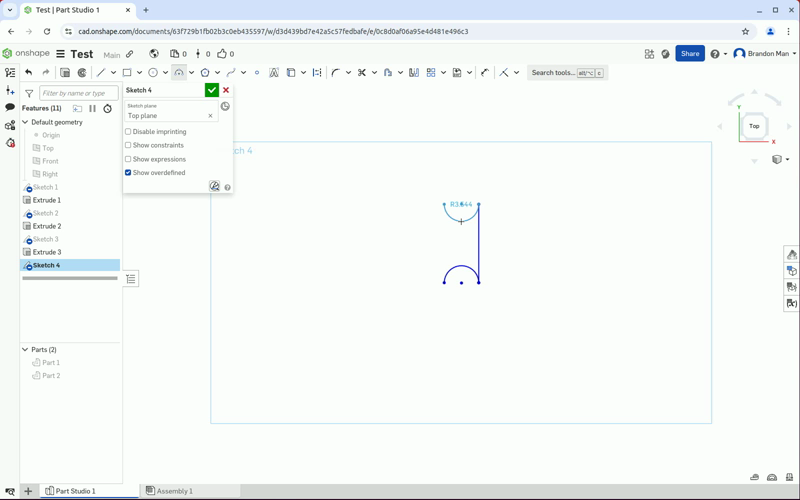
key(esc)
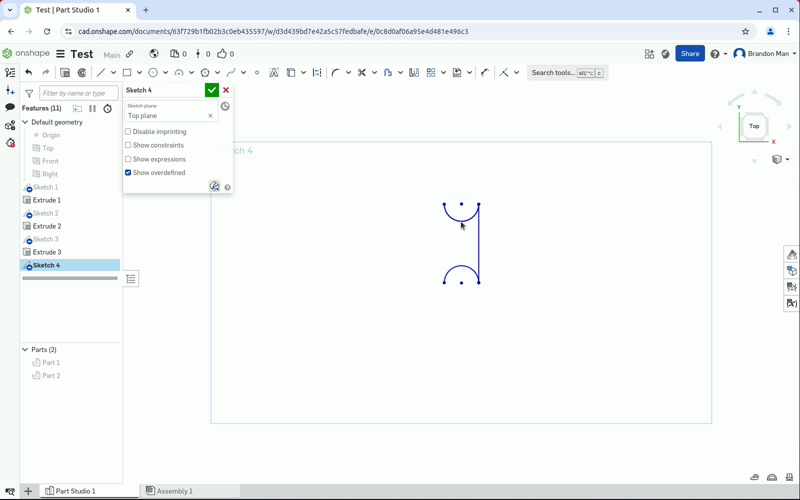
key(l)
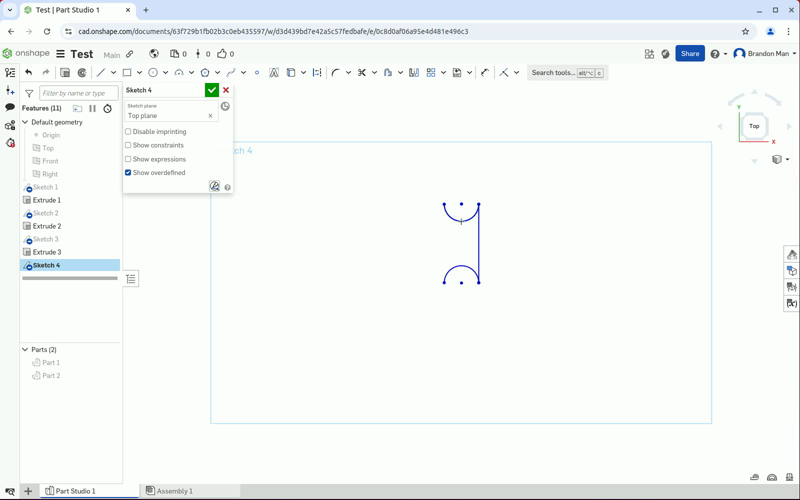
mouse_move(444, 204)
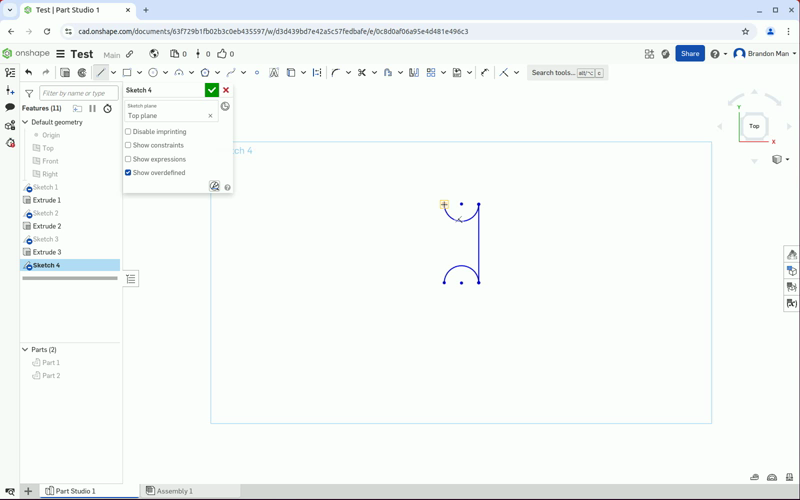
click(444, 204)
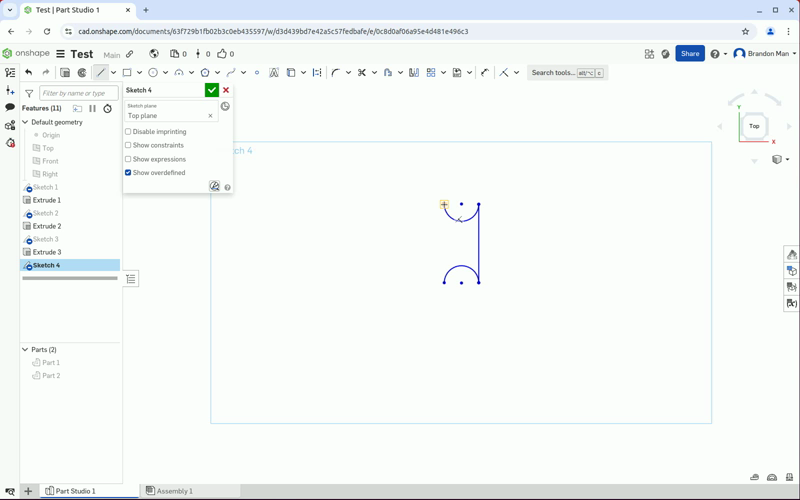
key_down(shift)
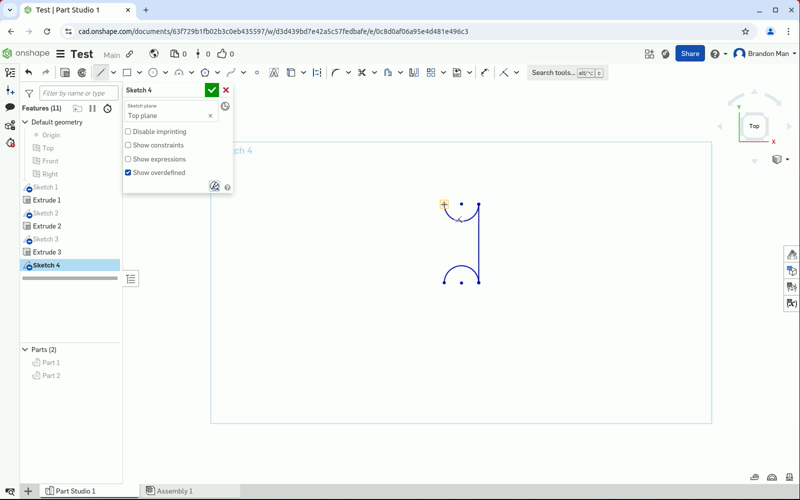
mouse_move(444, 282)
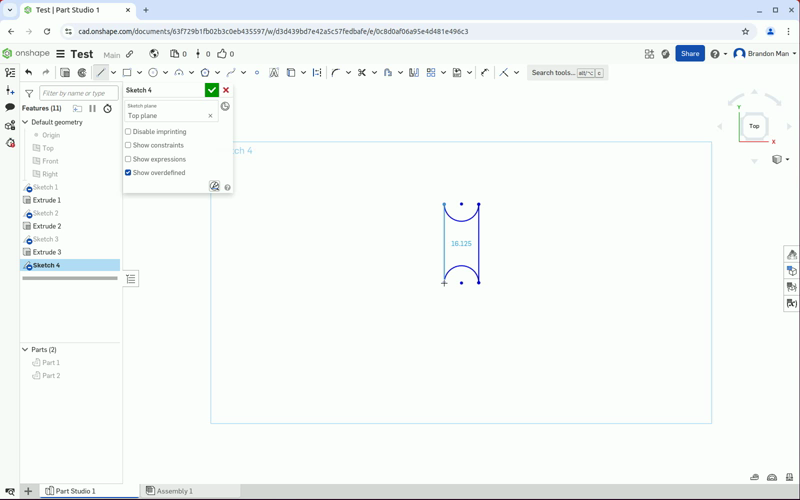
key_up(shift)
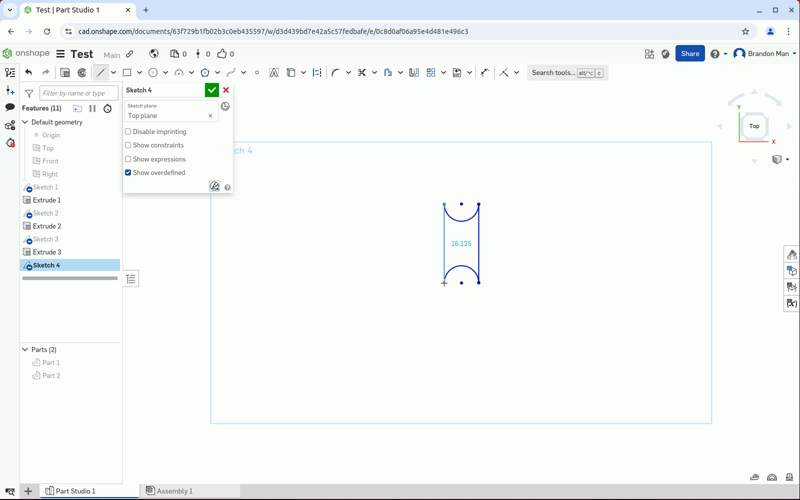
click(444, 282)
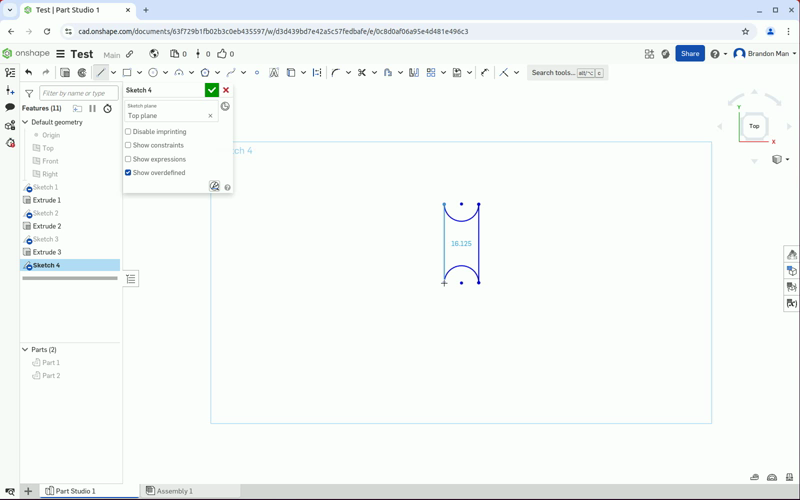
key(esc)
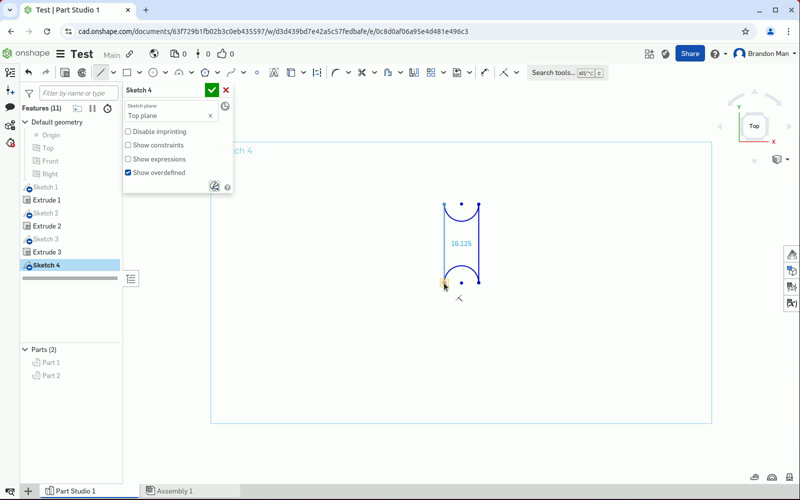
mouse_move(476, 216)
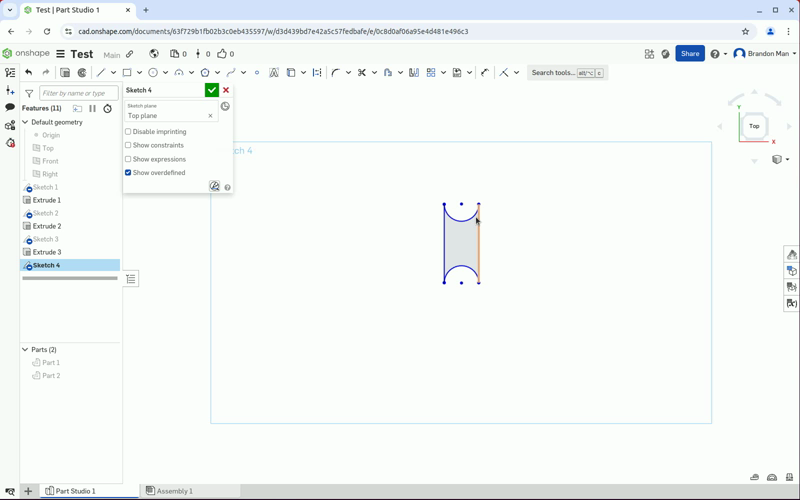
scroll(6)
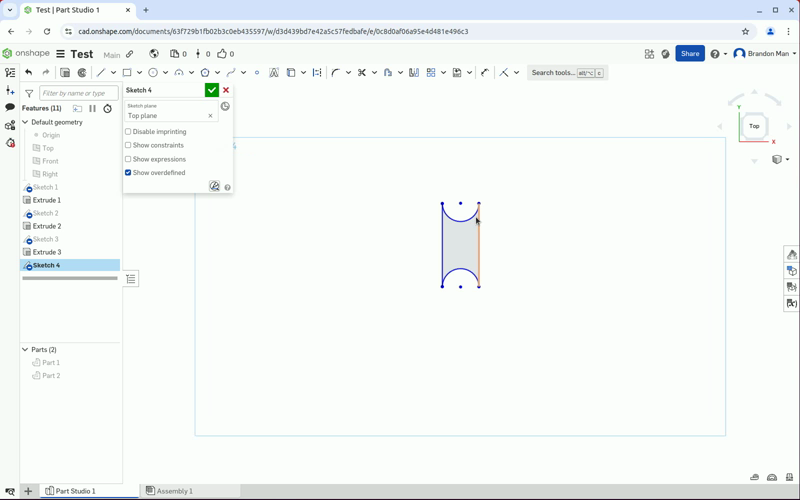
scroll(6)
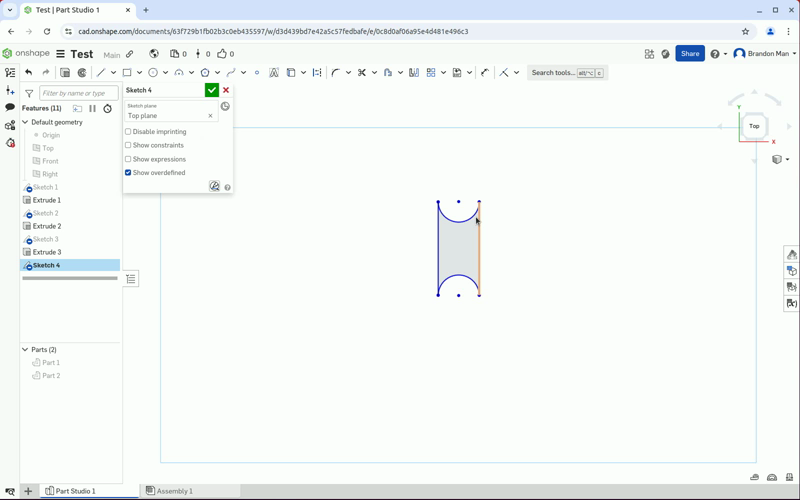
scroll(6)
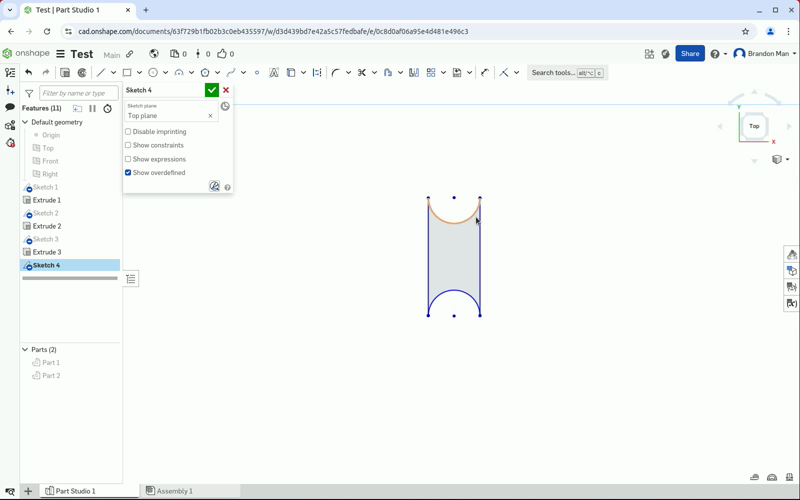
scroll(6)
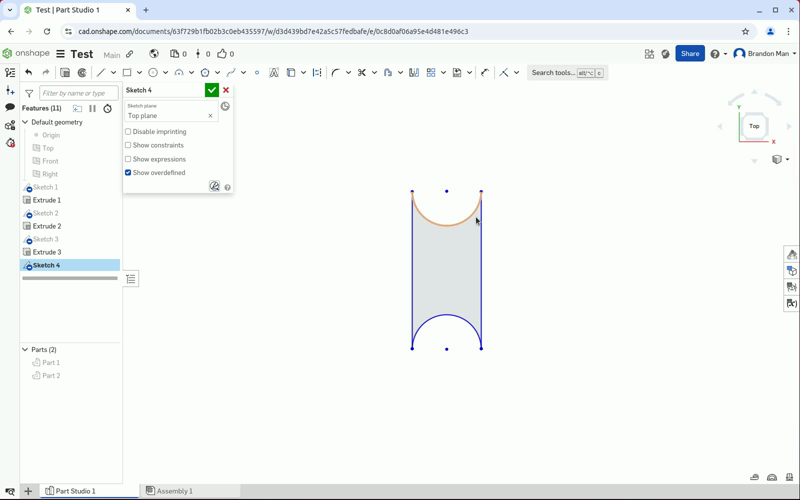
scroll(6)
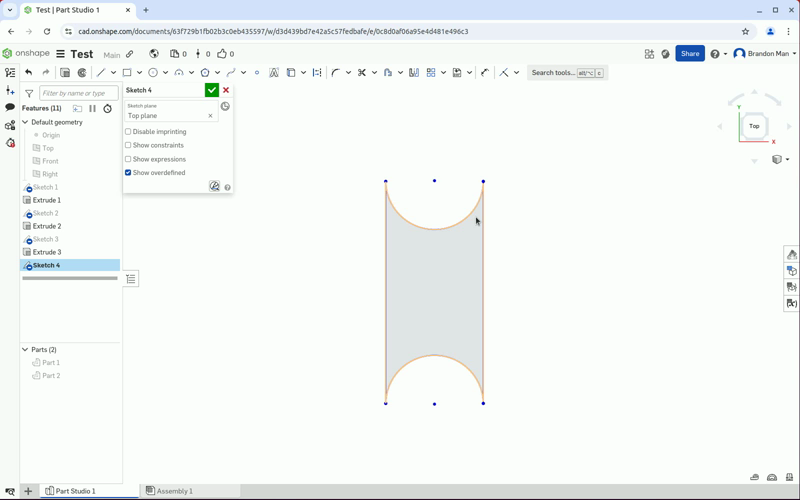
scroll(6)
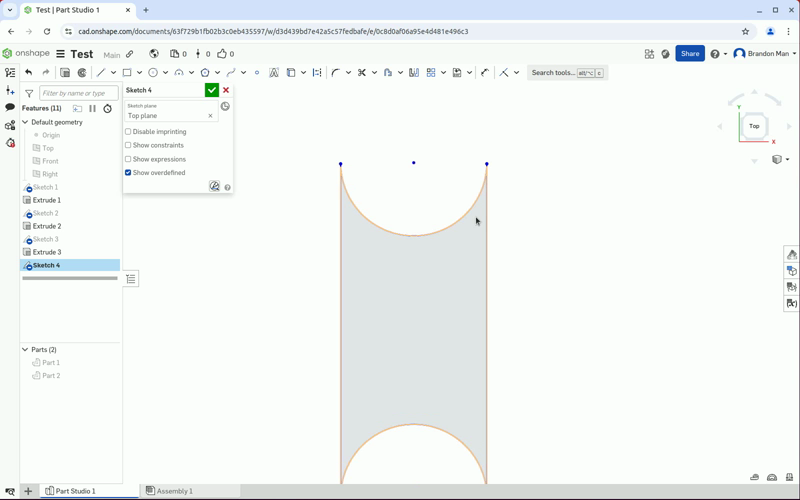
scroll(6)
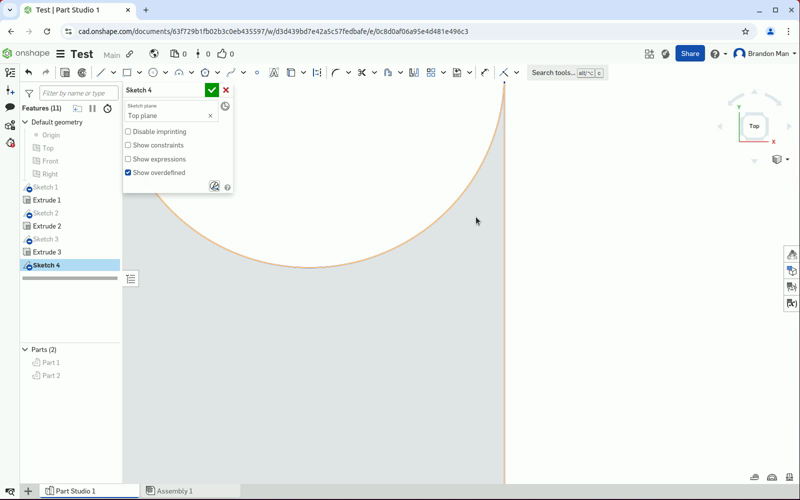
click(476, 216)
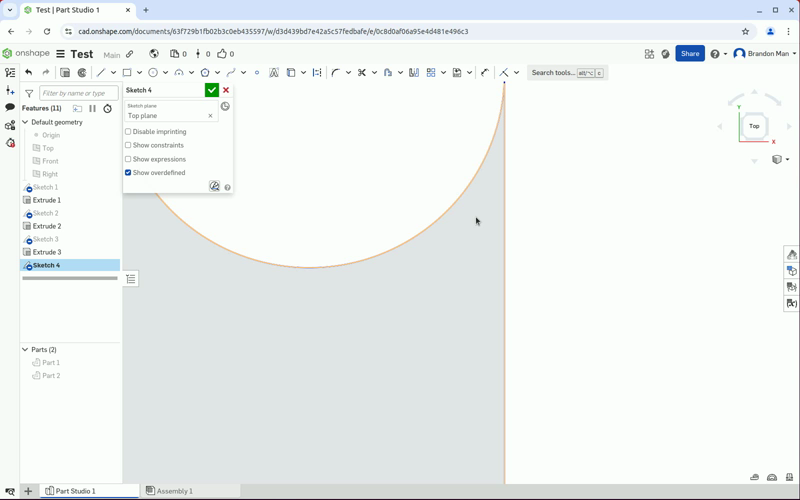
scroll(-6)
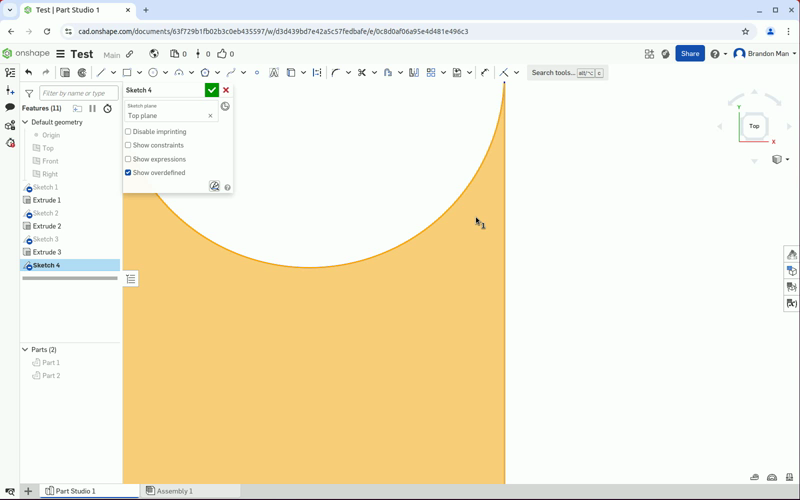
scroll(-6)
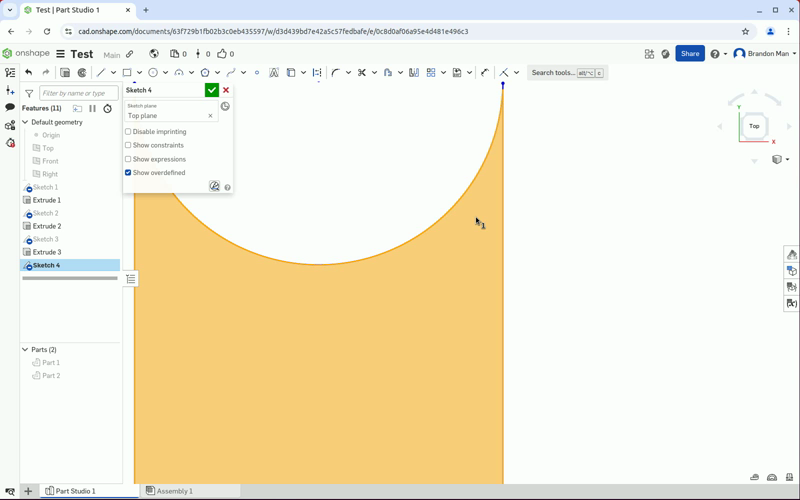
scroll(-6)
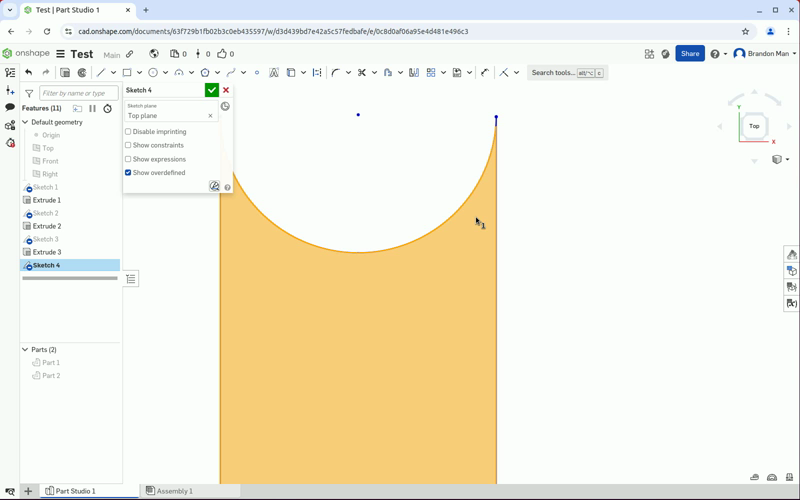
scroll(-6)
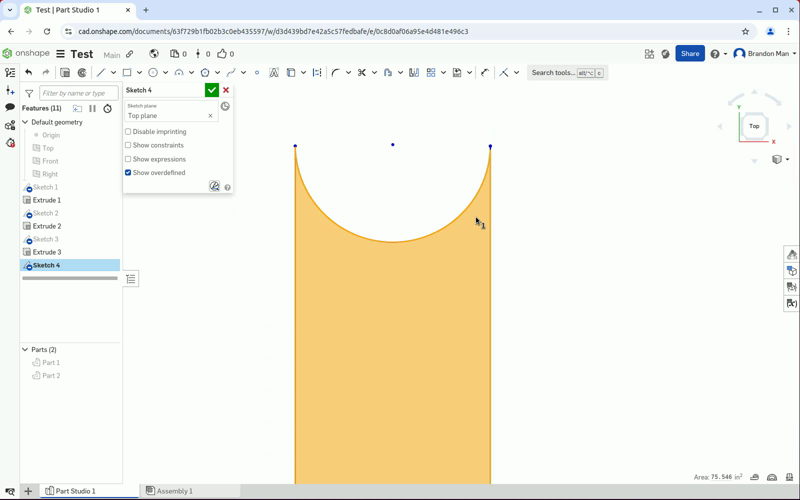
scroll(-6)
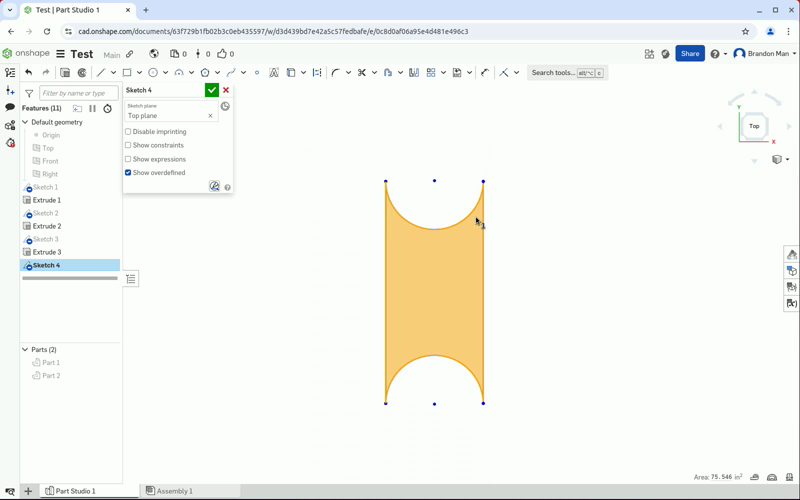
scroll(-6)
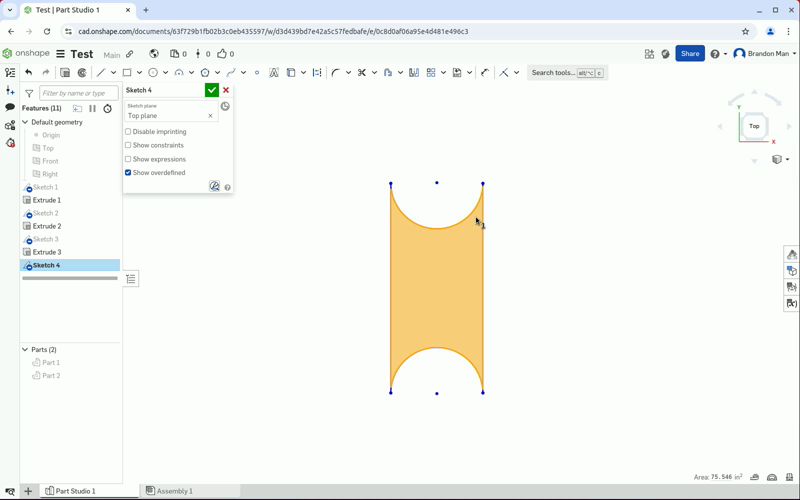
scroll(-6)
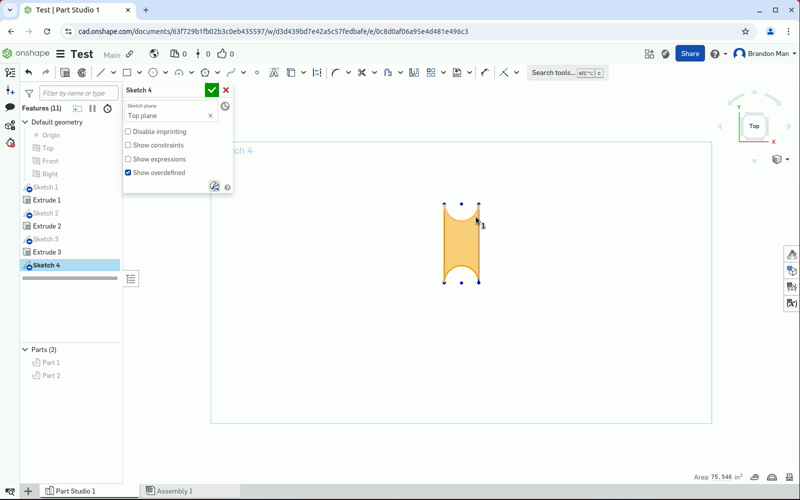
mouse_move(73, 352)
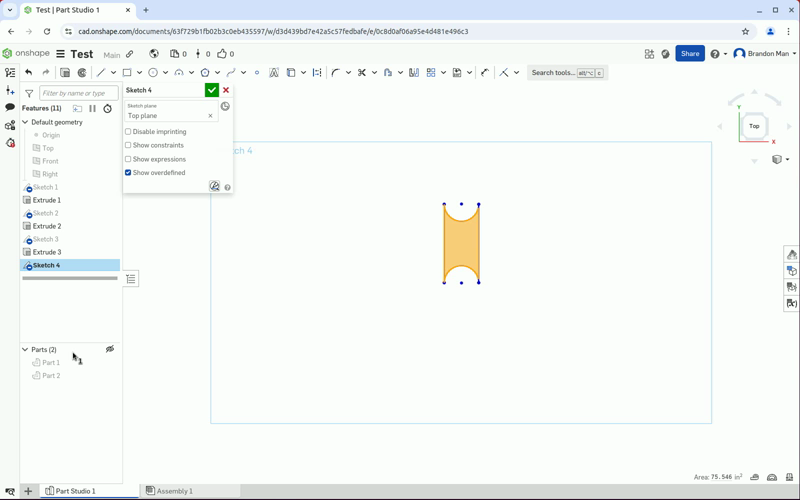
key(shift+y)
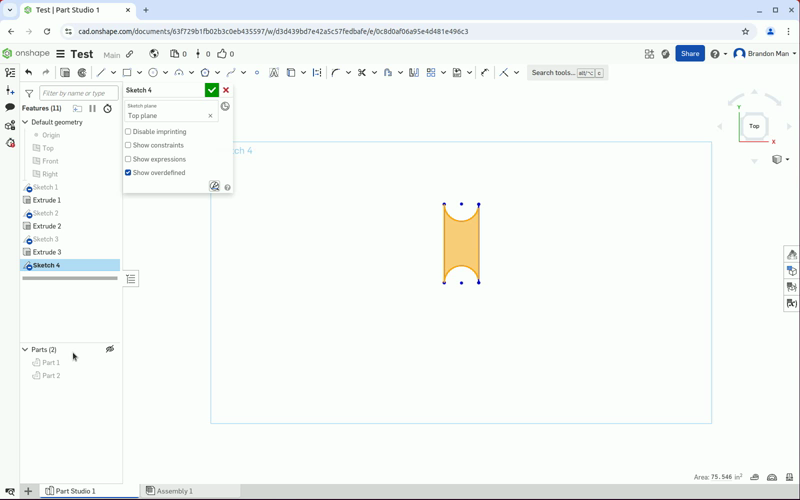
key(shift+e)
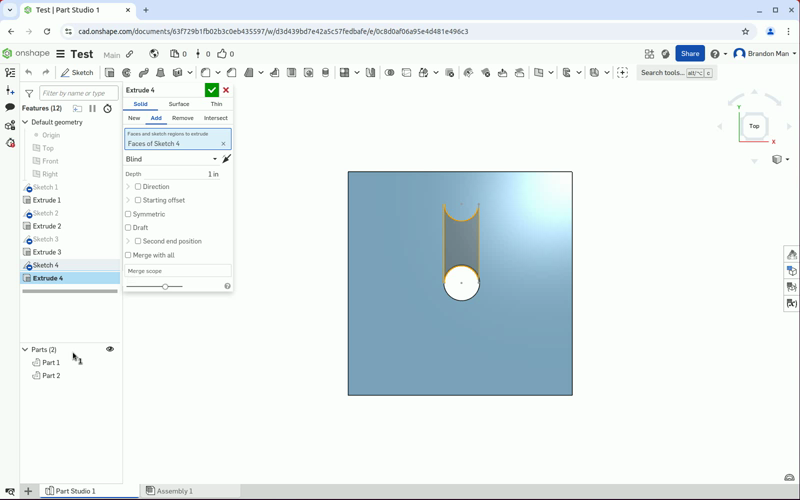
mouse_move(143, 106)
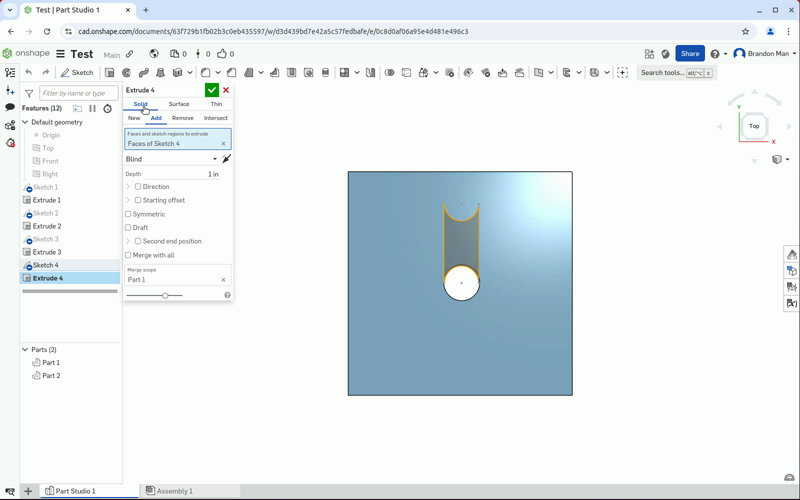
click(143, 106)
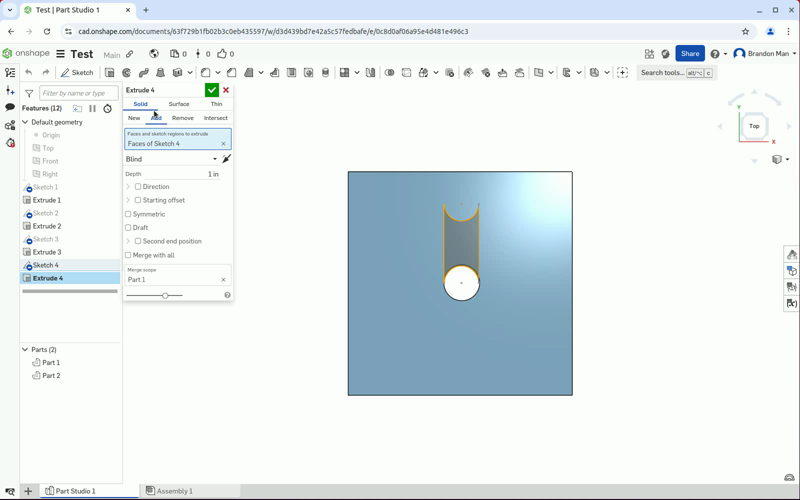
mouse_move(186, 120)
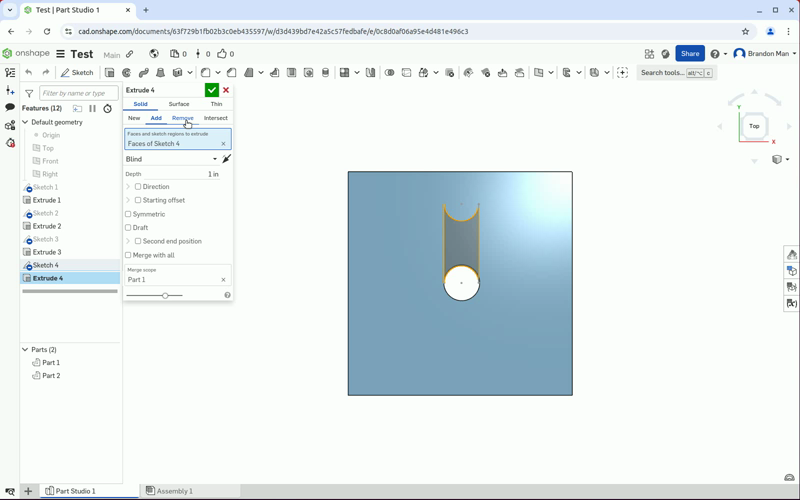
click(186, 120)
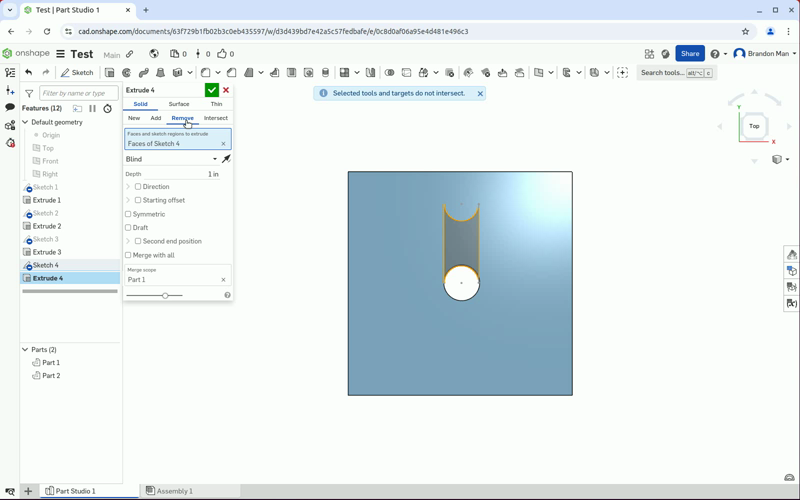
key(tab, 4)
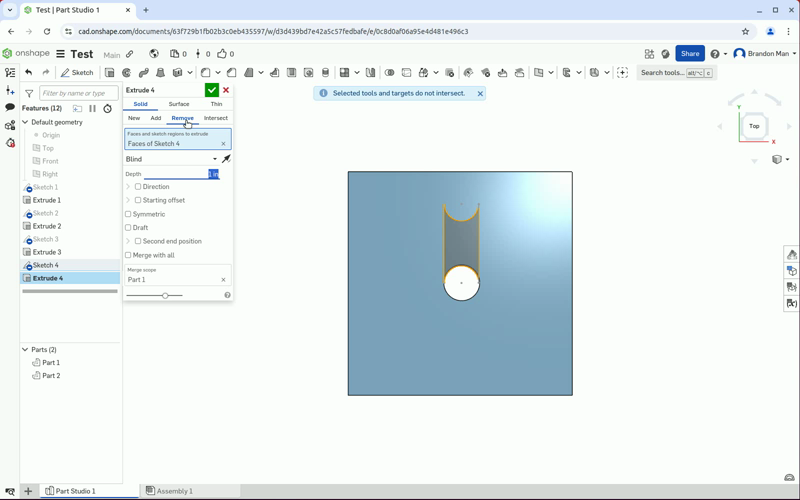
text(-11.554)
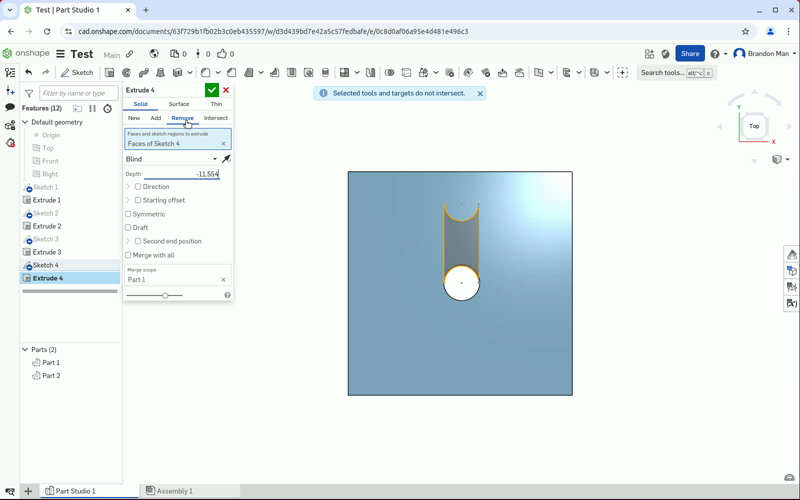
key(tab, 6)
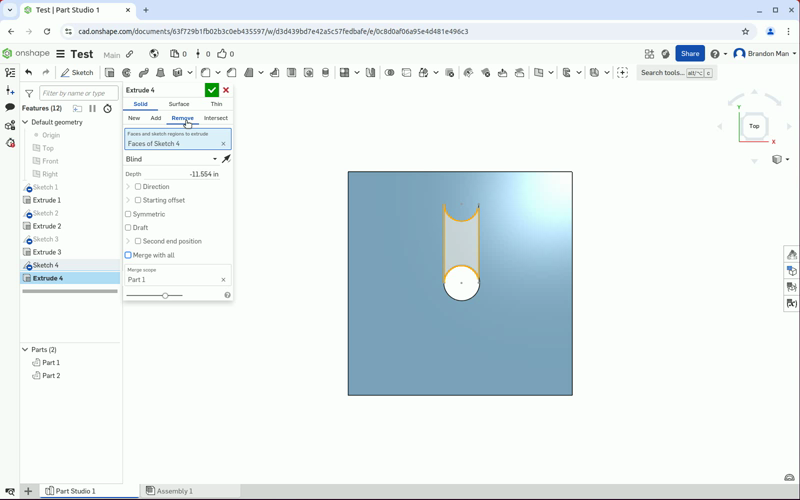
key(space)
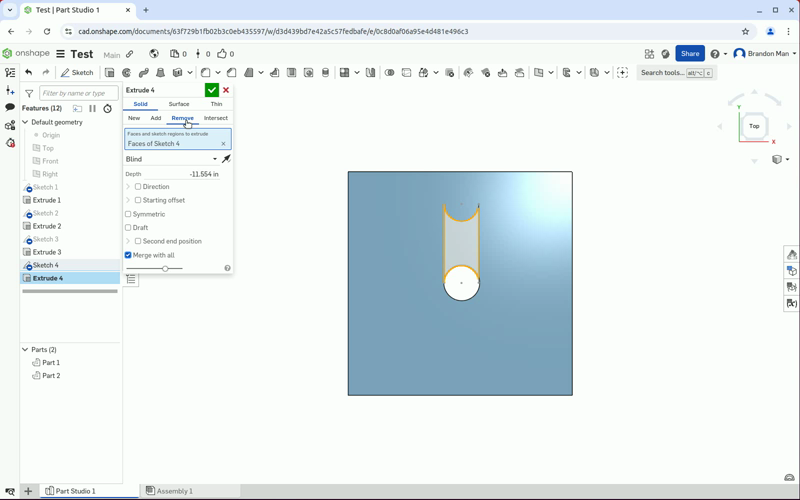
key(enter)
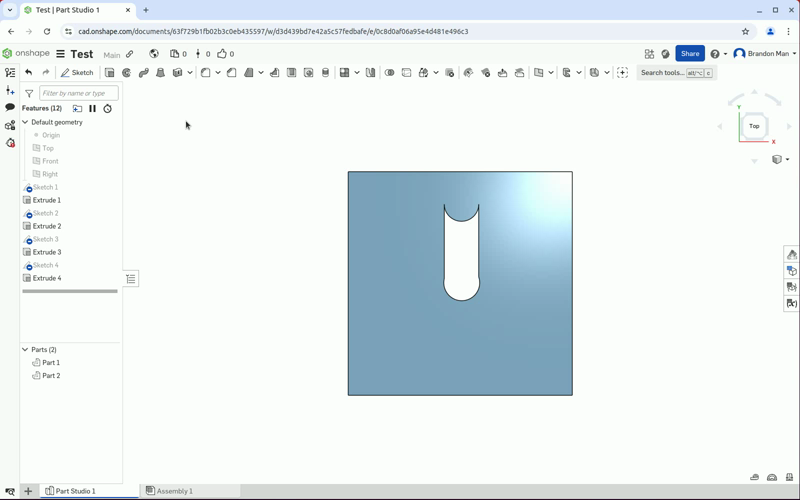
key(shift+h)
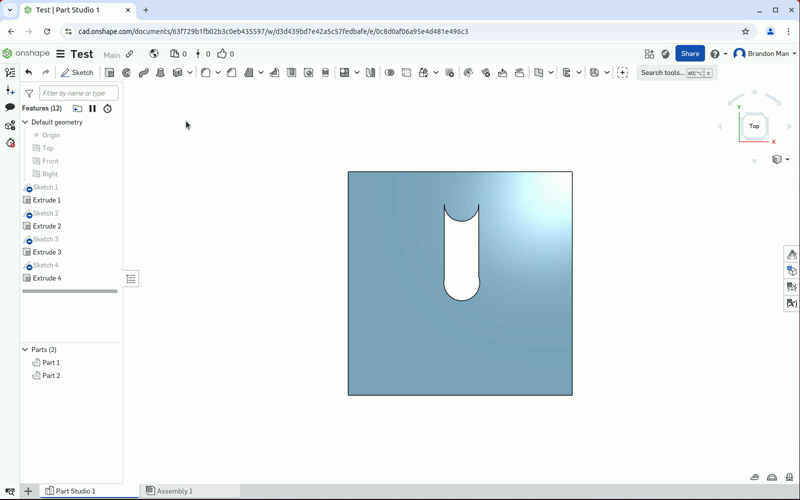
key(shift+h)
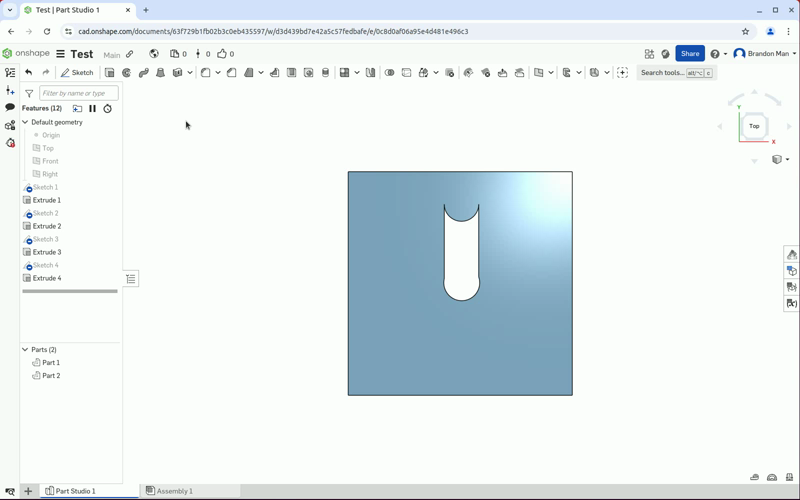
mouse_move(73, 189)
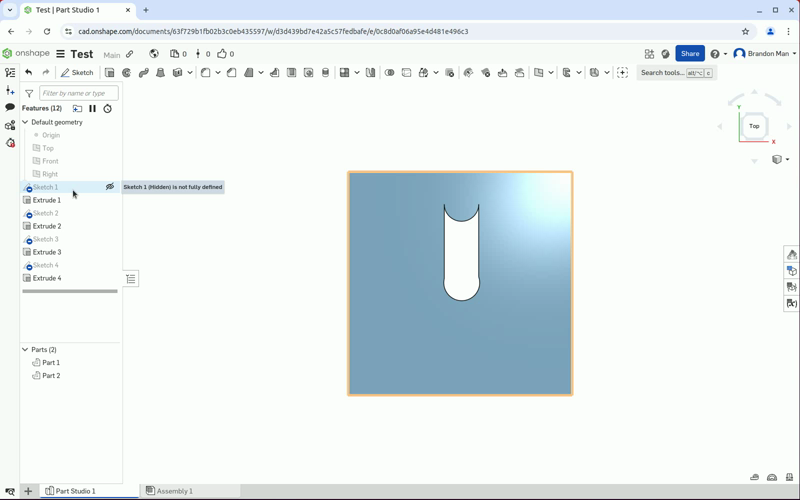
click(73, 189)
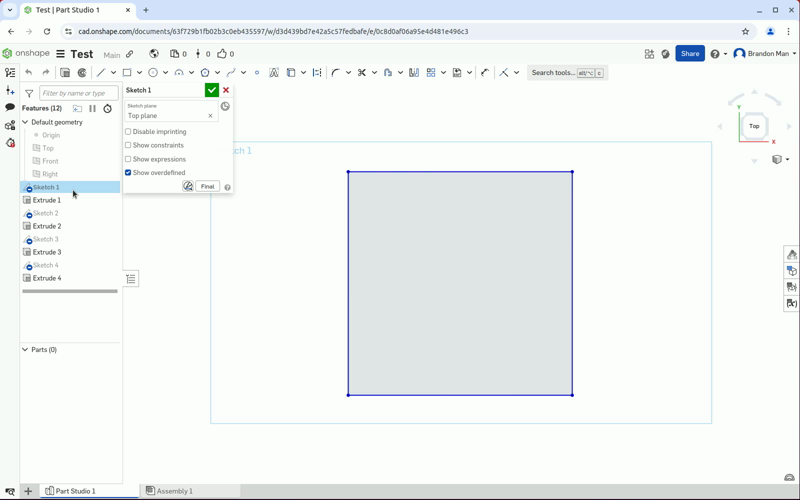
mouse_move(229, 92)
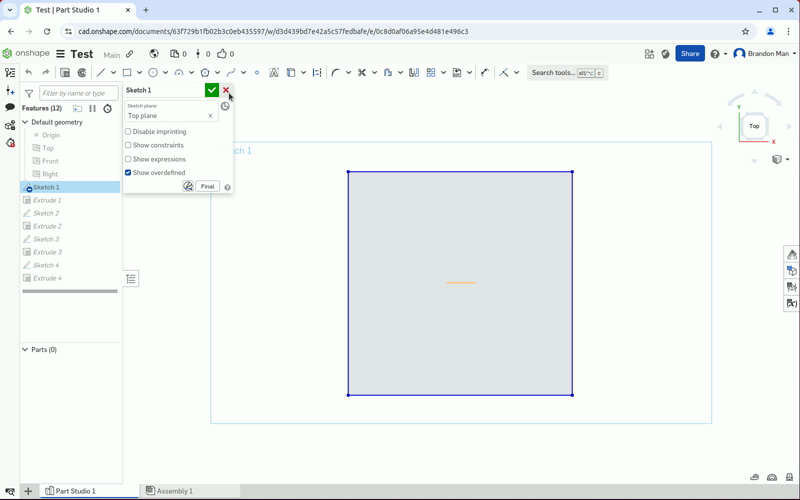
click(229, 92)
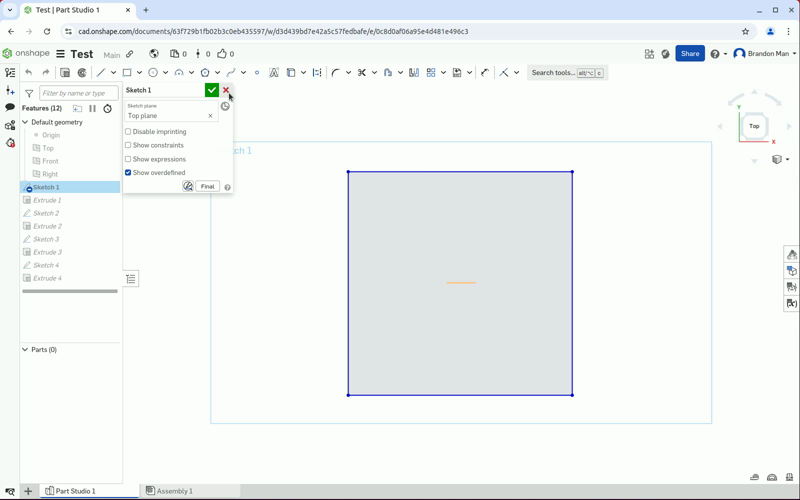
key(shift+s)
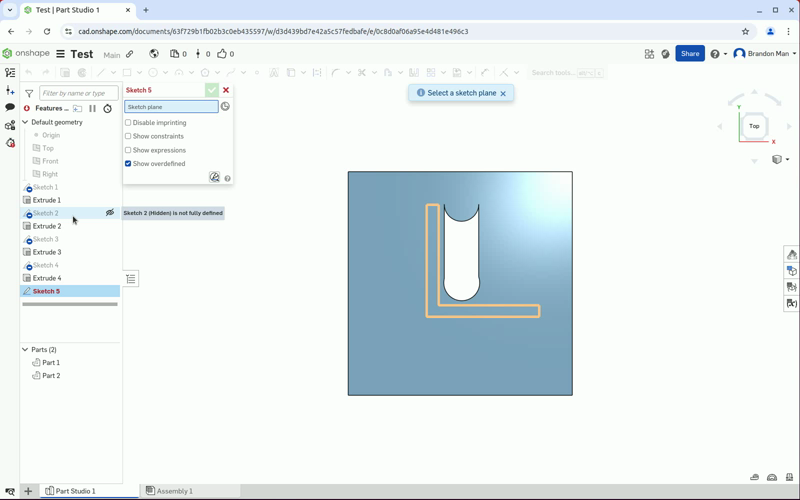
scroll(3)
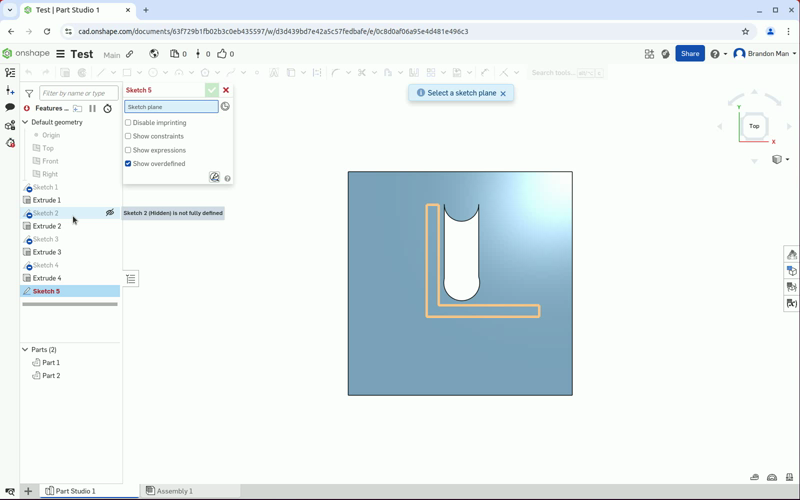
mouse_move(73, 150)
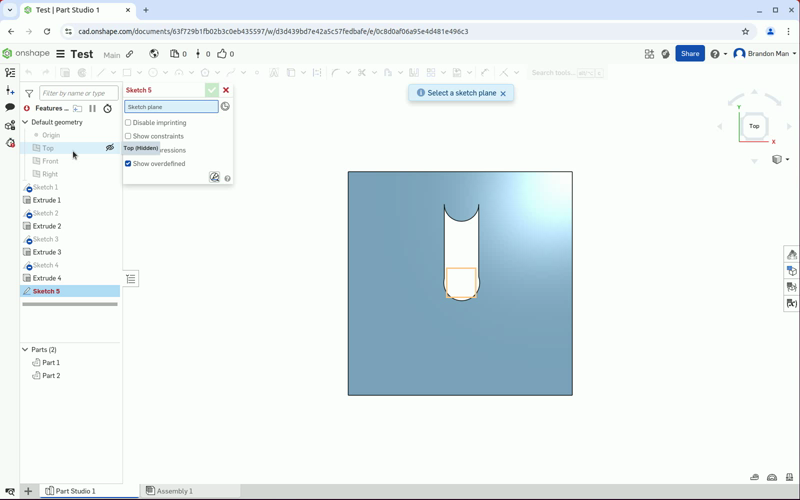
click(73, 150)
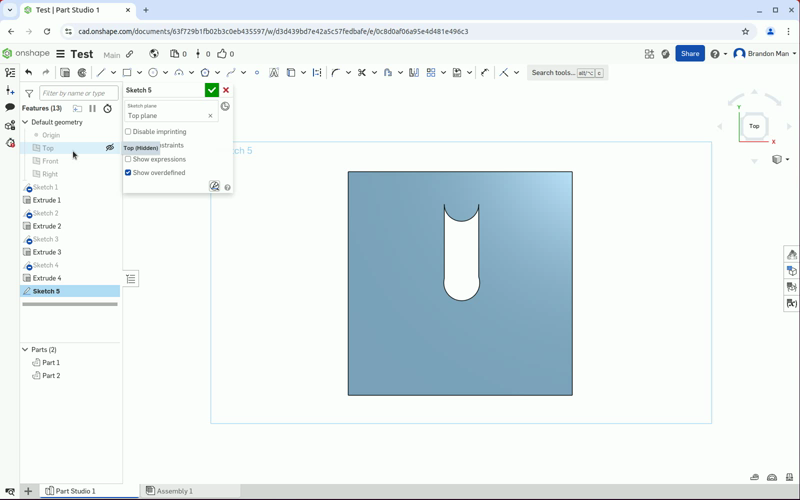
mouse_move(73, 352)
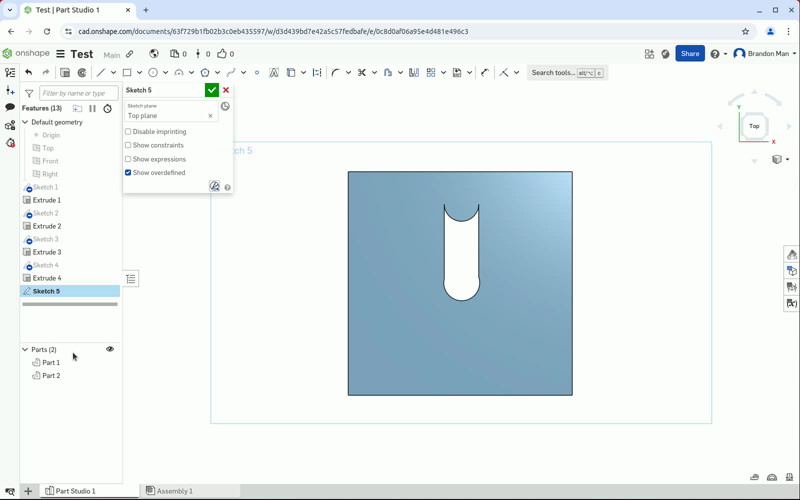
key(y)
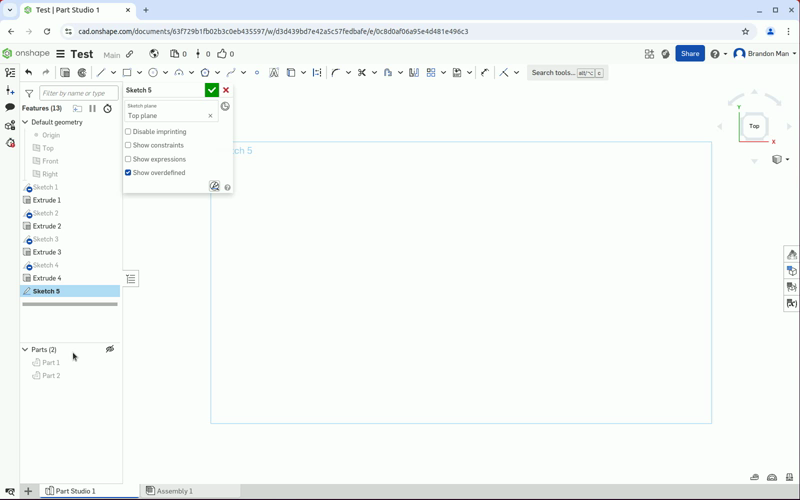
key(c)
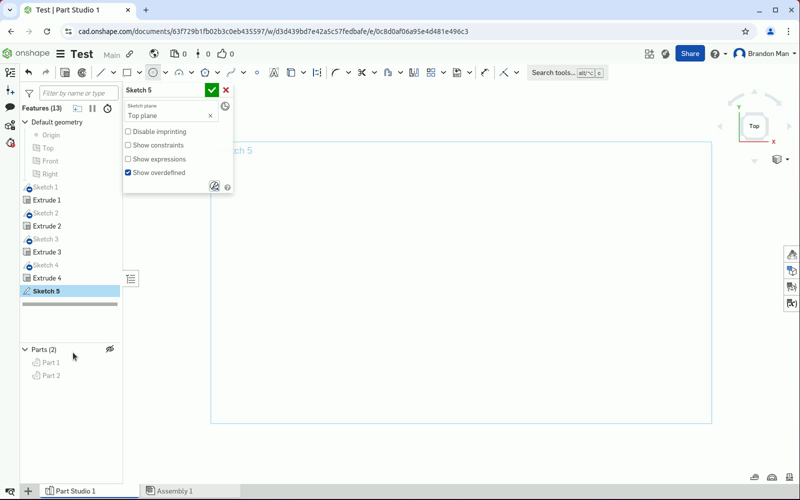
key_down(shift)
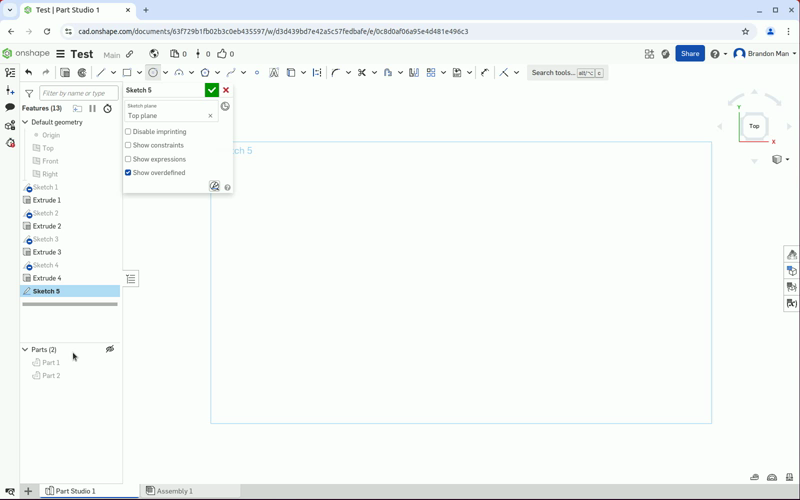
mouse_move(461, 204)
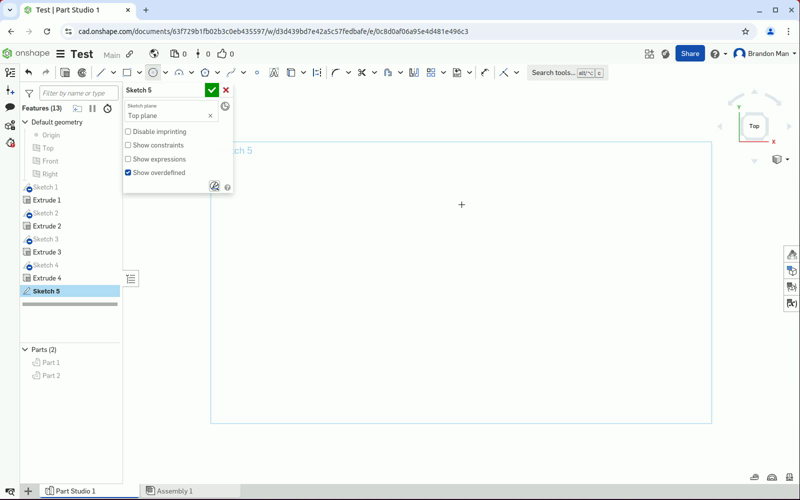
click(461, 204)
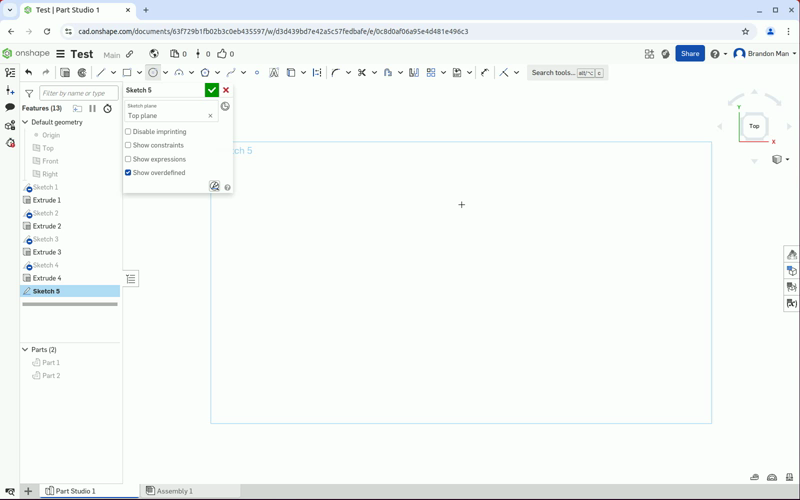
key_up(shift)
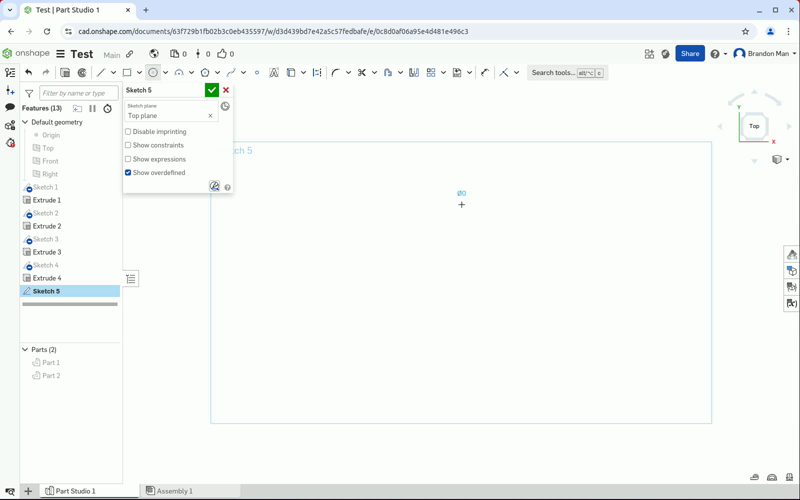
mouse_move(479, 204)
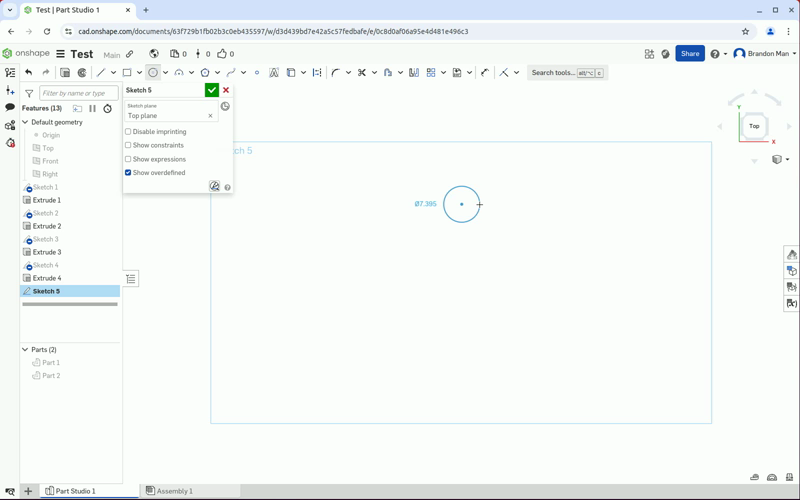
click(479, 204)
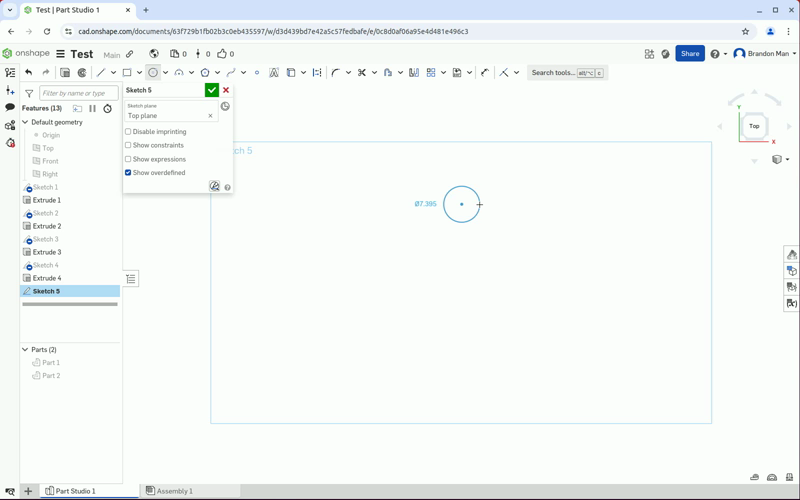
key(esc)
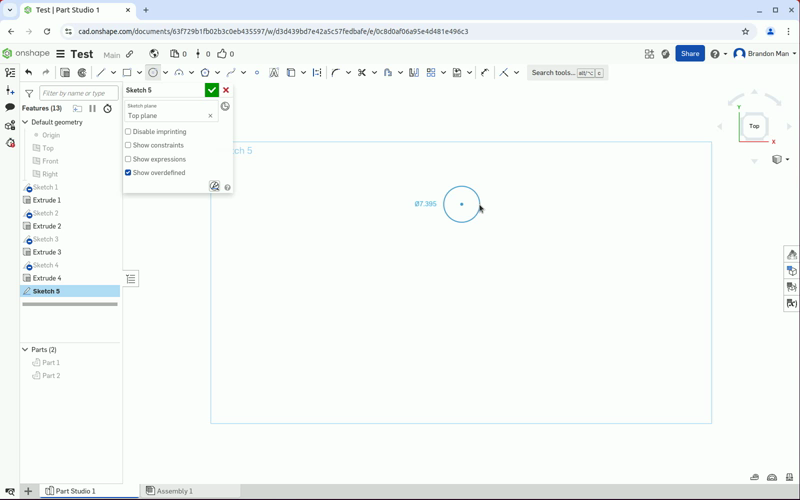
mouse_move(472, 216)
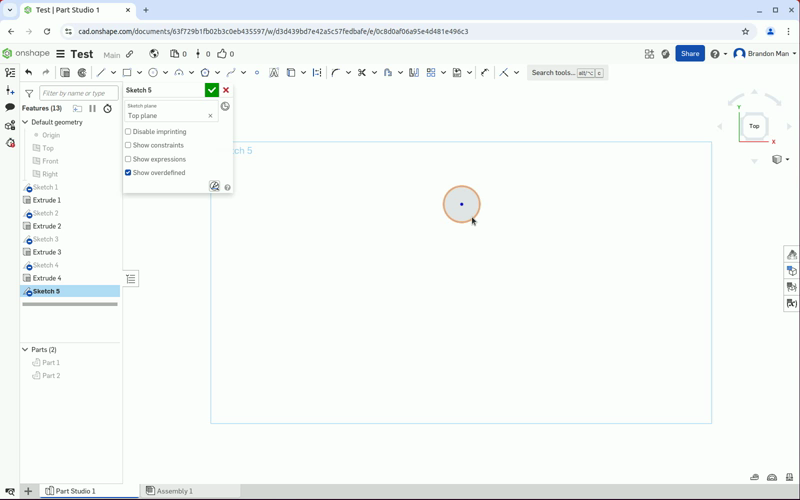
scroll(6)
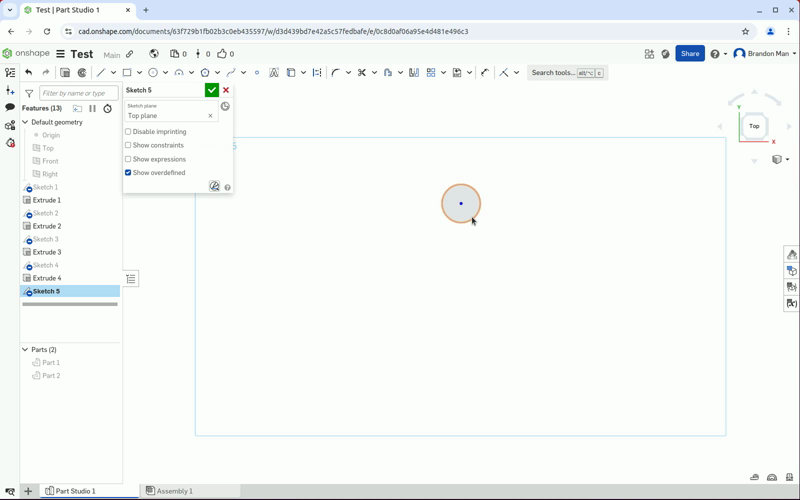
scroll(6)
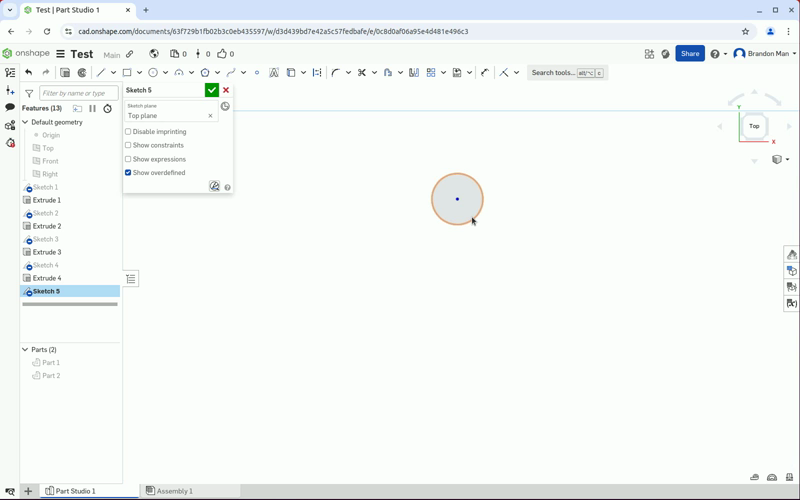
scroll(6)
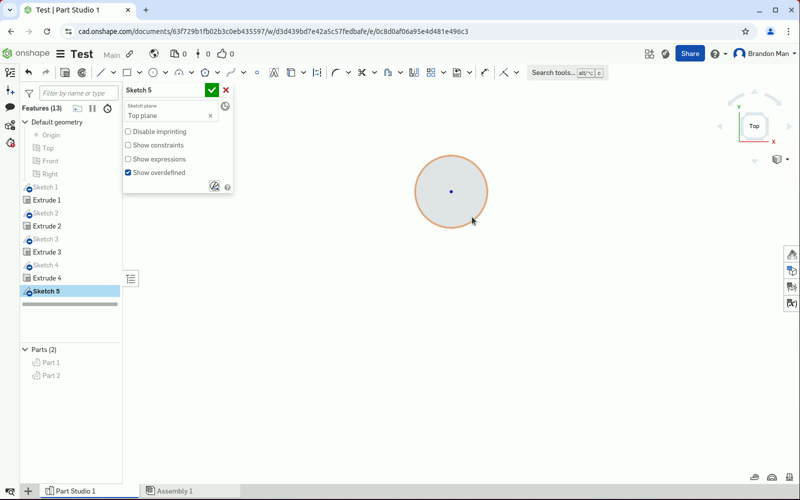
scroll(6)
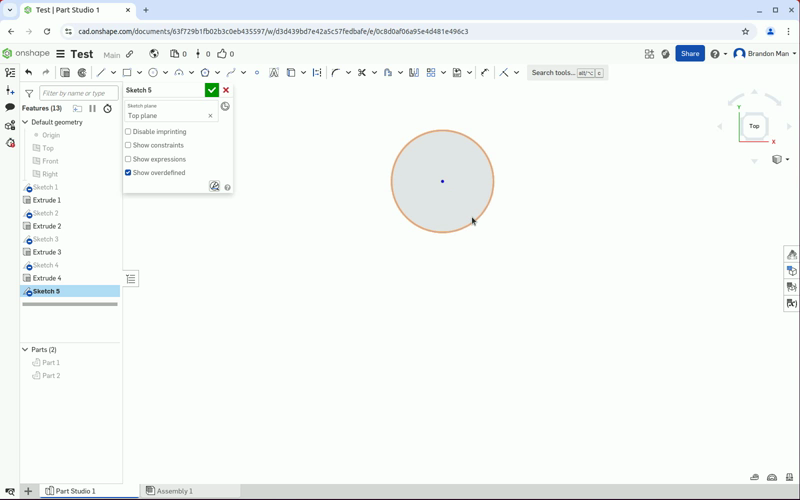
scroll(6)
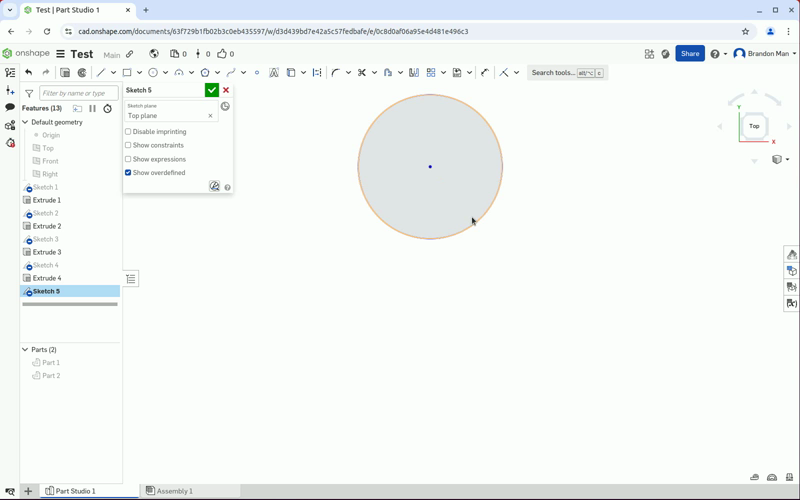
scroll(6)
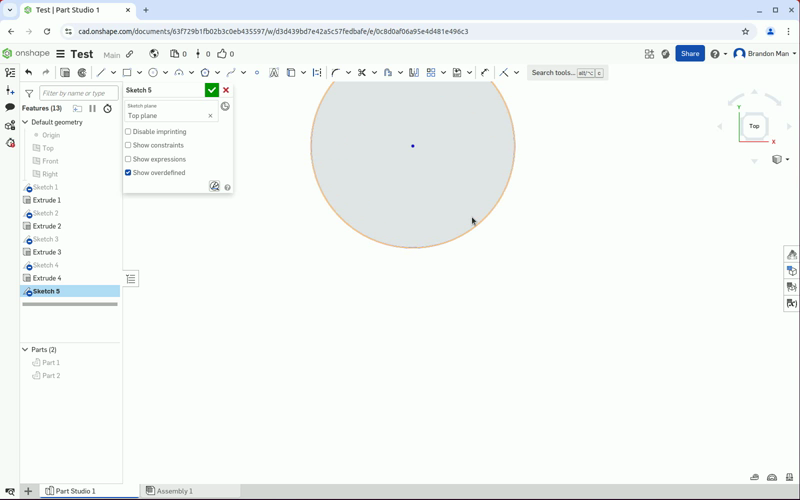
scroll(6)
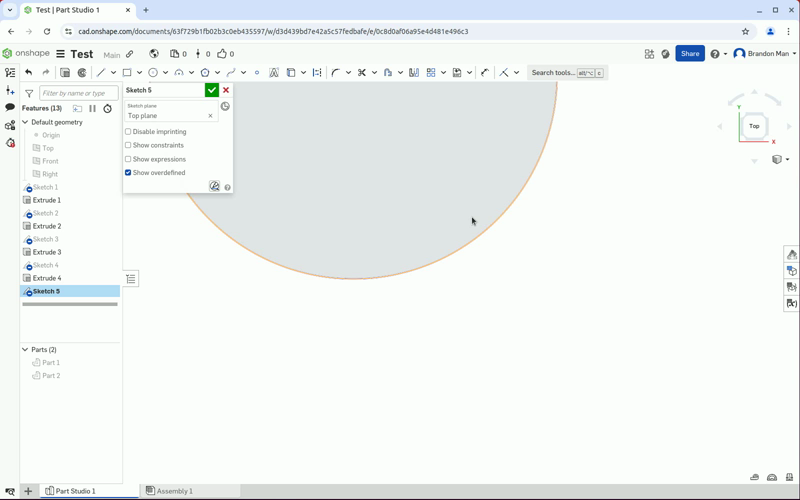
click(472, 216)
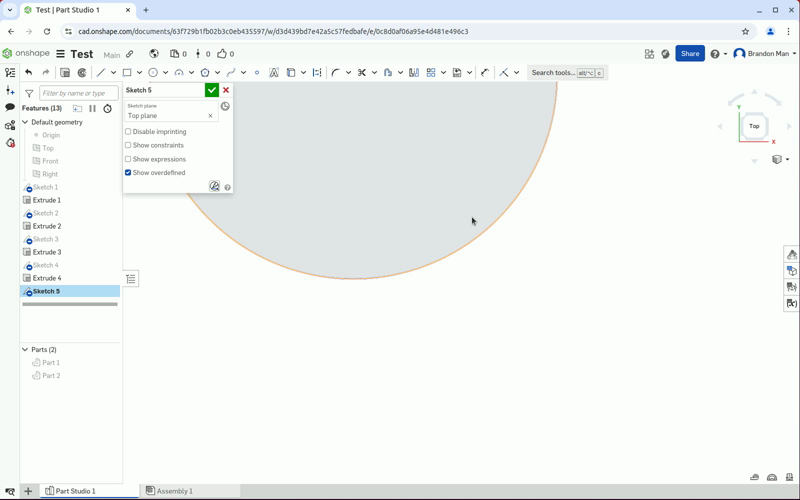
scroll(-6)
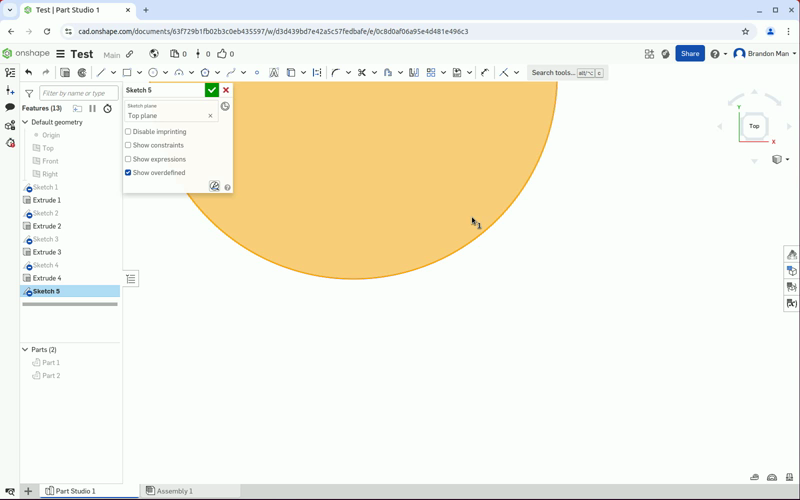
scroll(-6)
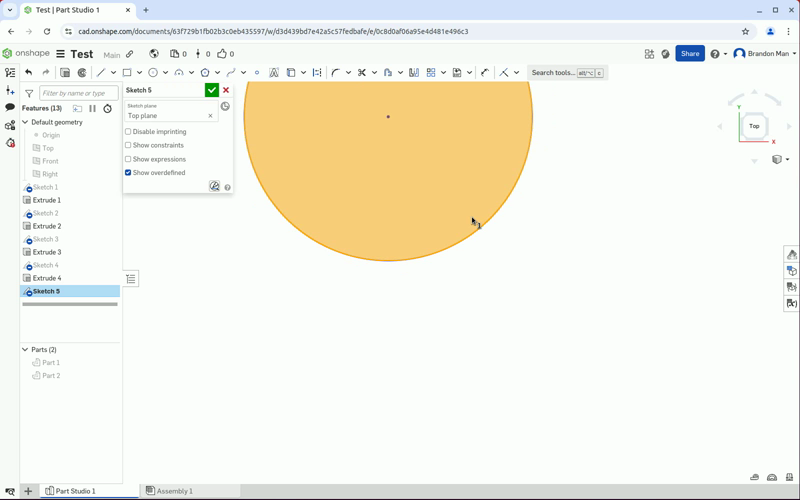
scroll(-6)
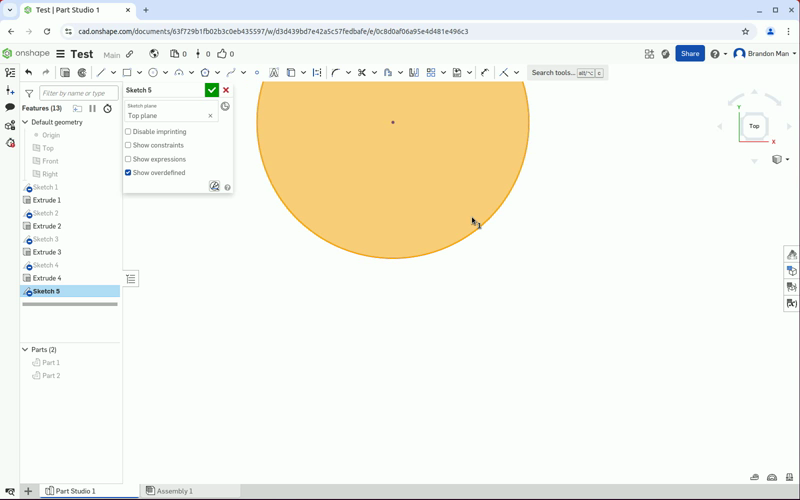
scroll(-6)
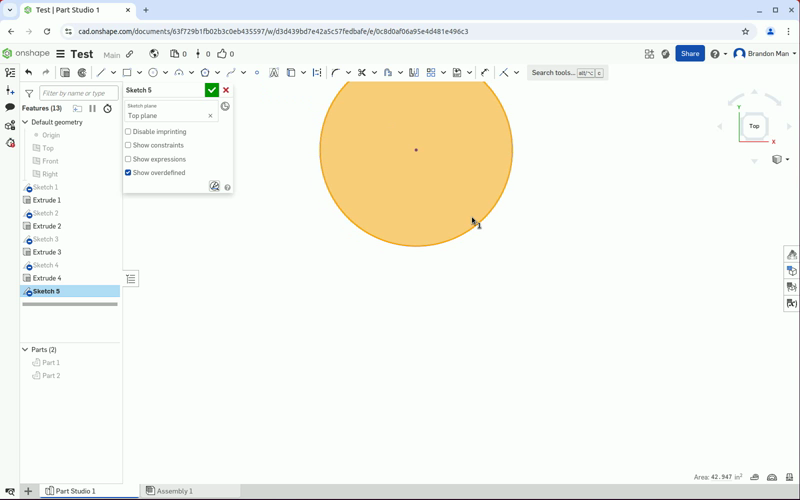
scroll(-6)
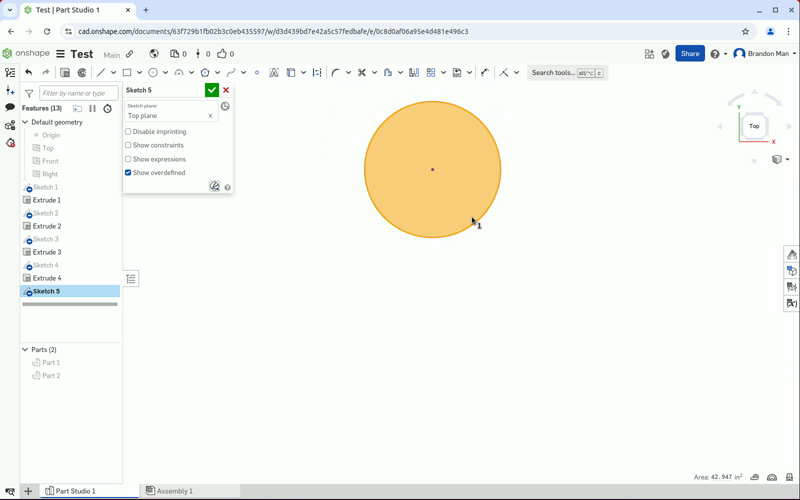
scroll(-6)
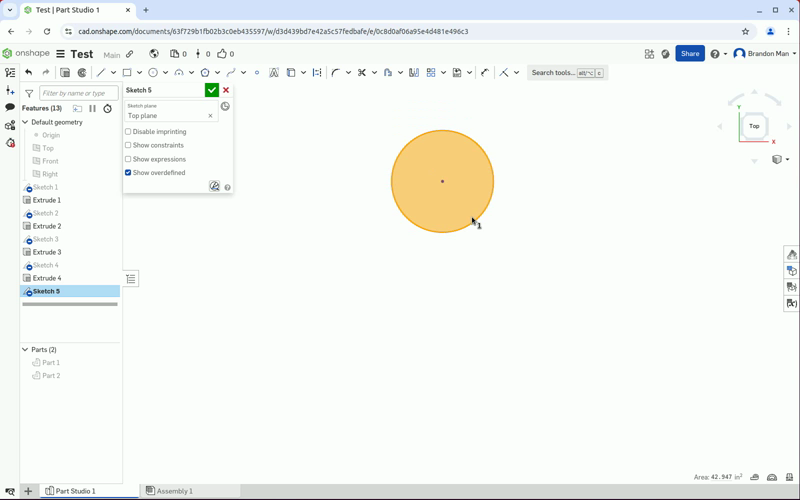
scroll(-6)
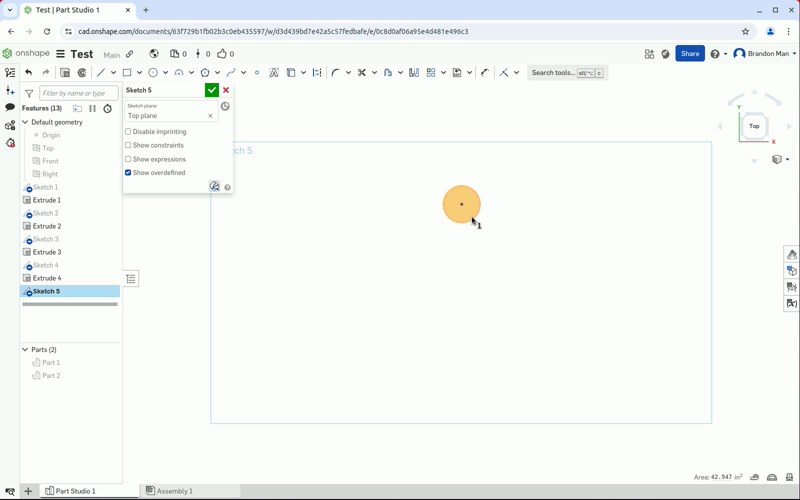
mouse_move(73, 352)
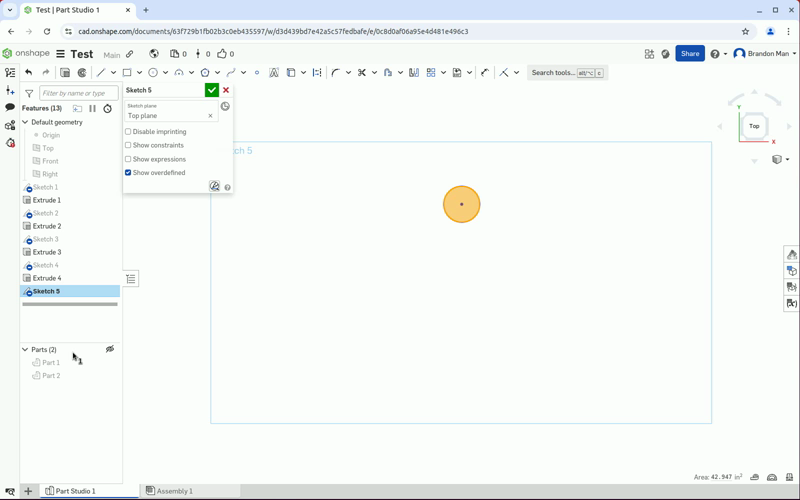
key(shift+y)
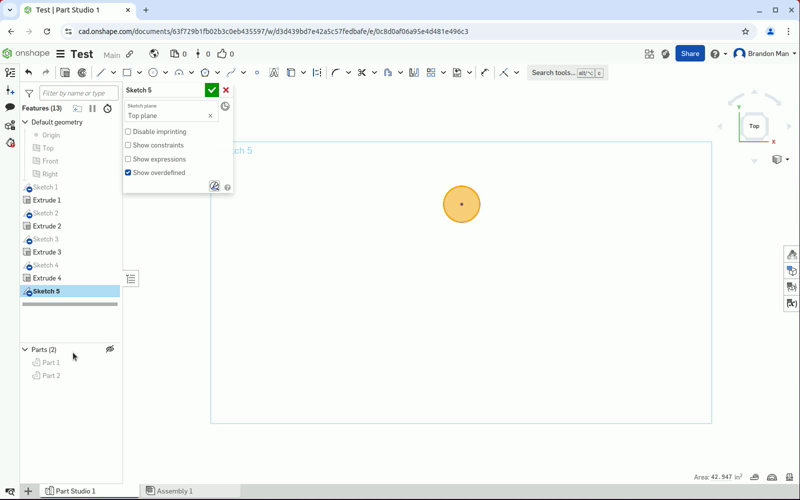
key(shift+e)
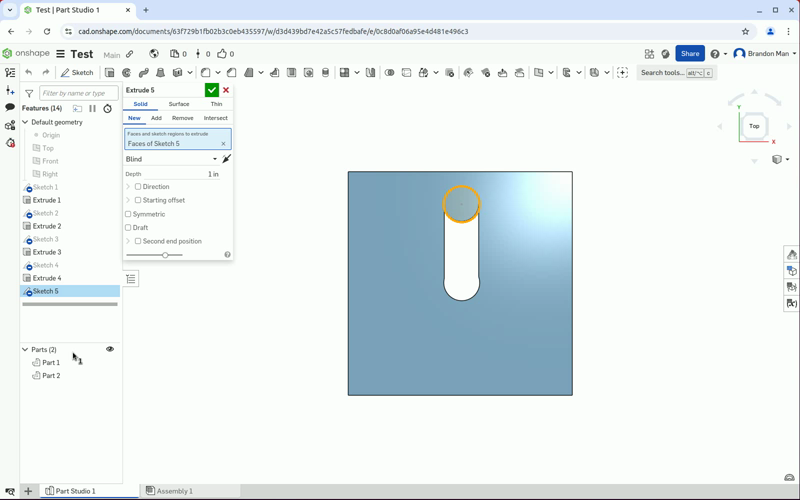
mouse_move(143, 106)
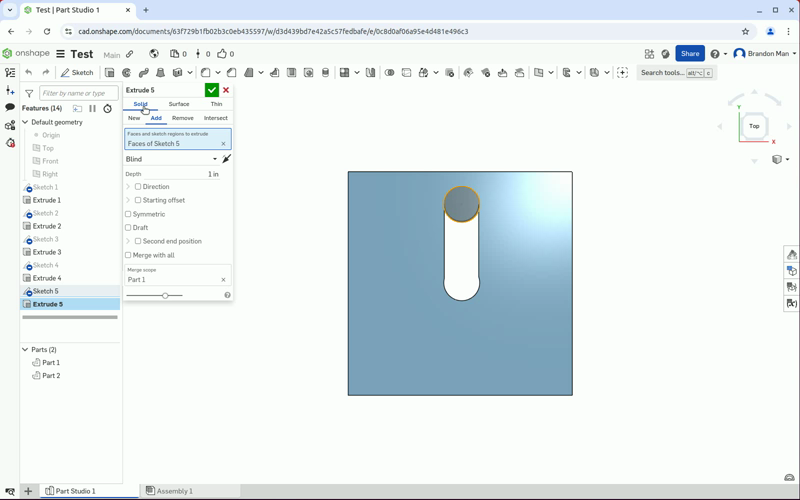
click(143, 106)
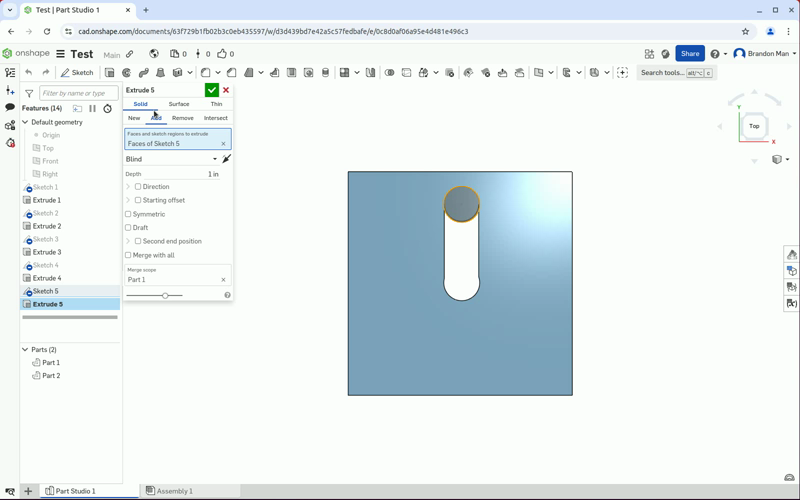
mouse_move(186, 120)
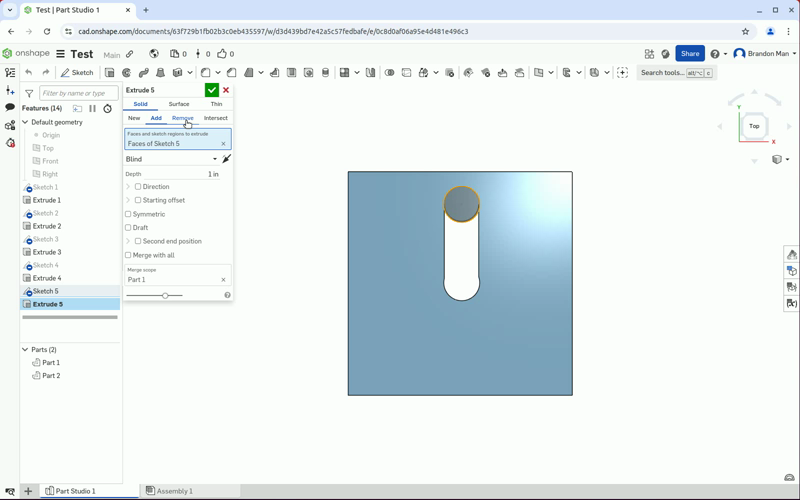
click(186, 120)
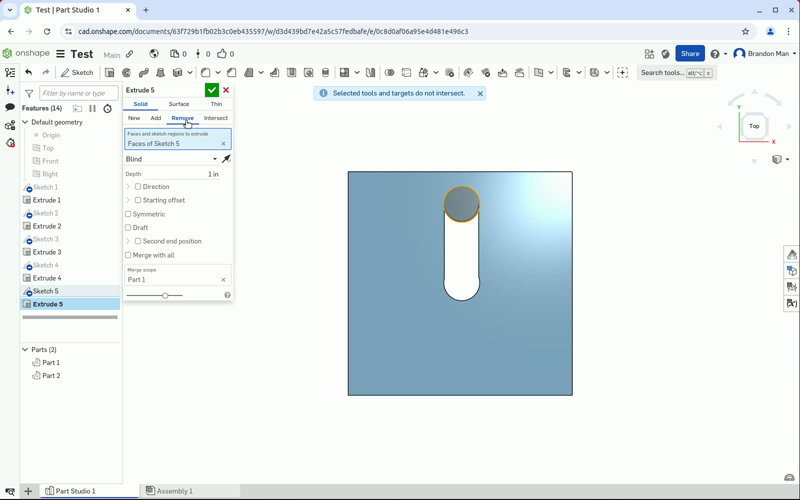
key(tab, 4)
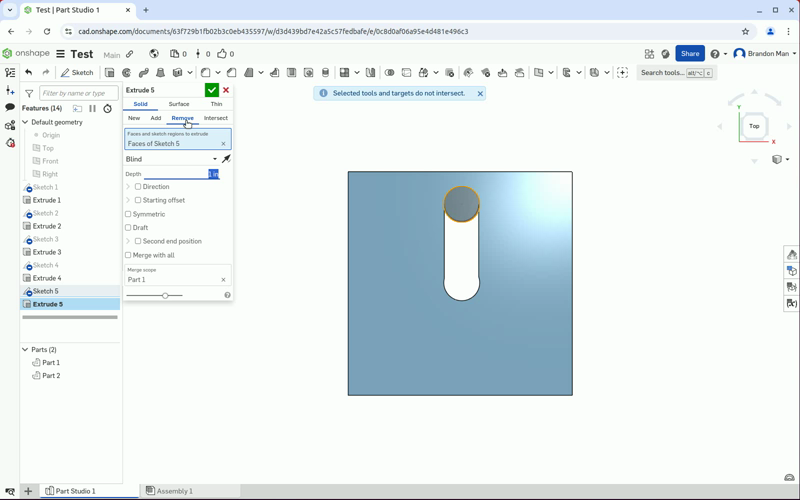
text(-11.554)
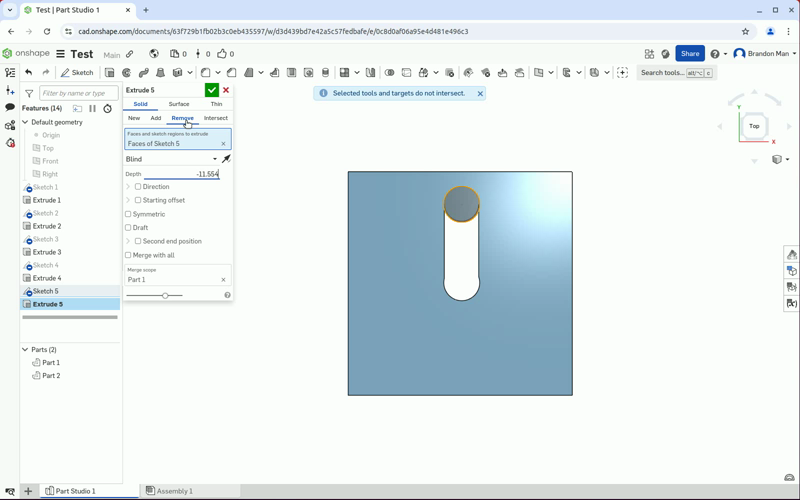
key(tab, 6)
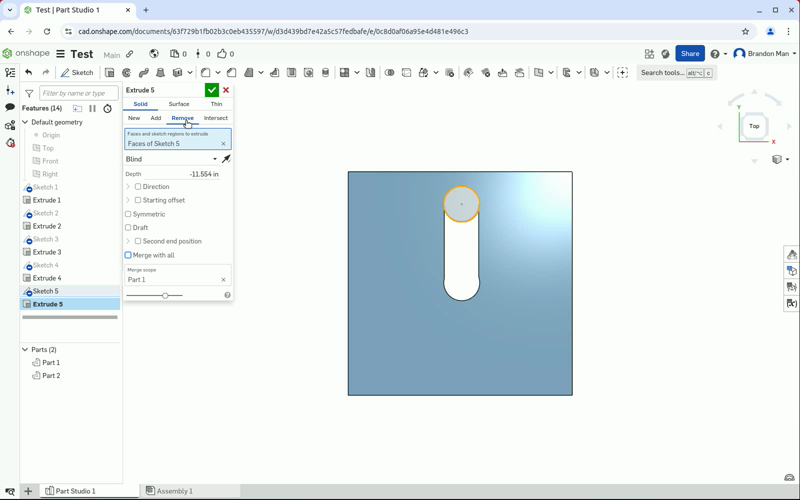
key(space)
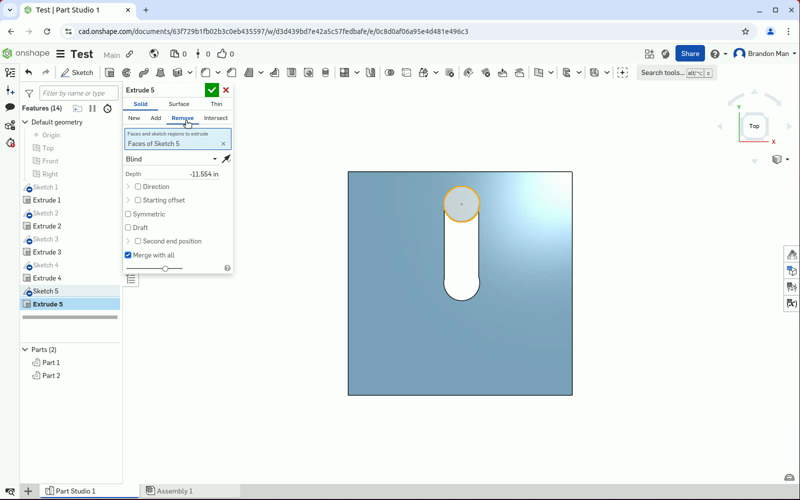
key(enter)
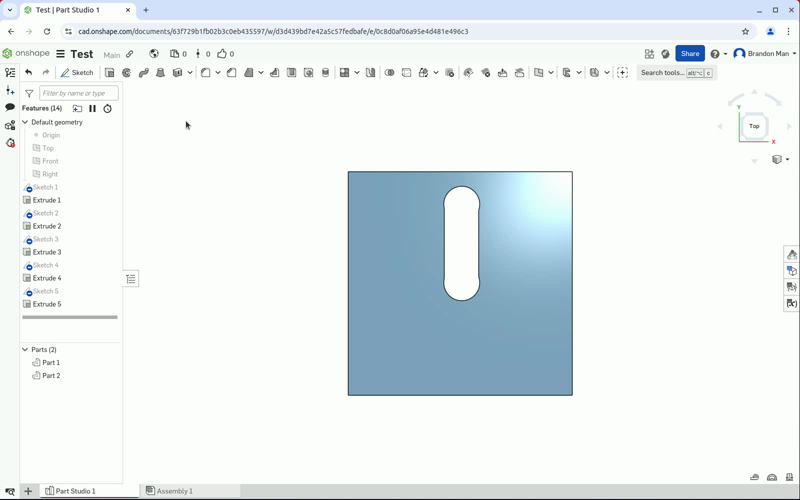
key(shift+h)
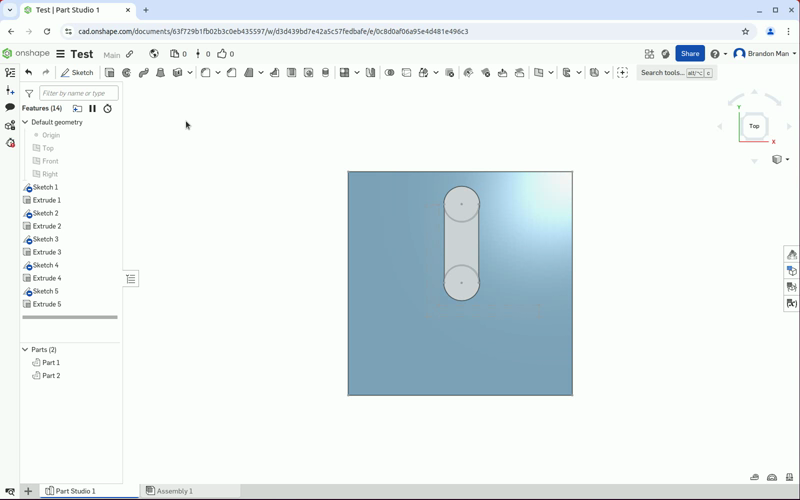
key(shift+h)
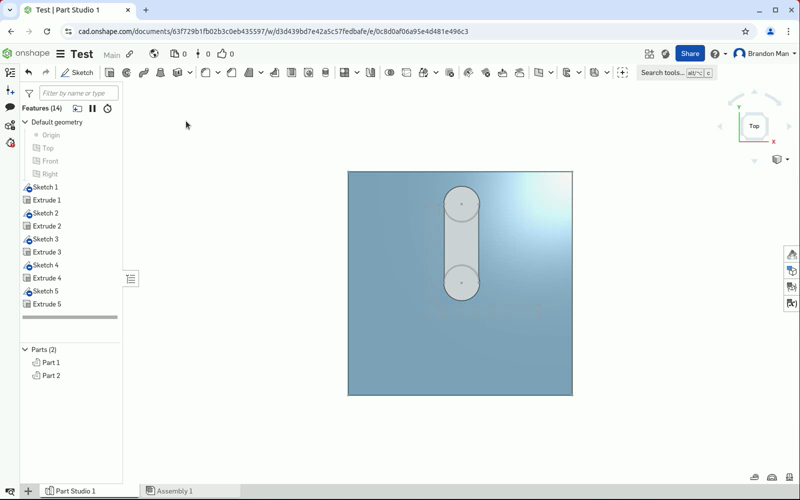
key(shift+7)
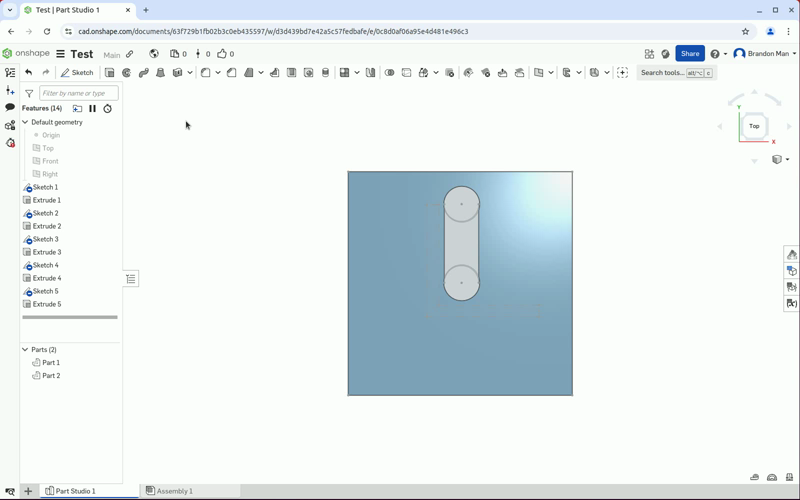
key(up, 3)
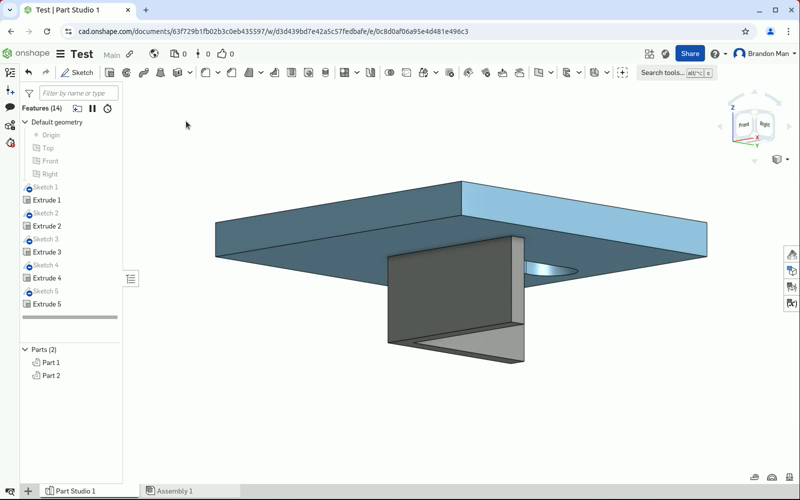
key(left, 3)
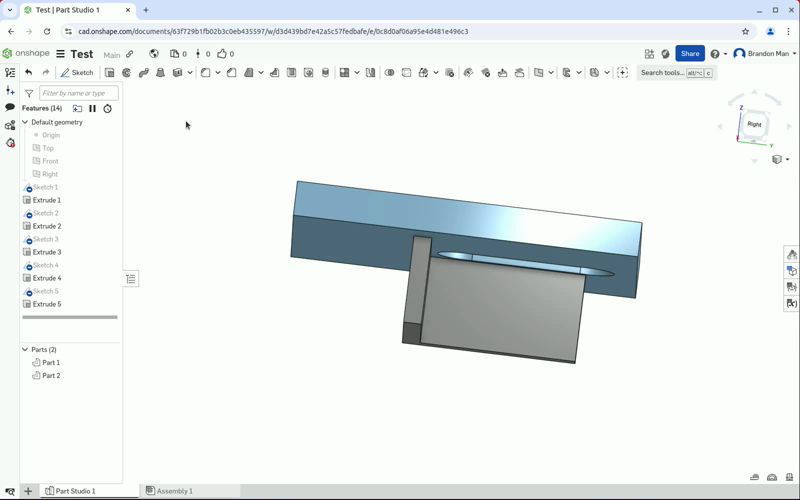
key(right, 3)
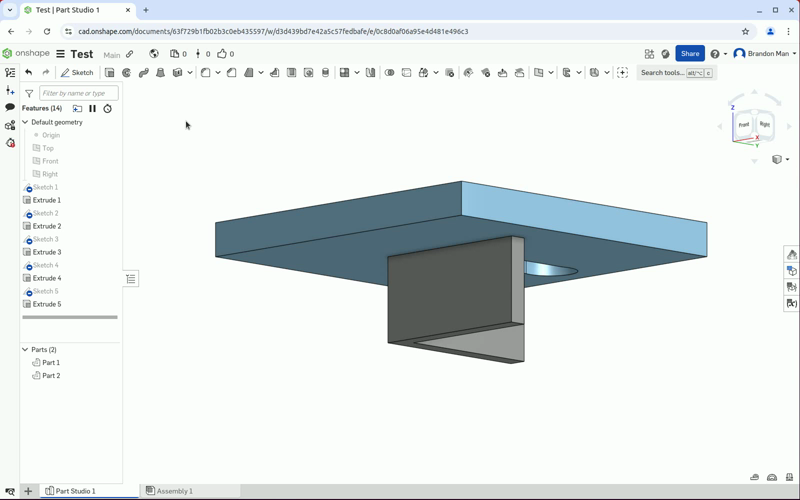
key(down, 3)
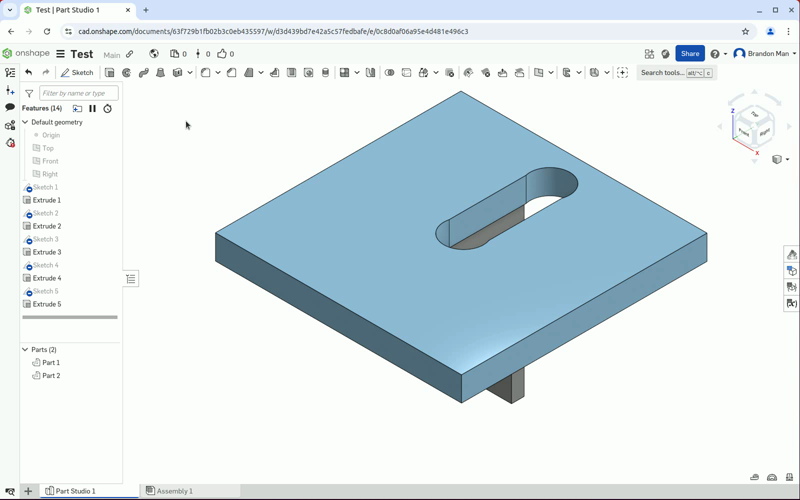
mouse_move(73, 189)
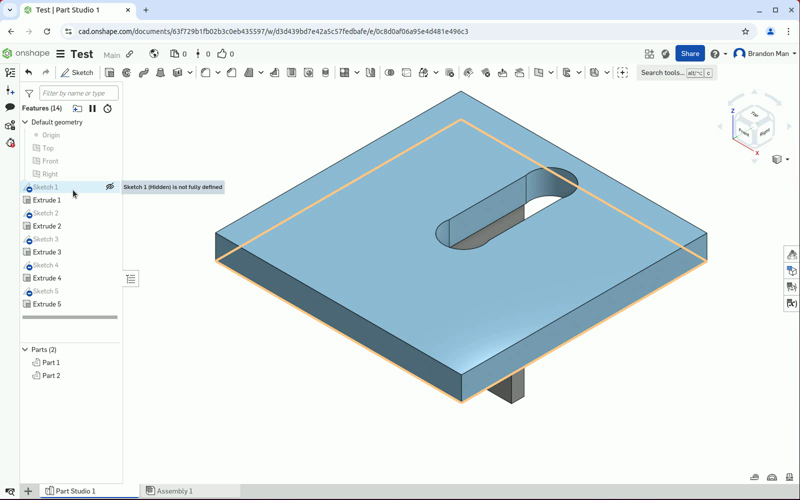
click(73, 189)